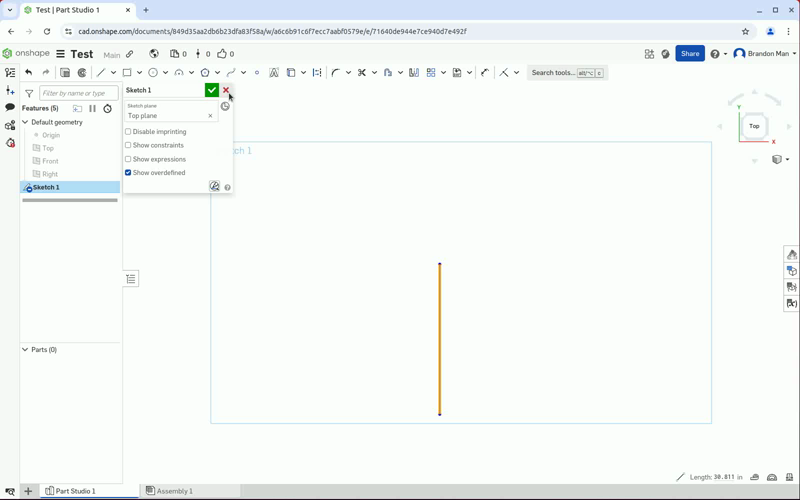
key(shift+h)
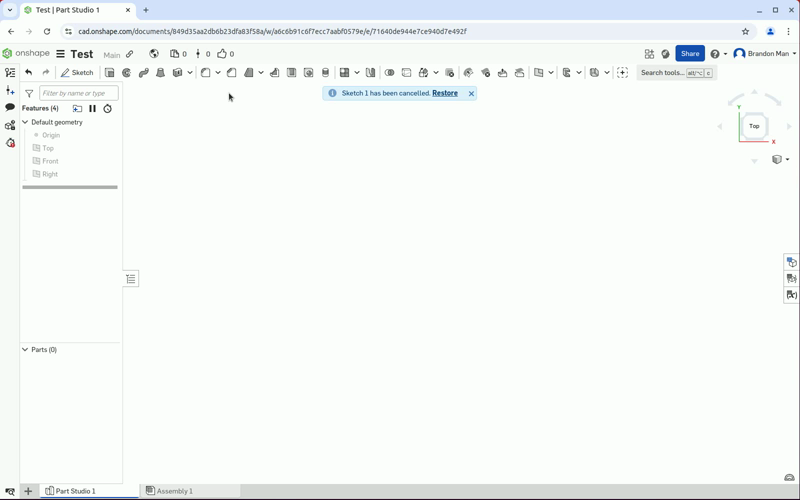
mouse_move(73, 352)
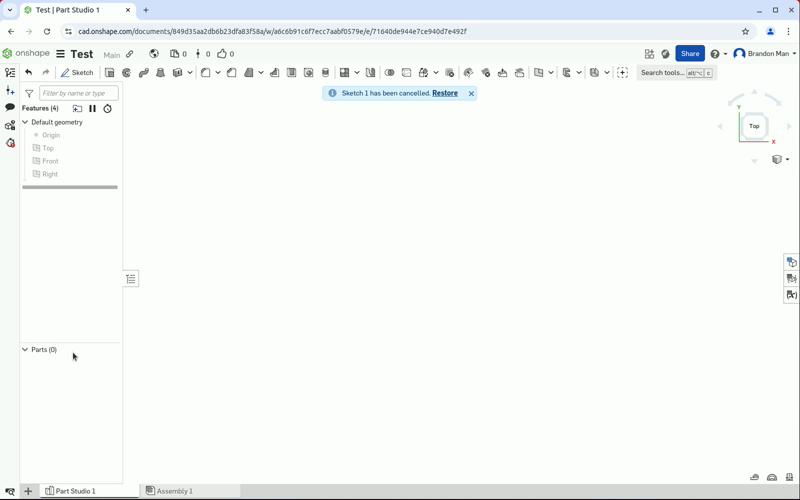
key(y)
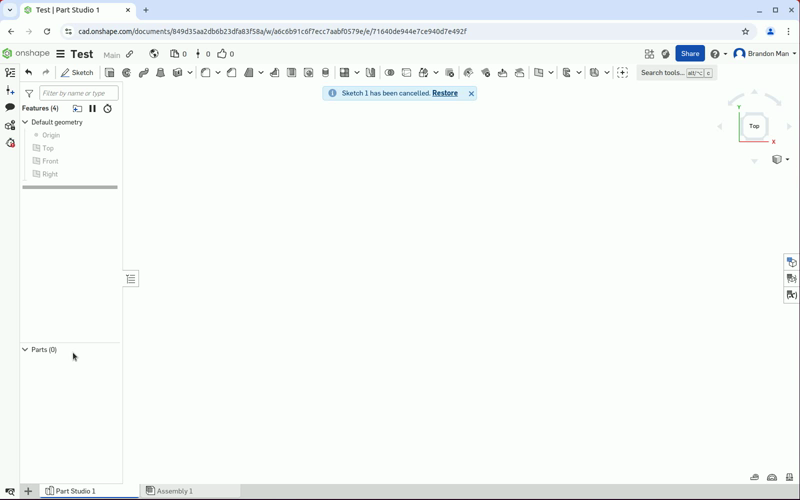
key(shift+p)
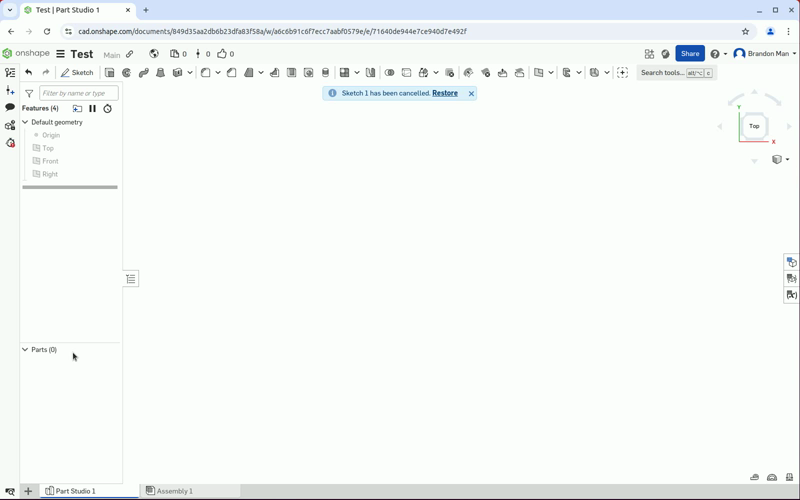
key(space)
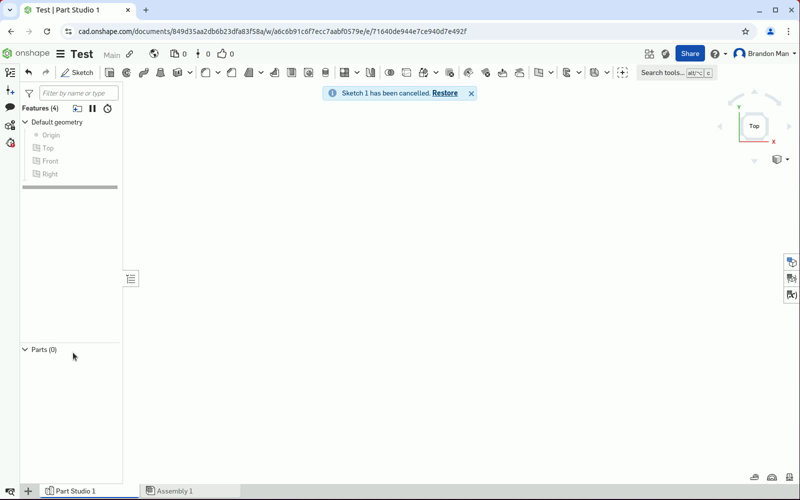
key_down(shift)
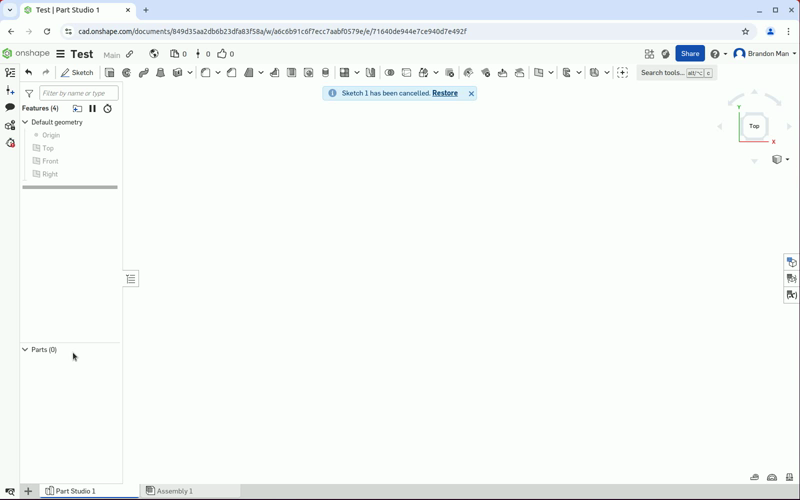
key(up)
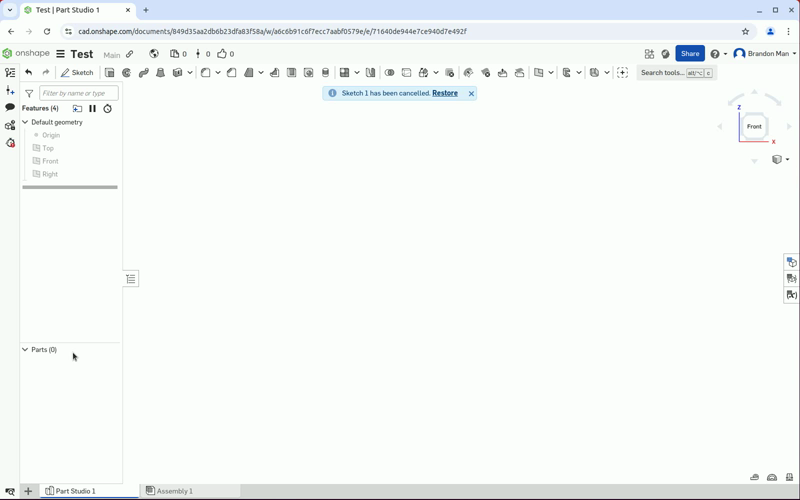
key_up(shift)
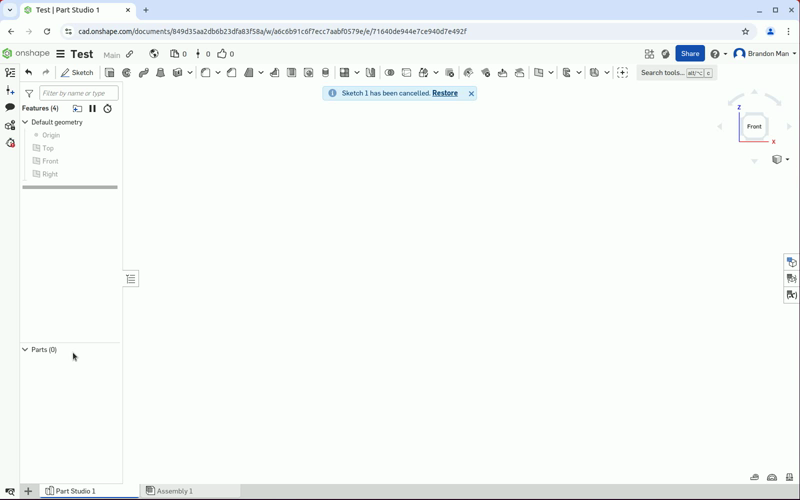
mouse_move(73, 352)
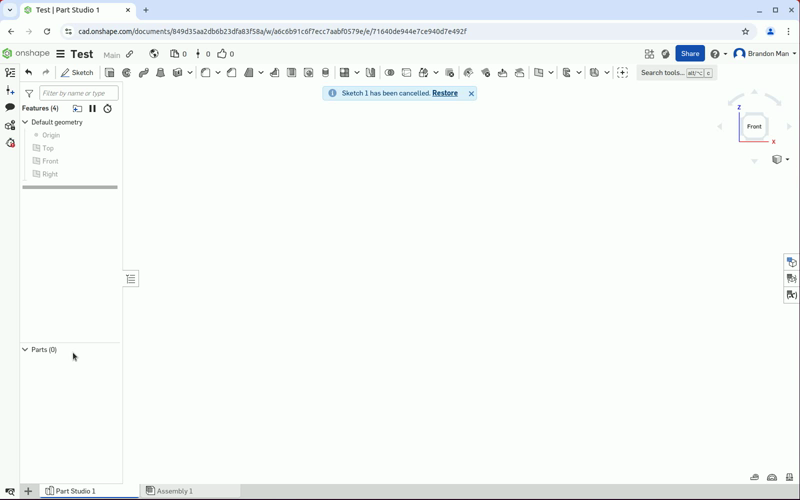
key(shift+y)
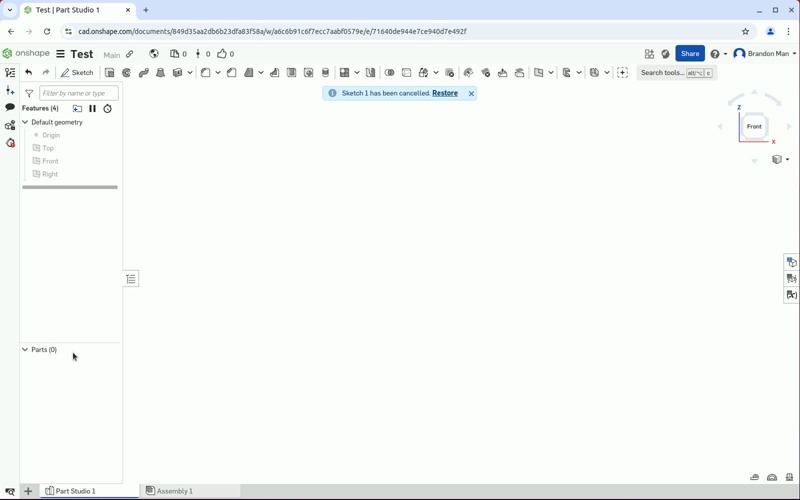
key(shift+s)
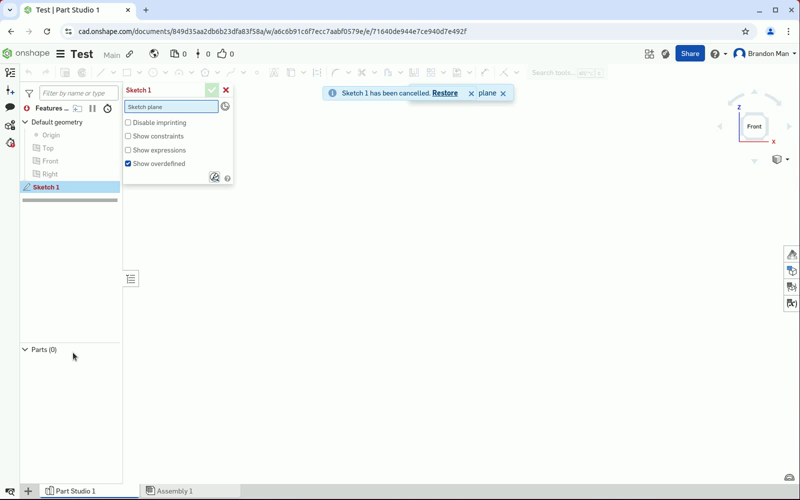
mouse_move(73, 163)
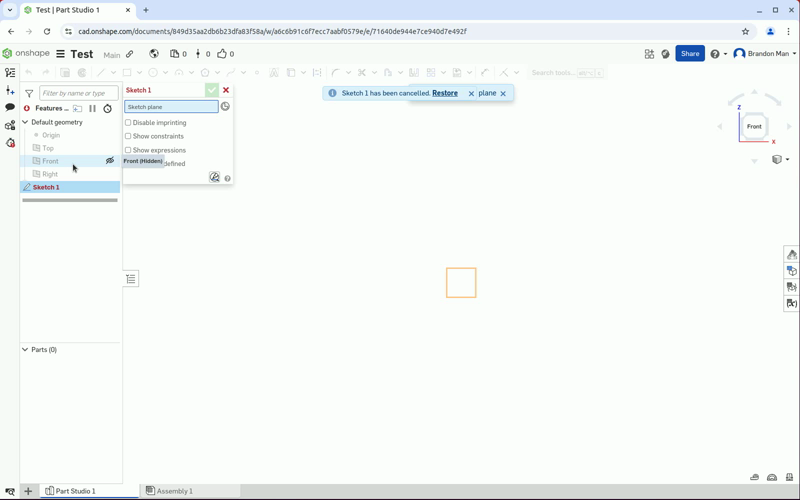
click(73, 163)
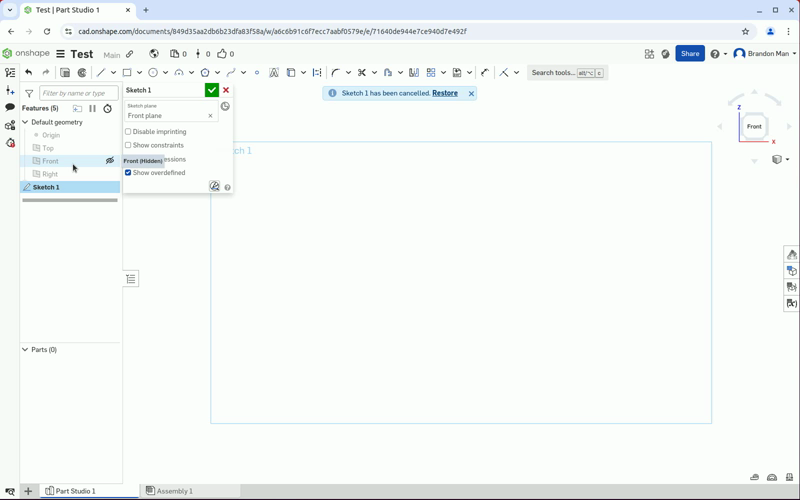
mouse_move(73, 352)
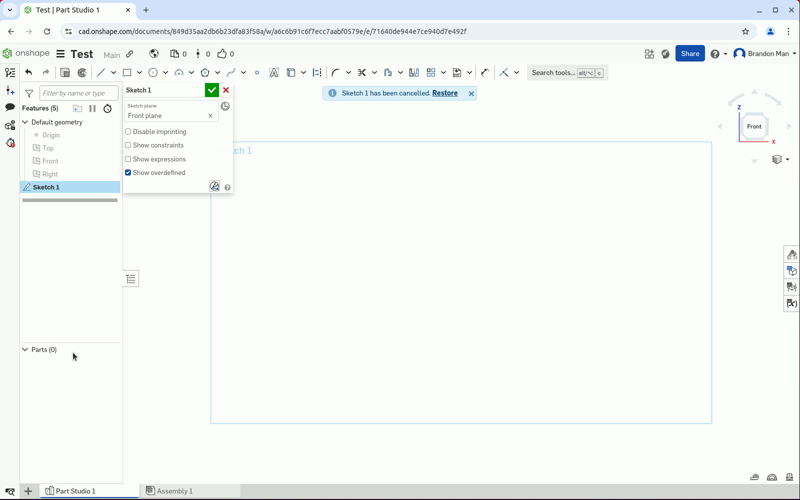
key(y)
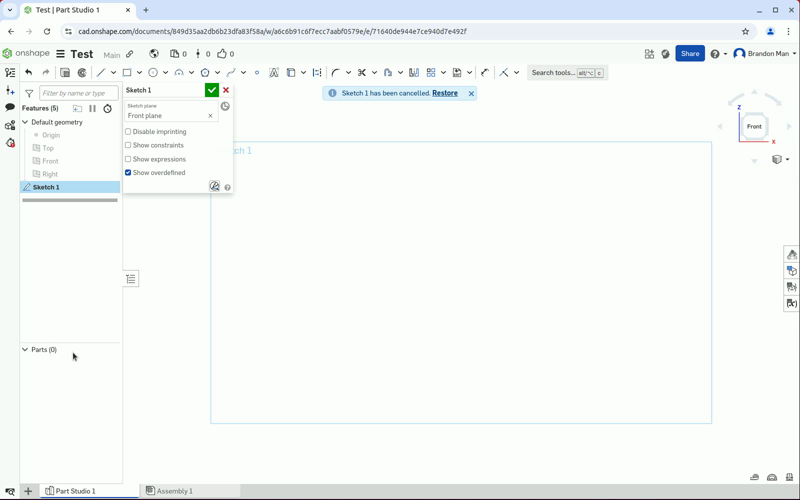
key(l)
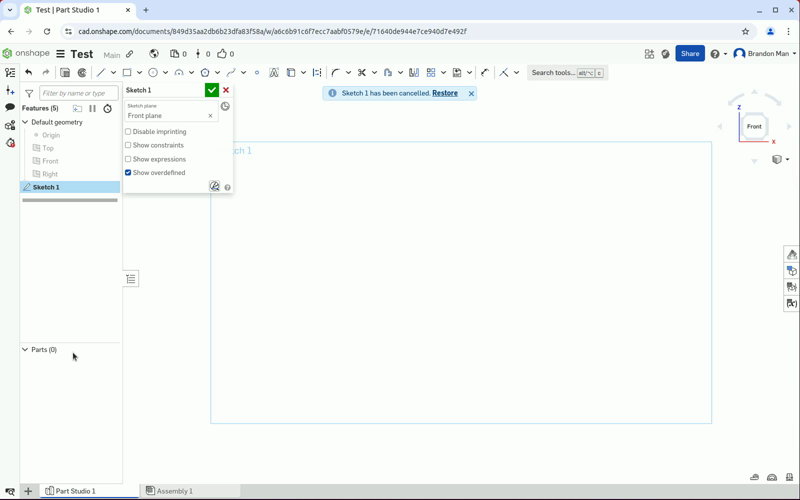
key_down(shift)
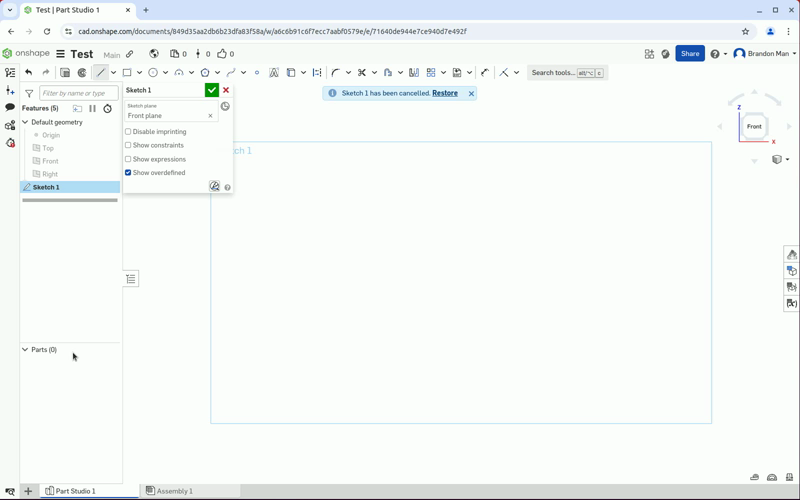
mouse_move(460, 282)
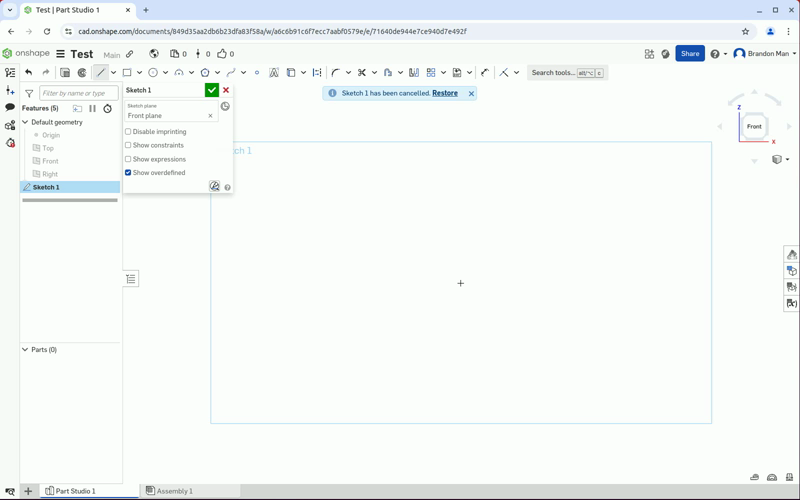
click(460, 282)
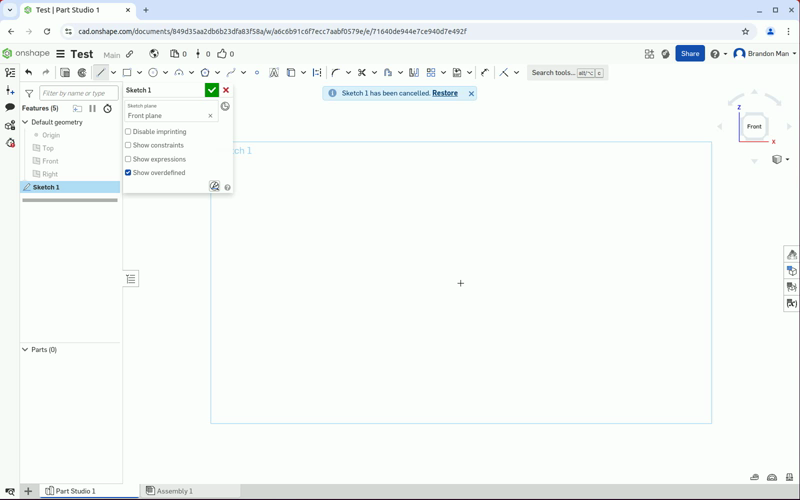
key_up(shift)
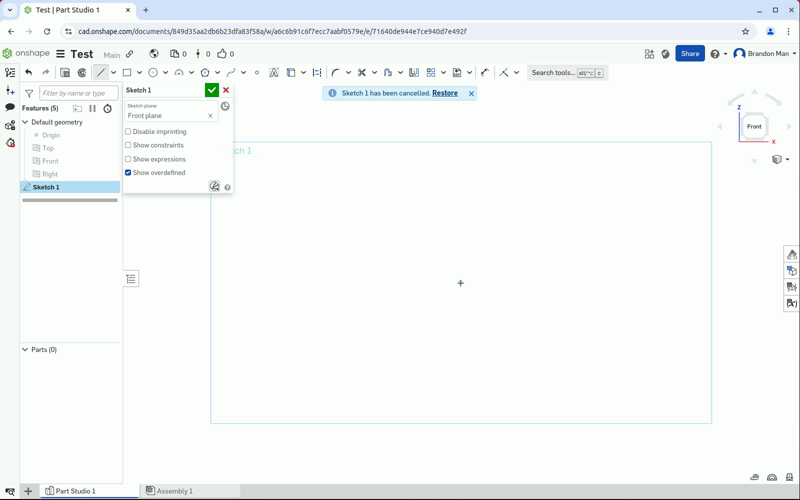
key_down(shift)
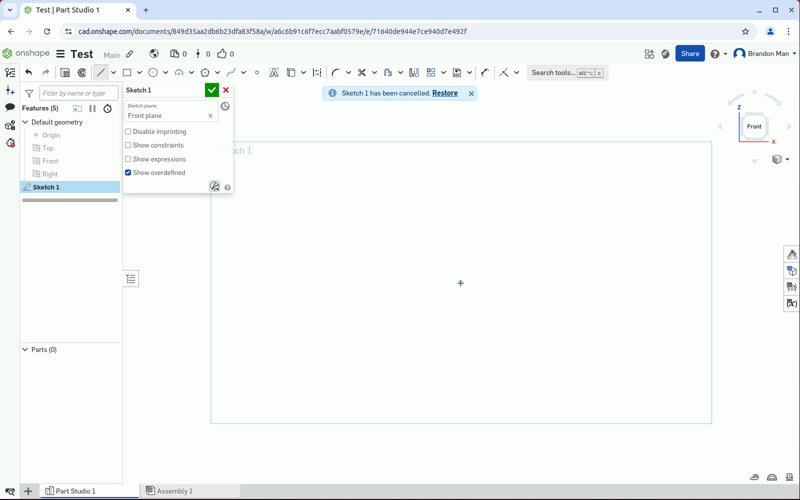
mouse_move(573, 282)
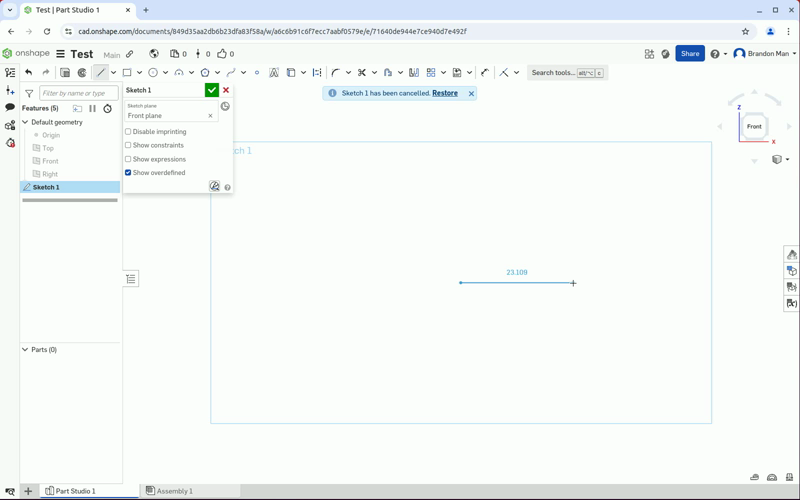
click(573, 282)
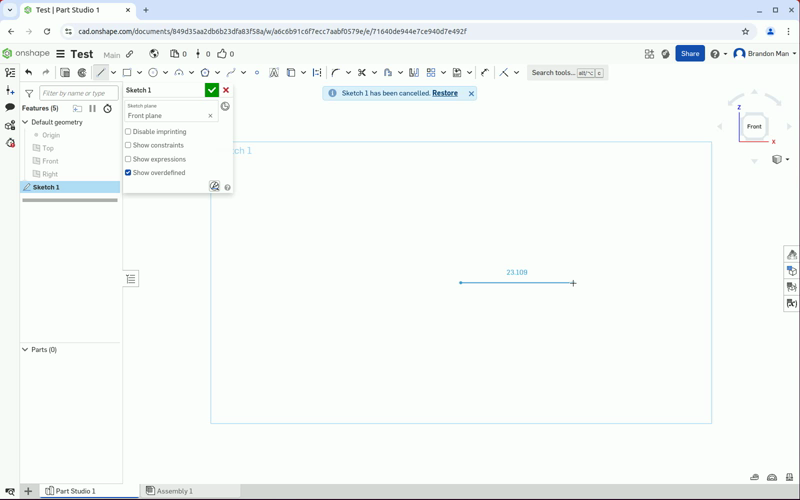
key_up(shift)
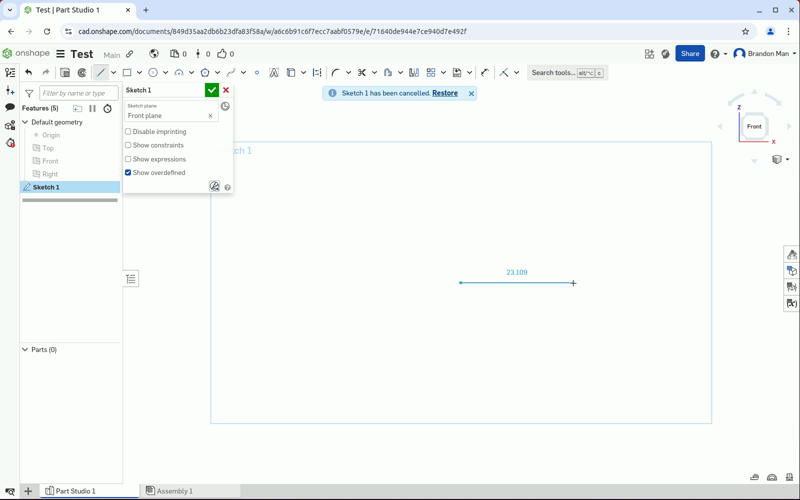
key_down(shift)
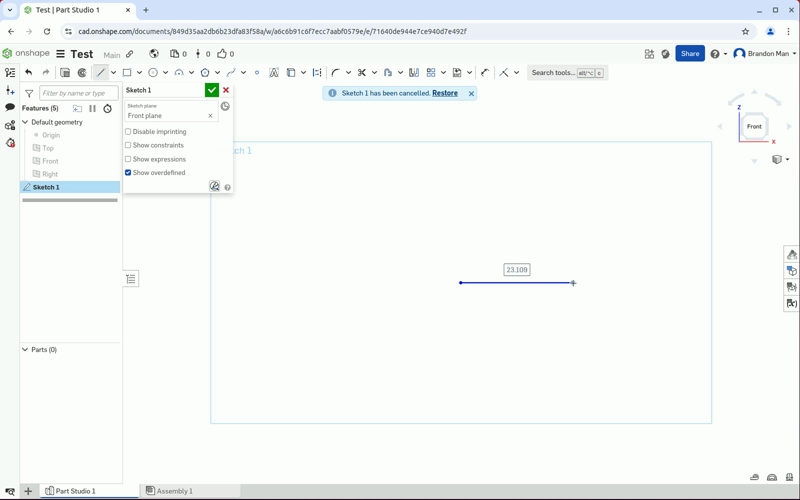
mouse_move(589, 282)
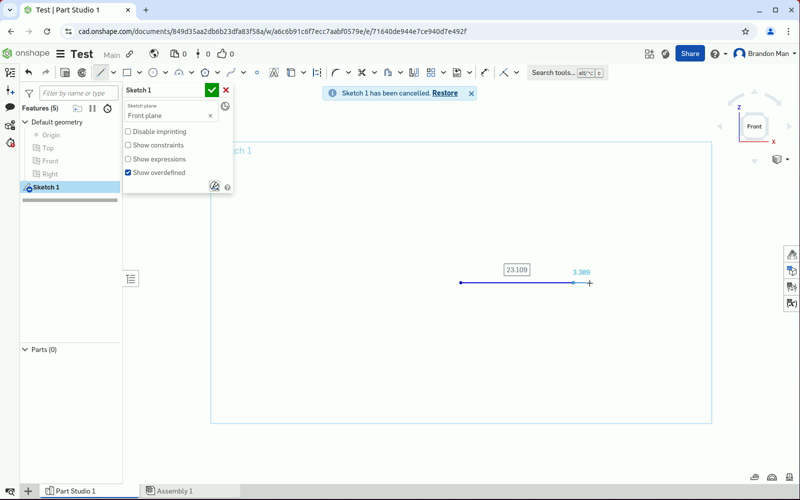
mouse_move(559, 268)
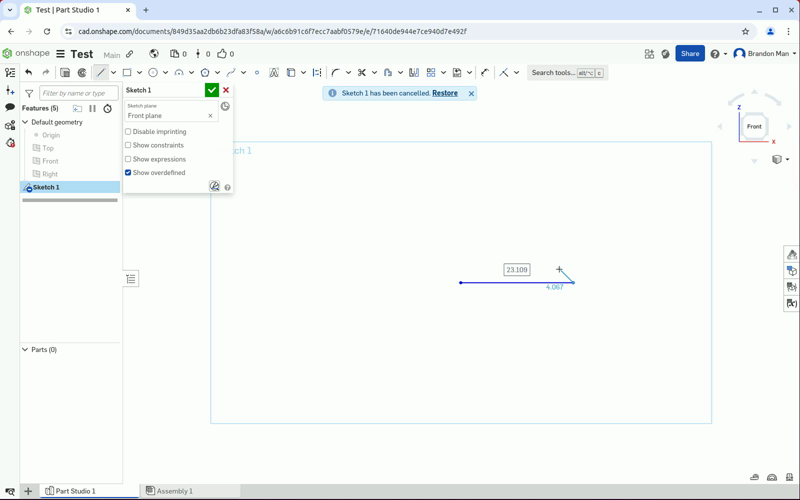
click(559, 268)
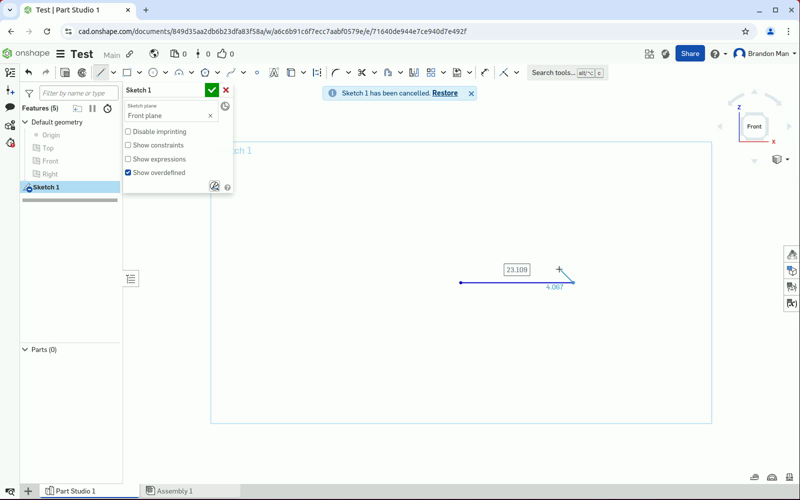
key_up(shift)
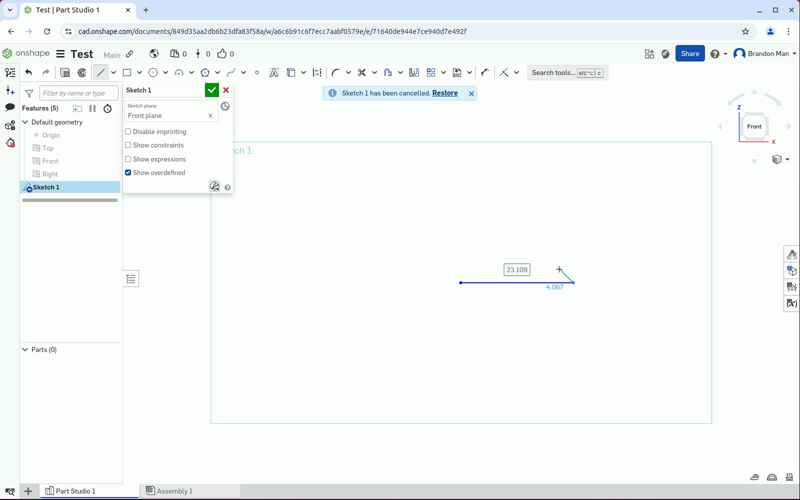
key_down(shift)
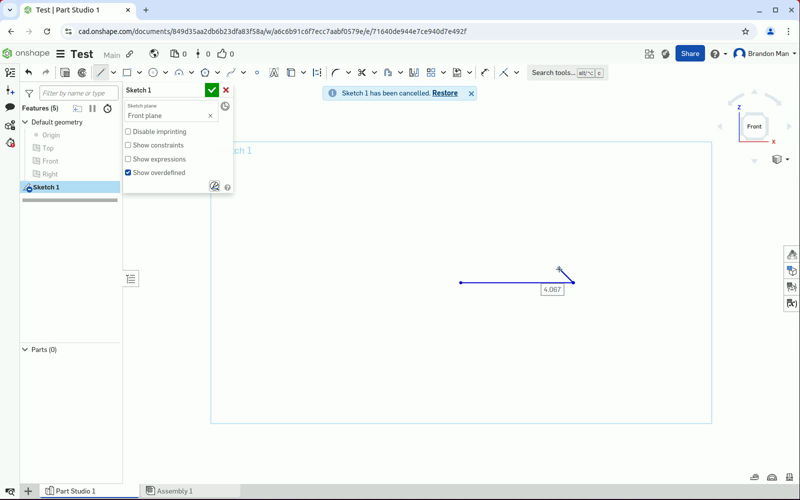
mouse_move(589, 268)
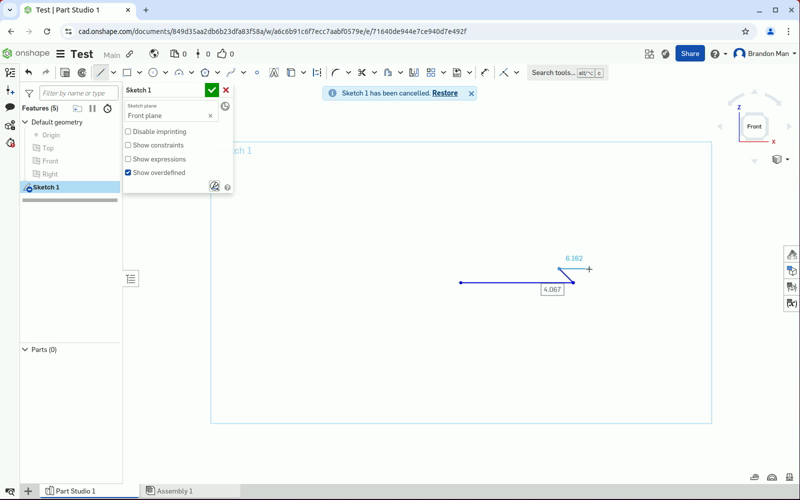
mouse_move(544, 268)
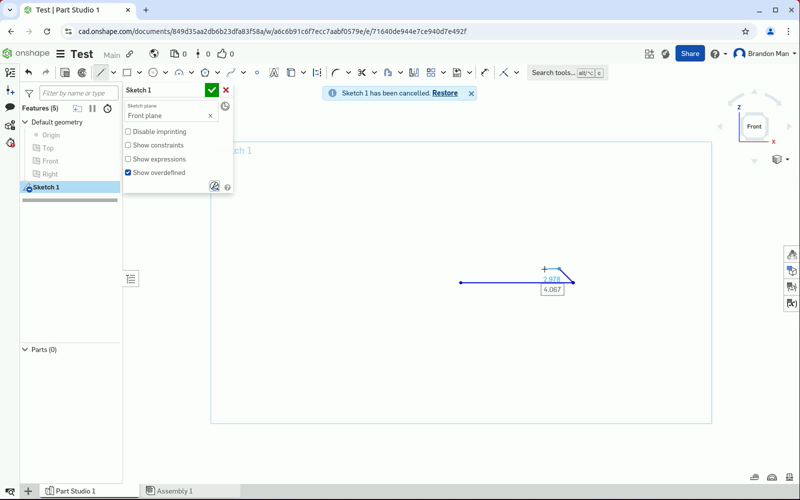
click(544, 268)
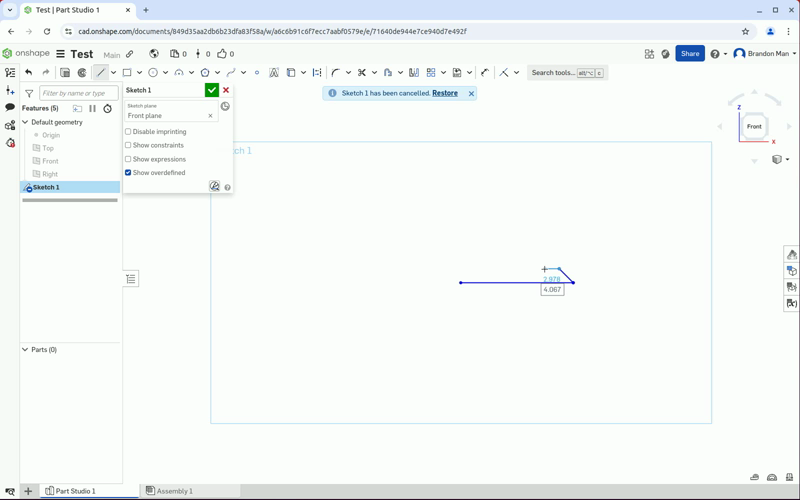
key_up(shift)
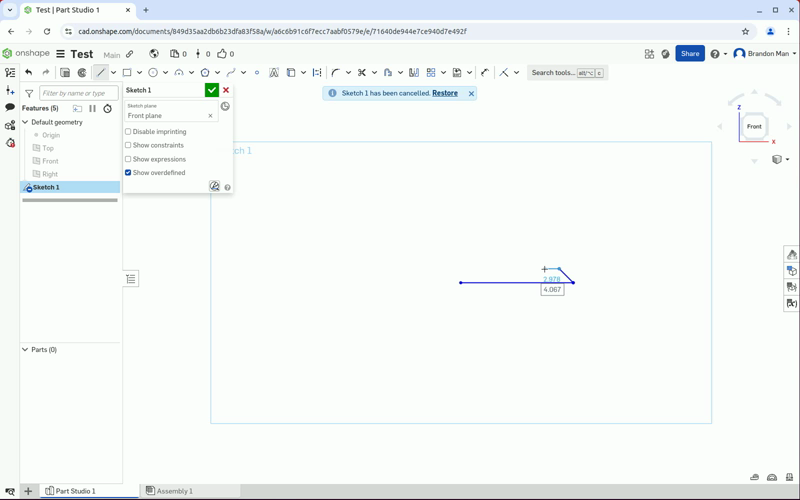
key_down(shift)
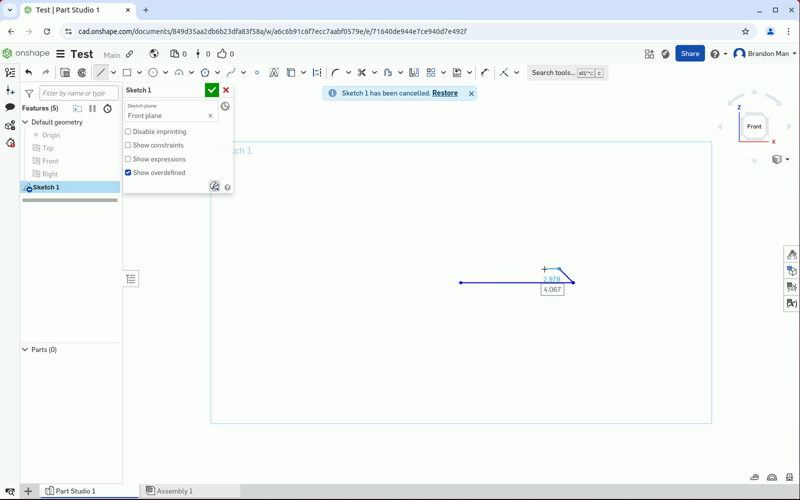
mouse_move(574, 268)
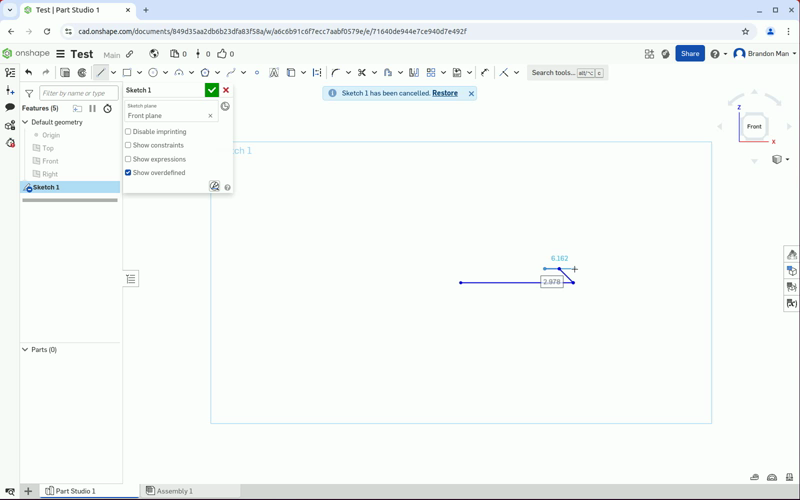
mouse_move(544, 226)
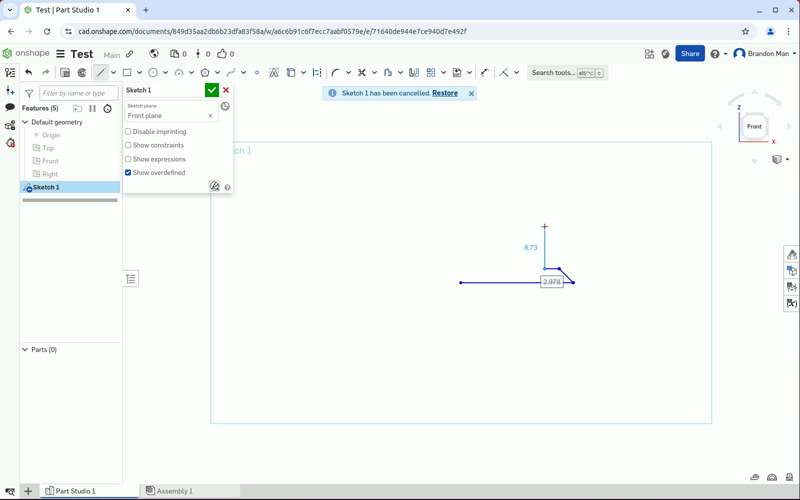
click(544, 226)
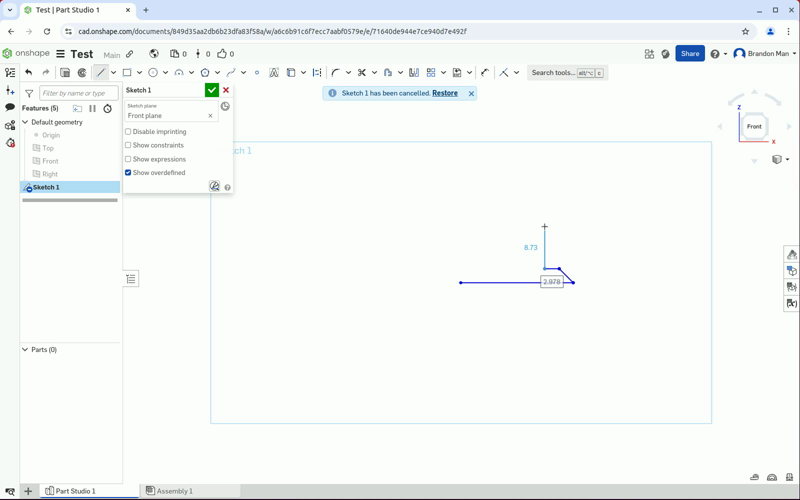
key_up(shift)
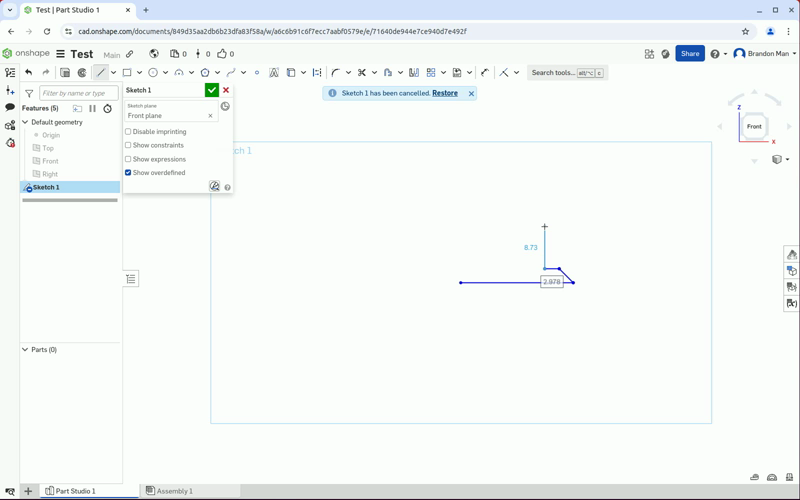
key_down(shift)
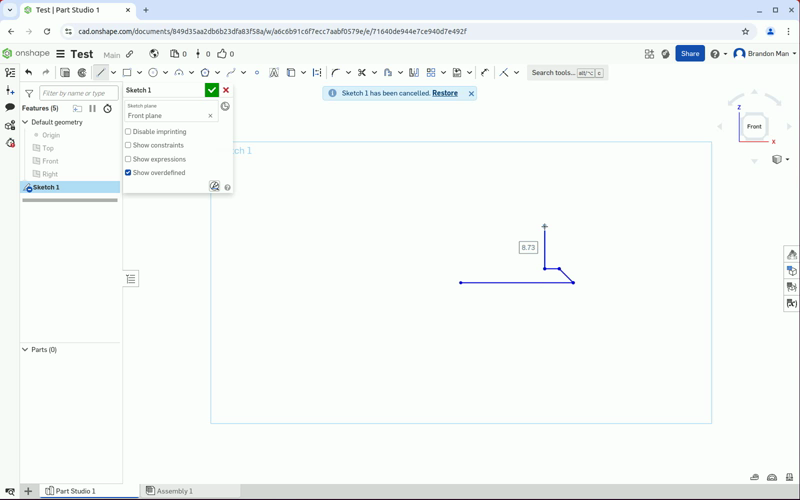
mouse_move(574, 226)
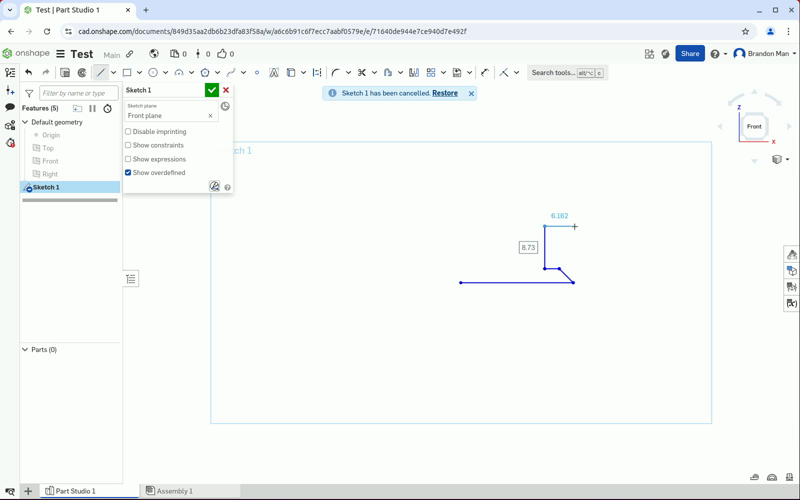
mouse_move(530, 226)
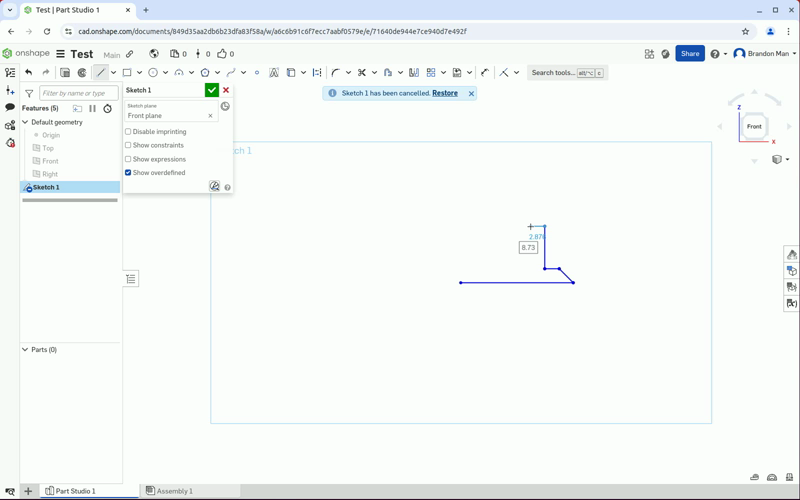
click(530, 226)
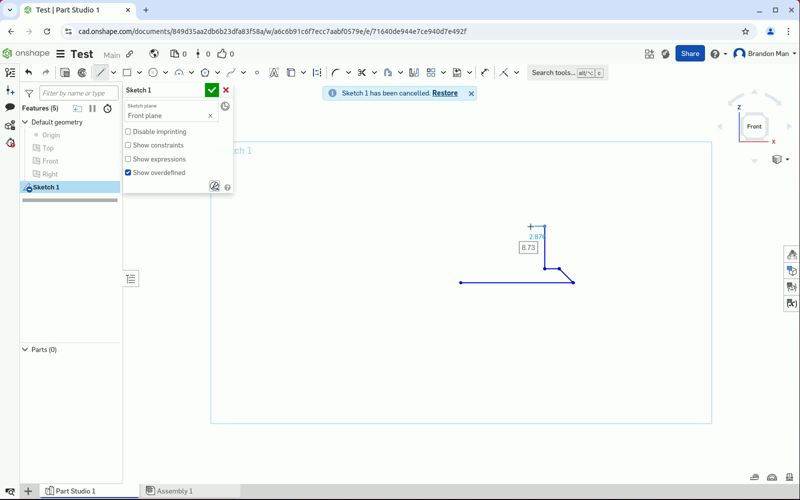
key_up(shift)
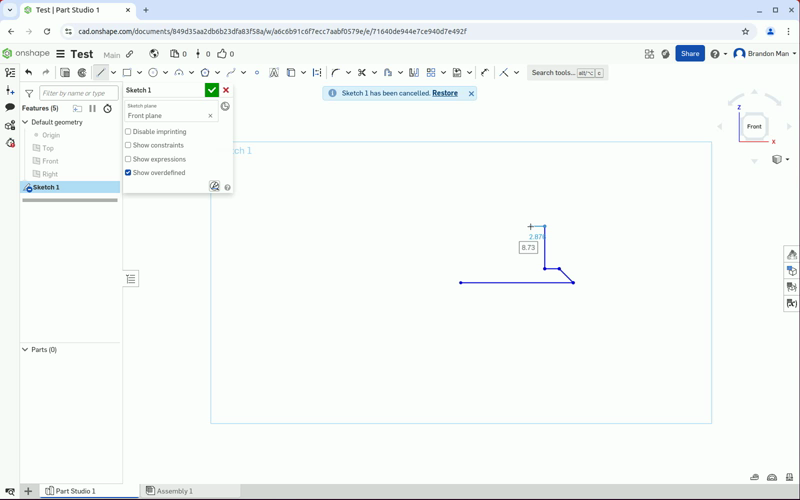
key(esc)
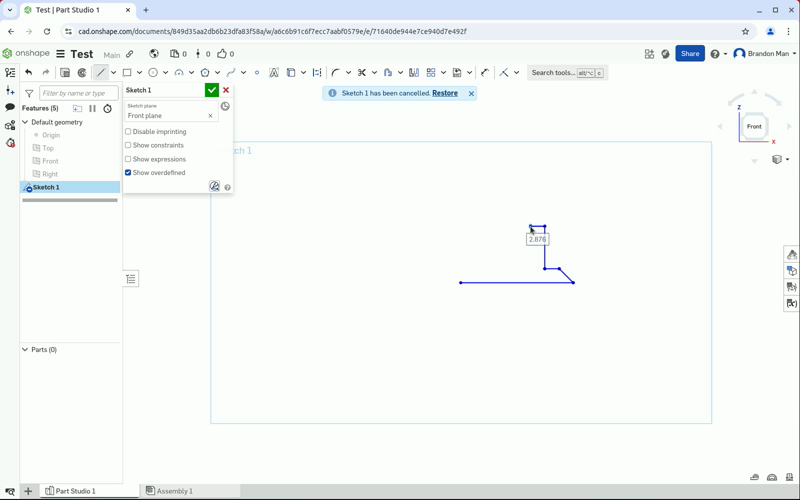
key(a)
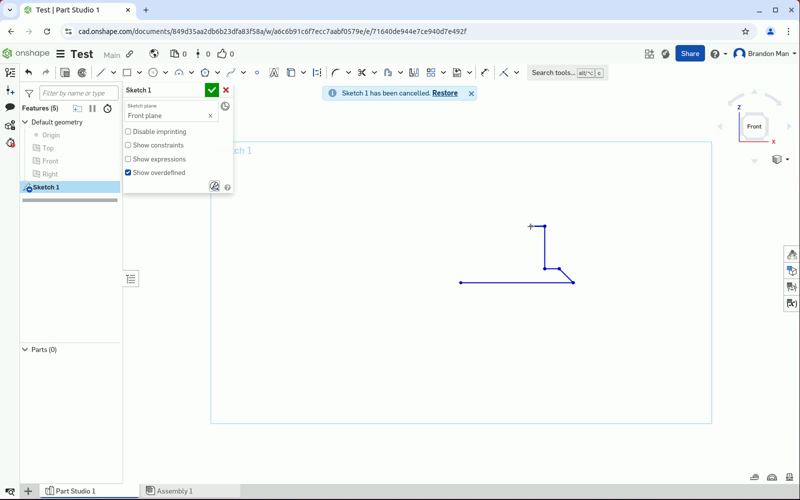
mouse_move(530, 226)
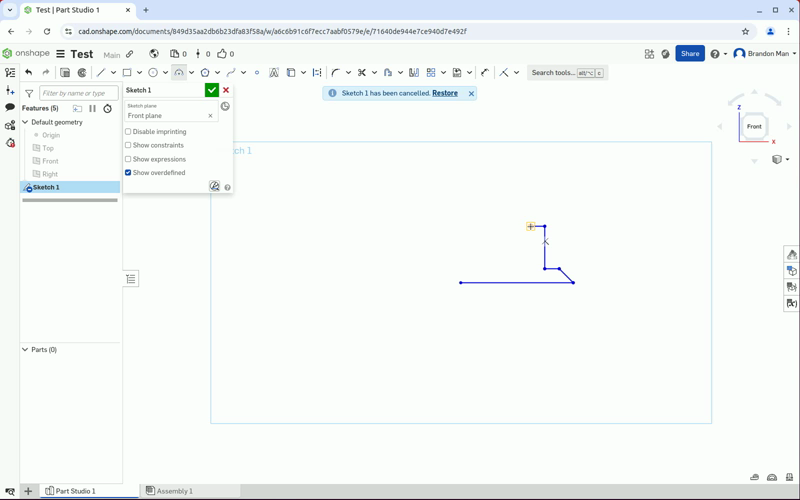
click(530, 226)
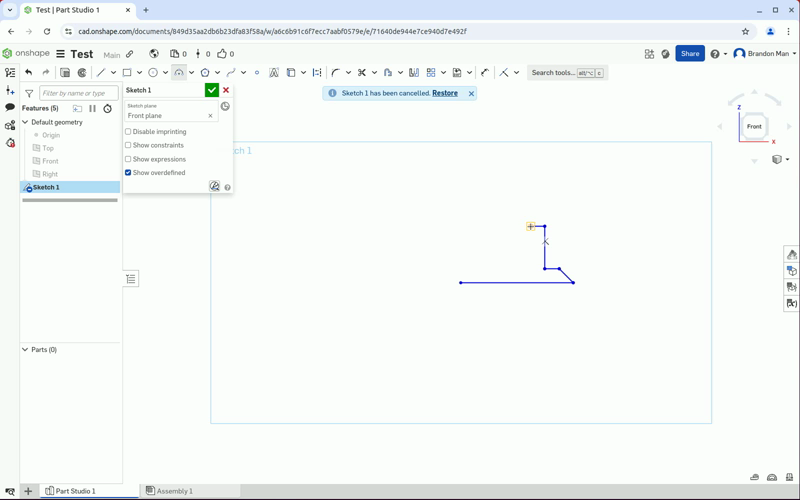
key_down(shift)
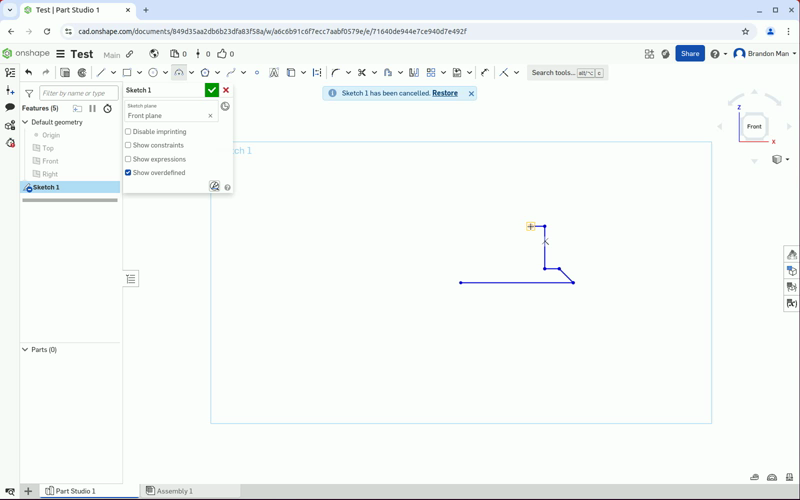
mouse_move(503, 226)
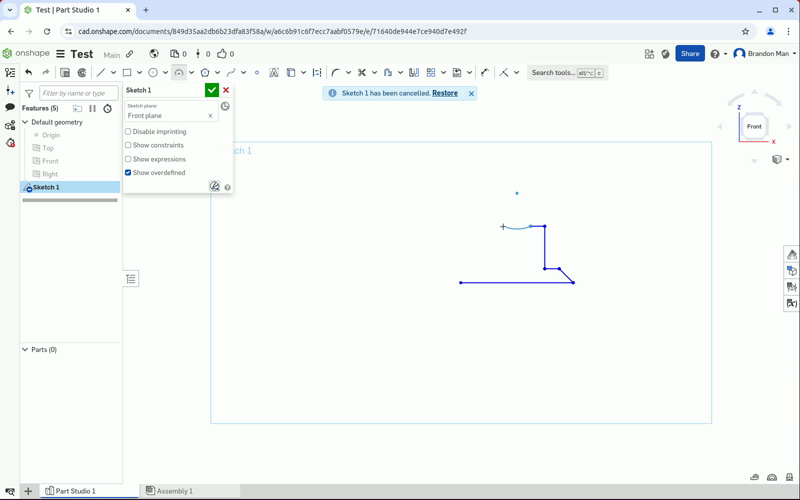
click(503, 226)
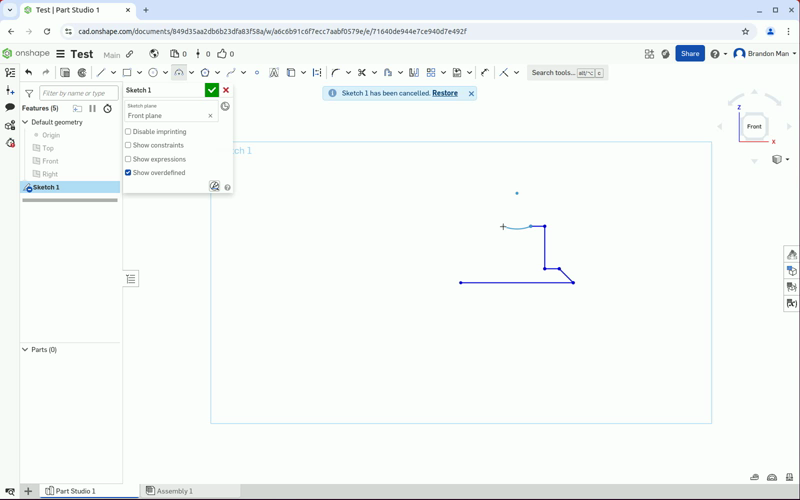
mouse_move(516, 239)
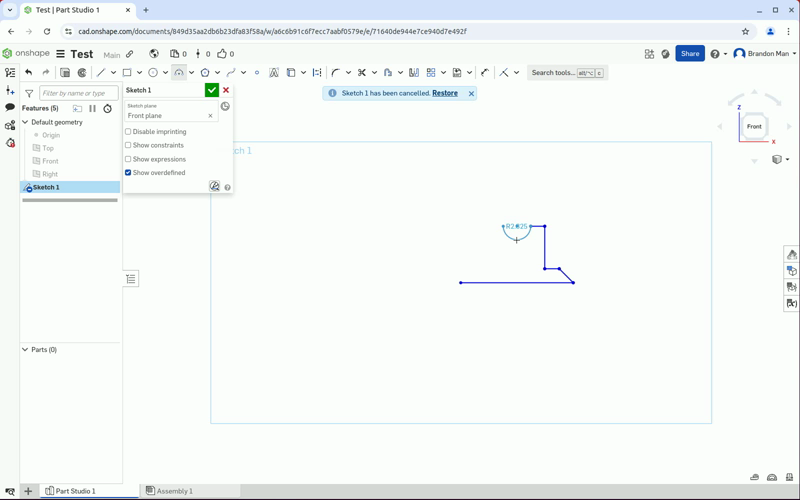
click(516, 239)
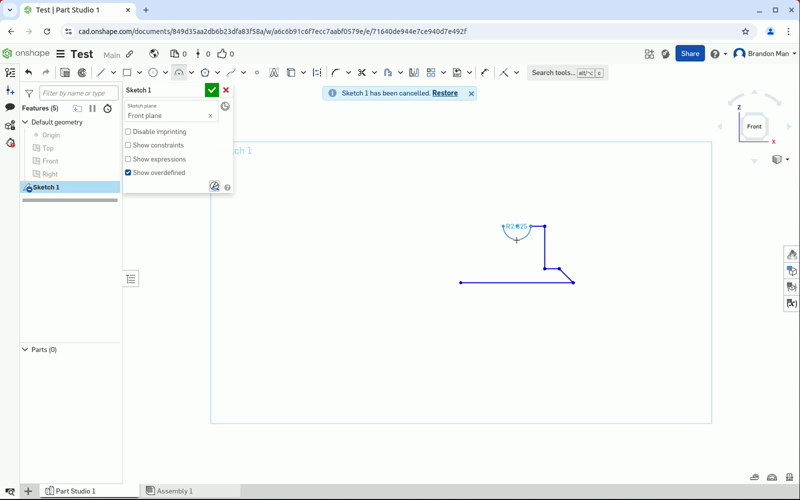
key_up(shift)
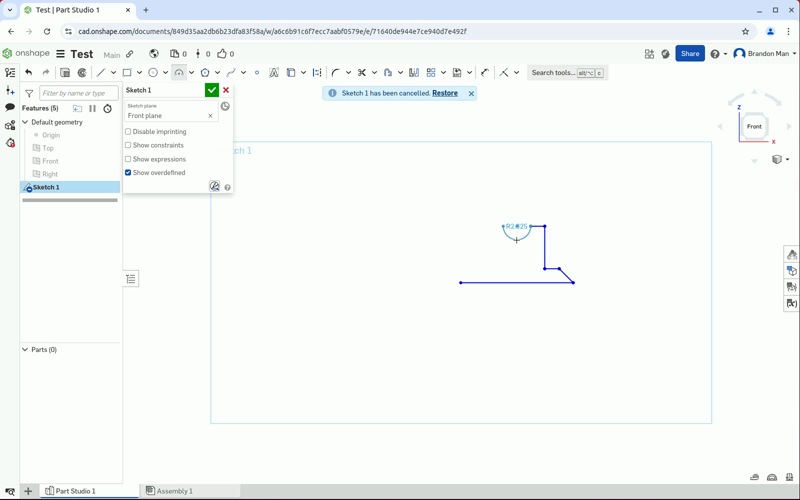
key(esc)
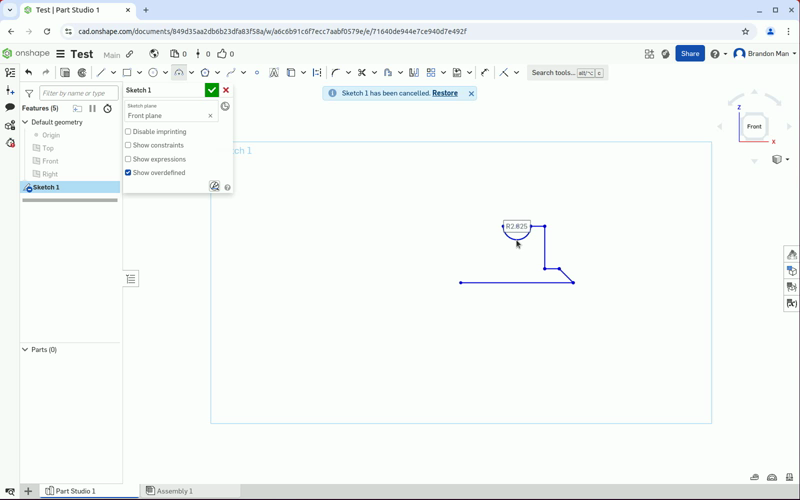
key(l)
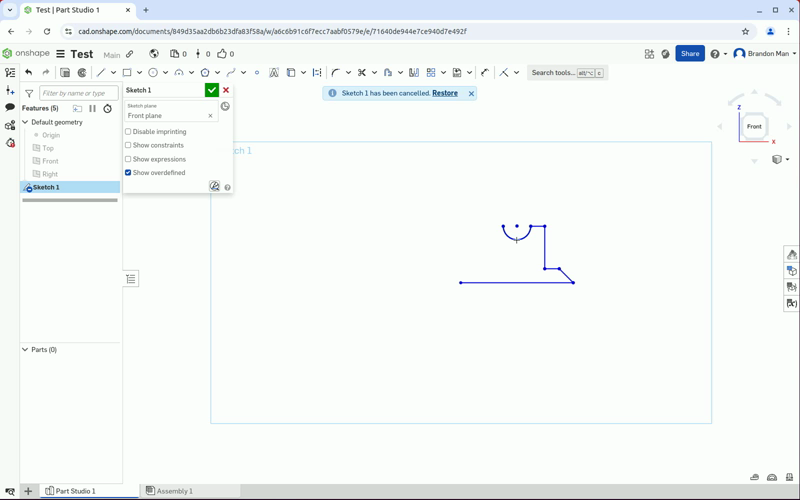
mouse_move(503, 226)
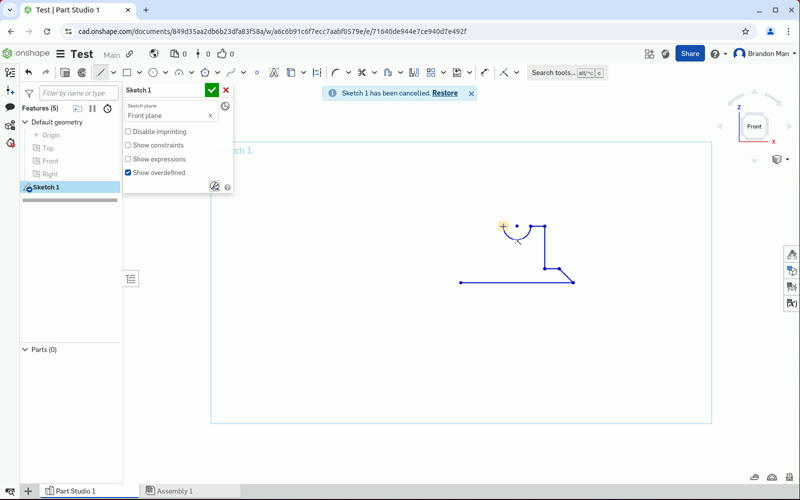
click(503, 226)
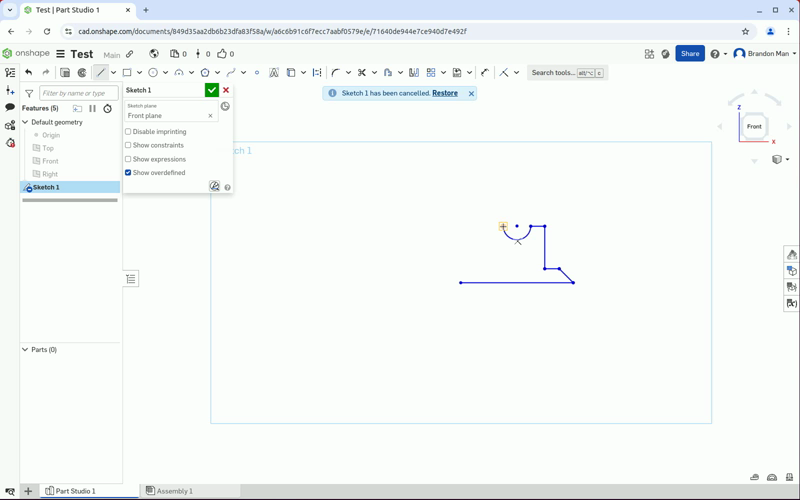
key_down(shift)
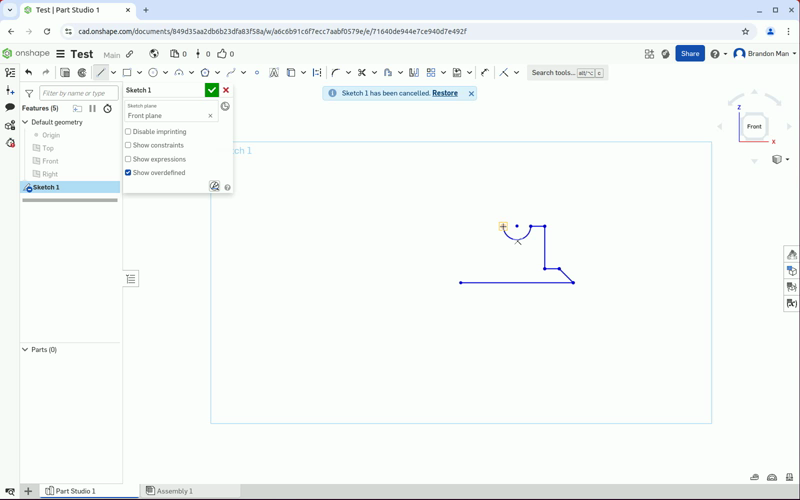
mouse_move(533, 226)
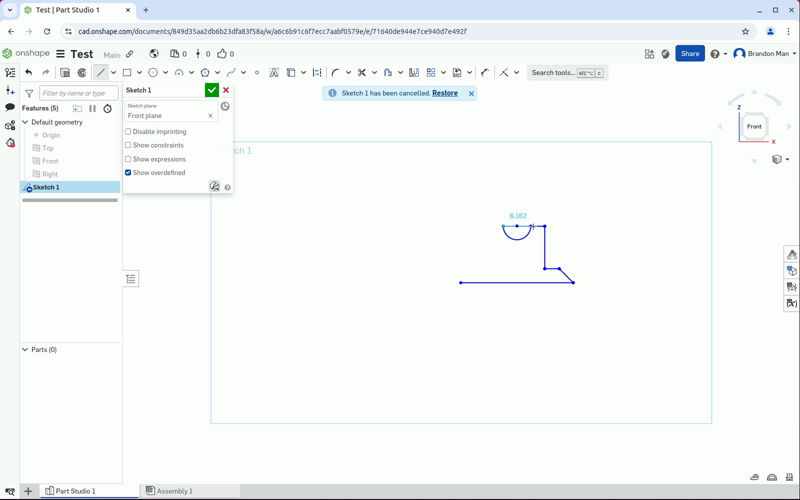
mouse_move(489, 226)
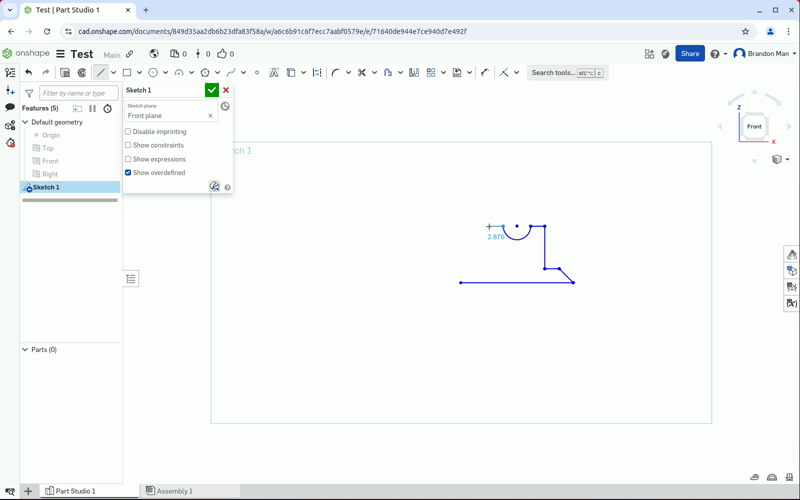
click(489, 226)
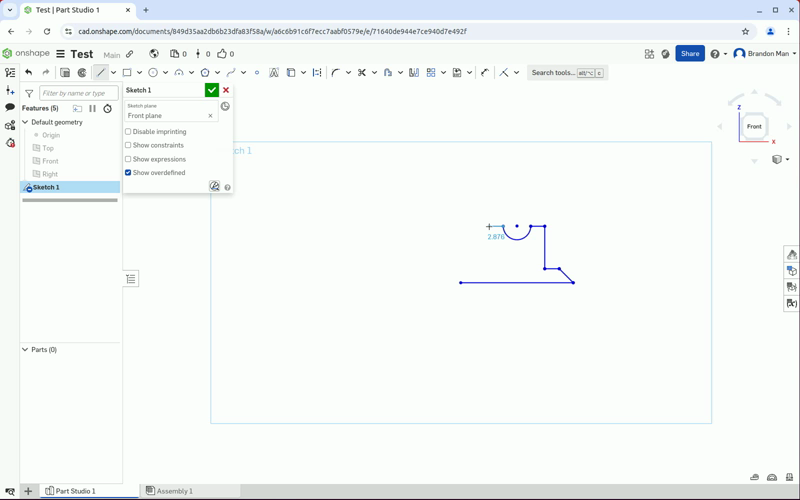
key_up(shift)
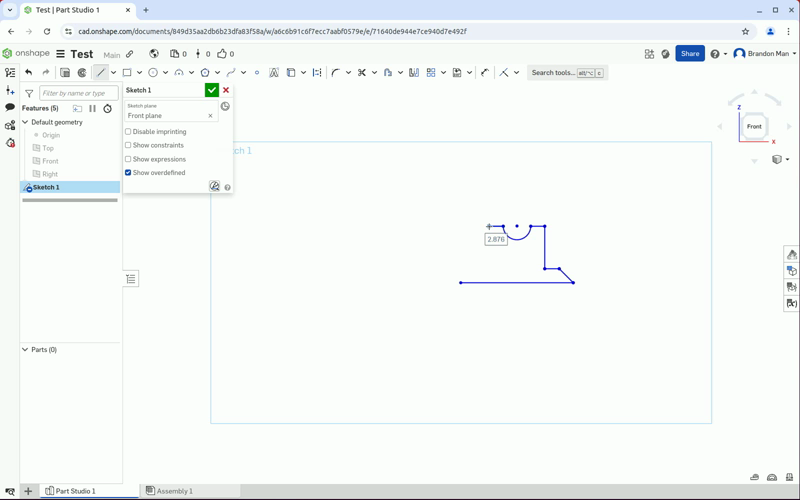
key_down(shift)
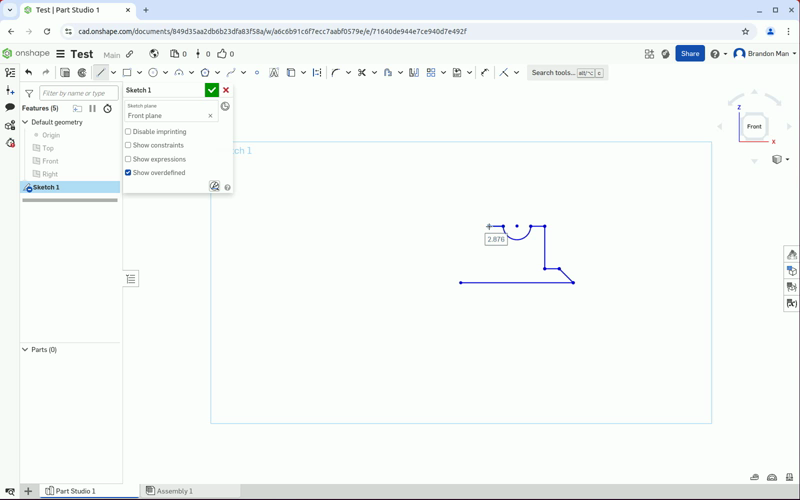
mouse_move(519, 226)
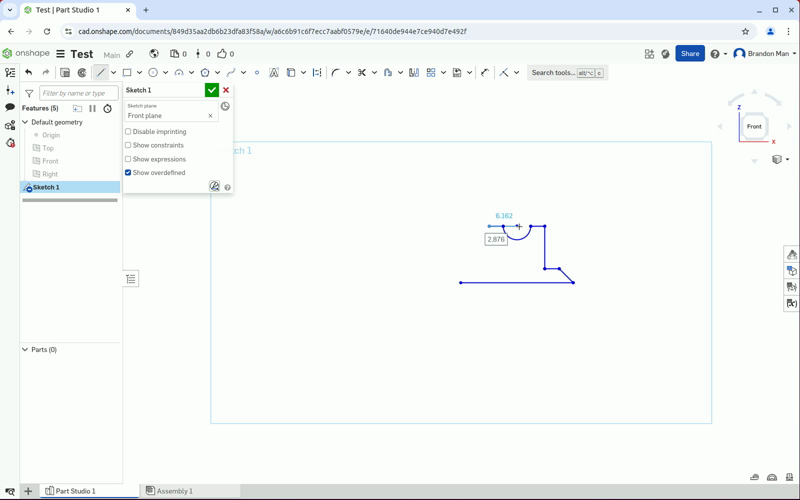
mouse_move(489, 268)
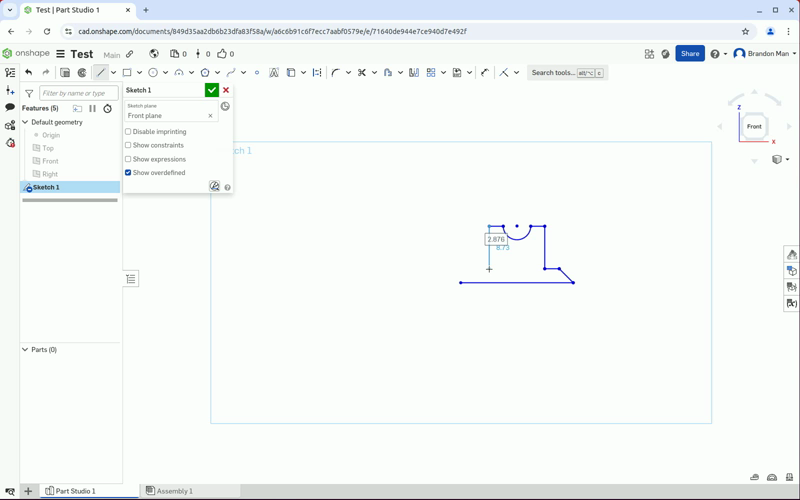
click(489, 268)
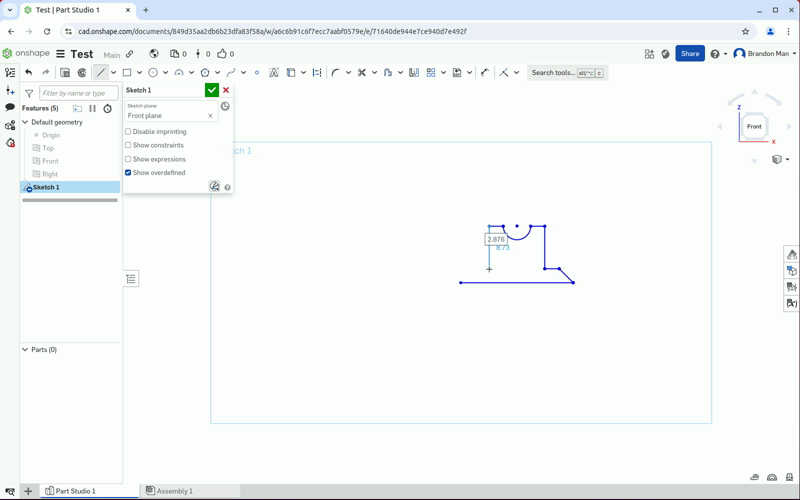
key_up(shift)
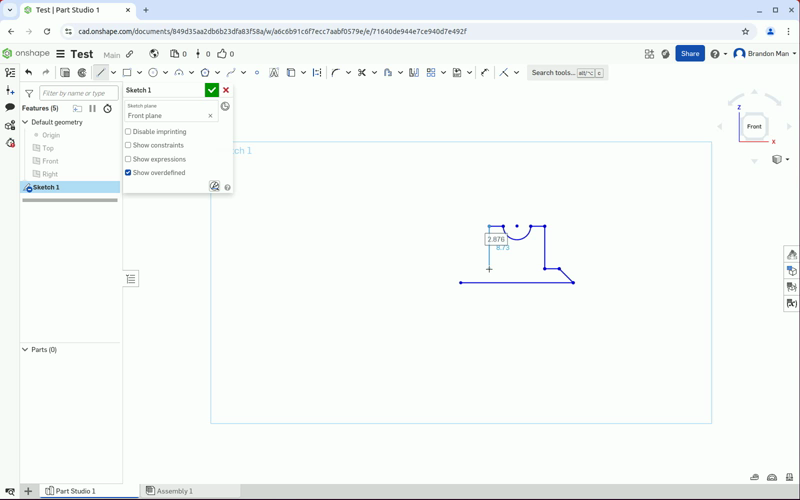
key_down(shift)
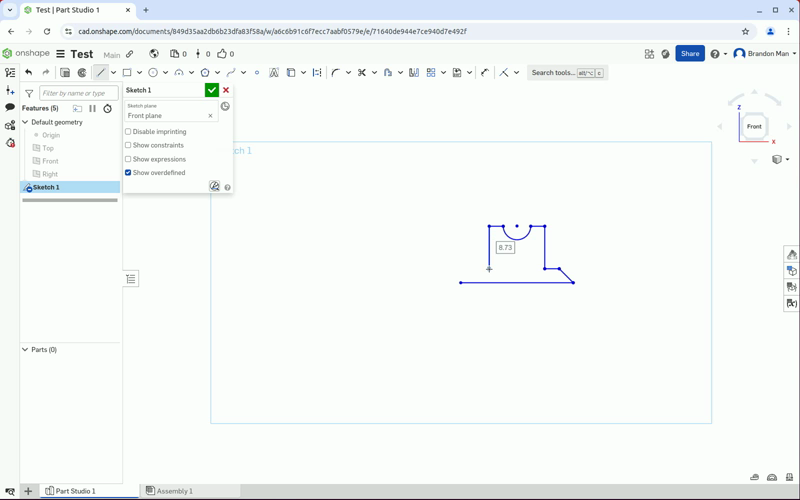
mouse_move(519, 268)
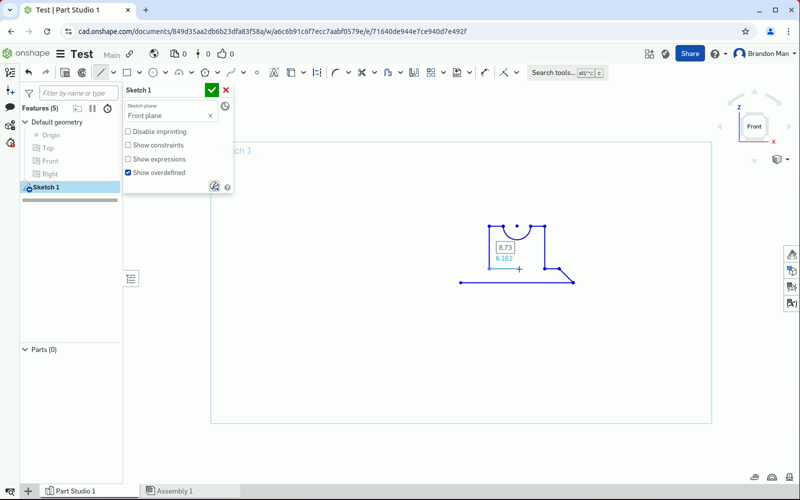
mouse_move(474, 268)
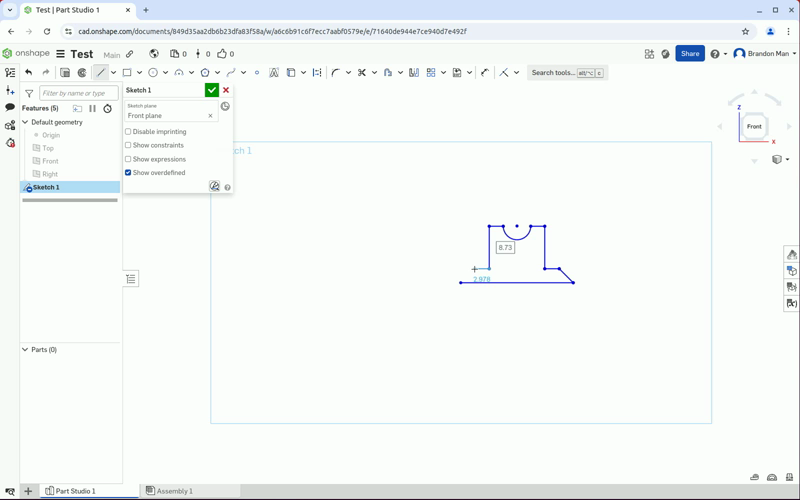
click(474, 268)
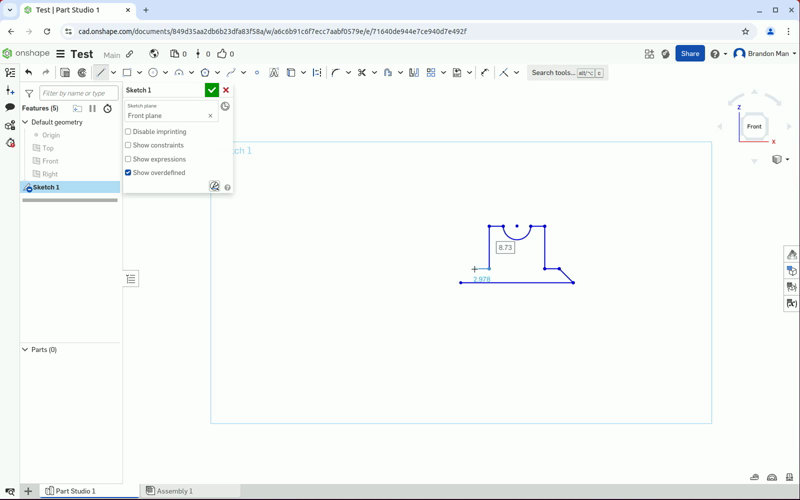
key_up(shift)
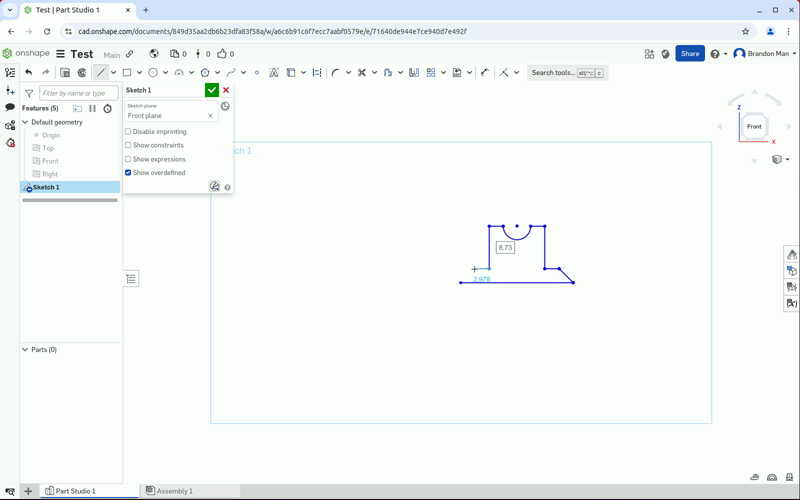
mouse_move(504, 268)
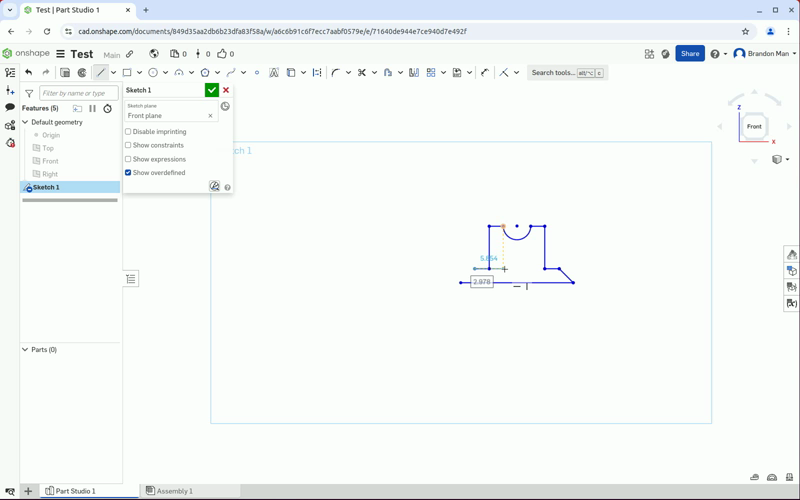
key_down(shift)
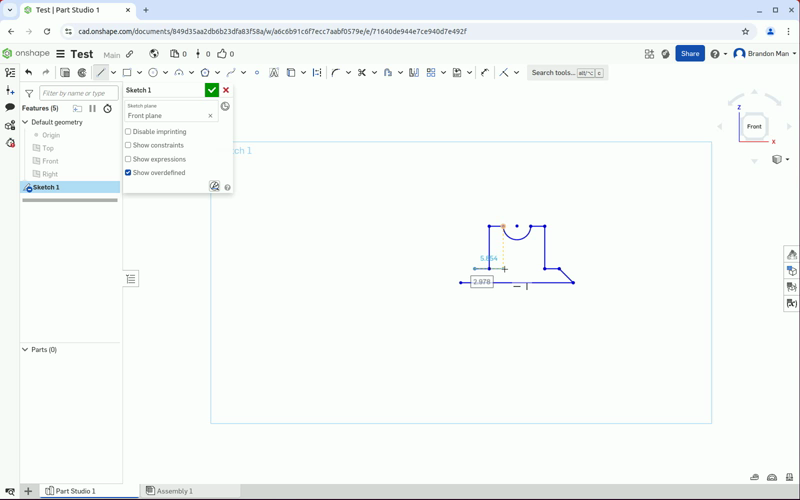
mouse_move(460, 282)
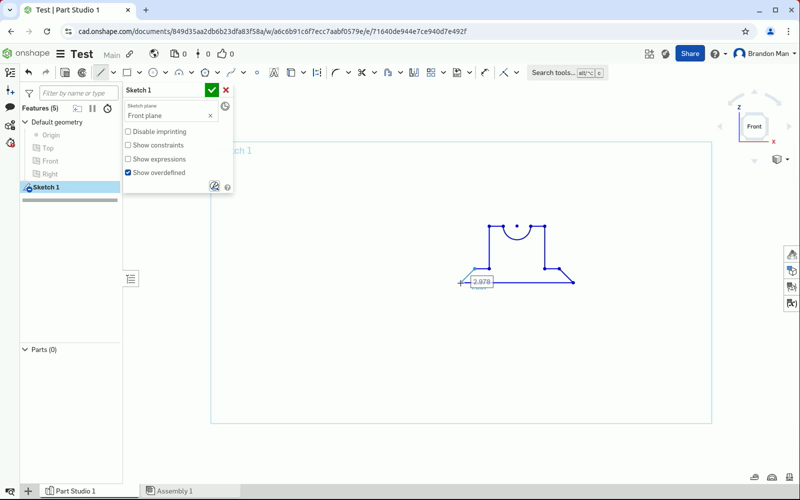
key_up(shift)
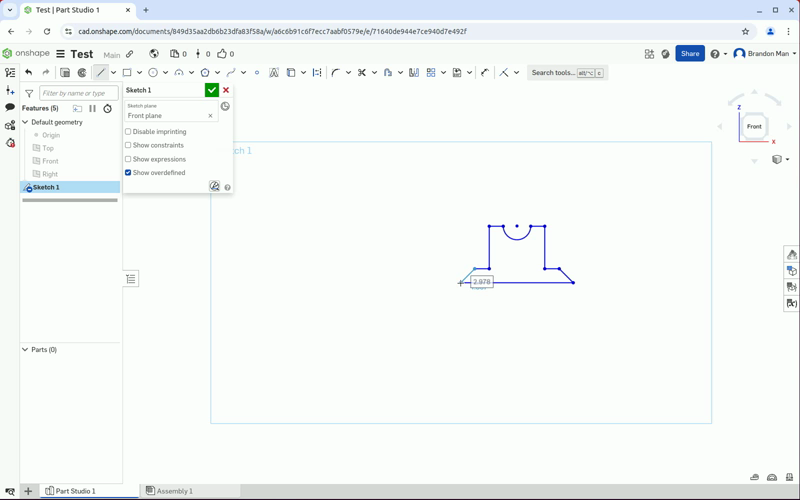
click(460, 282)
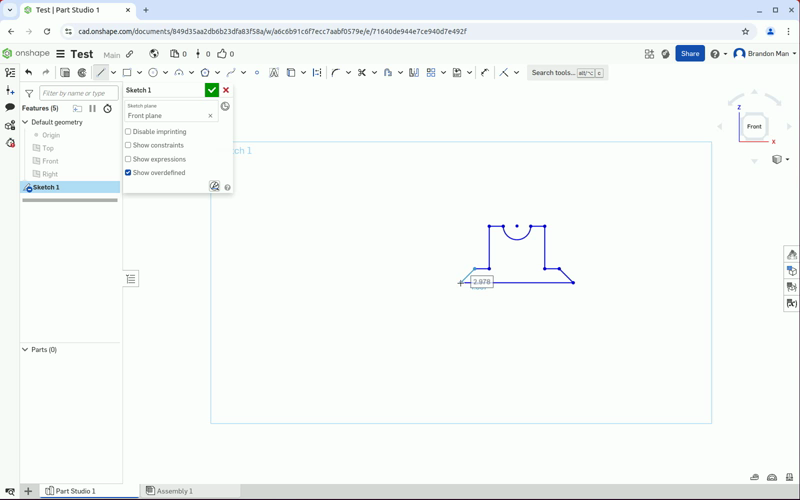
key(esc)
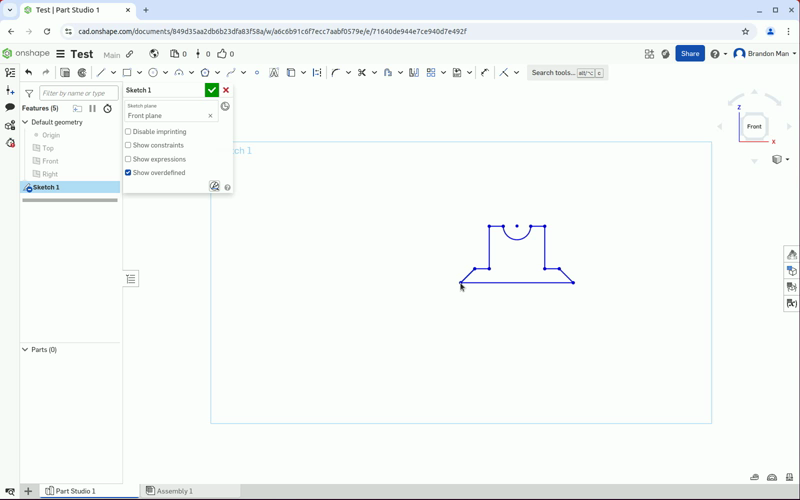
mouse_move(490, 278)
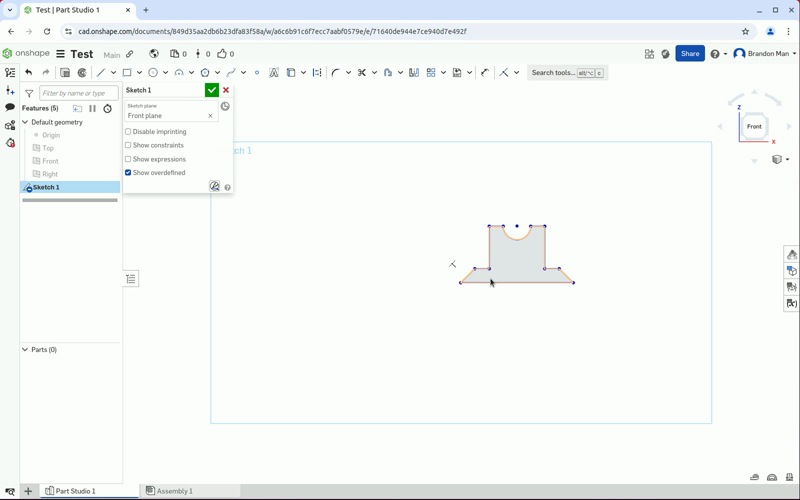
scroll(6)
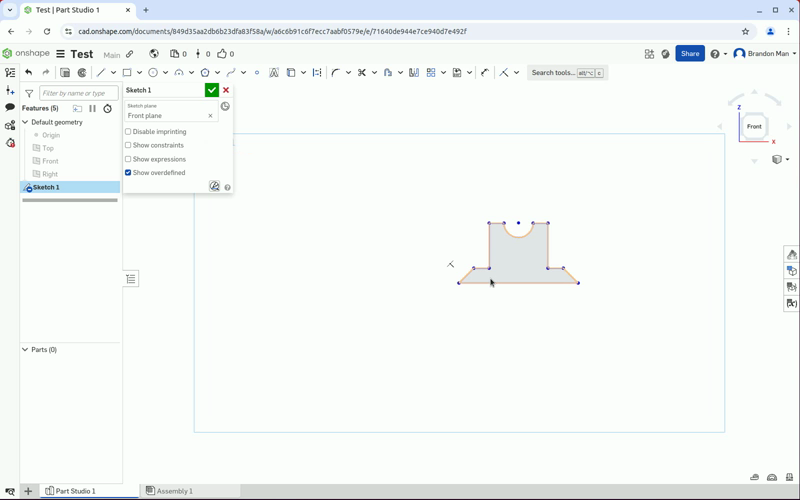
scroll(6)
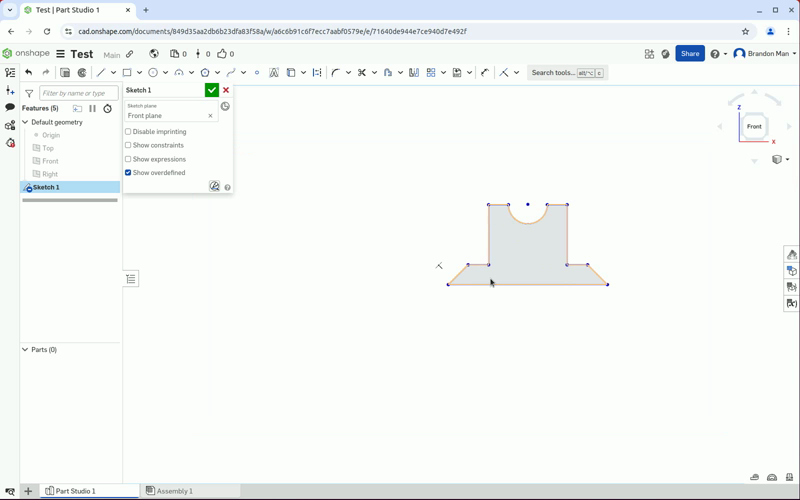
scroll(6)
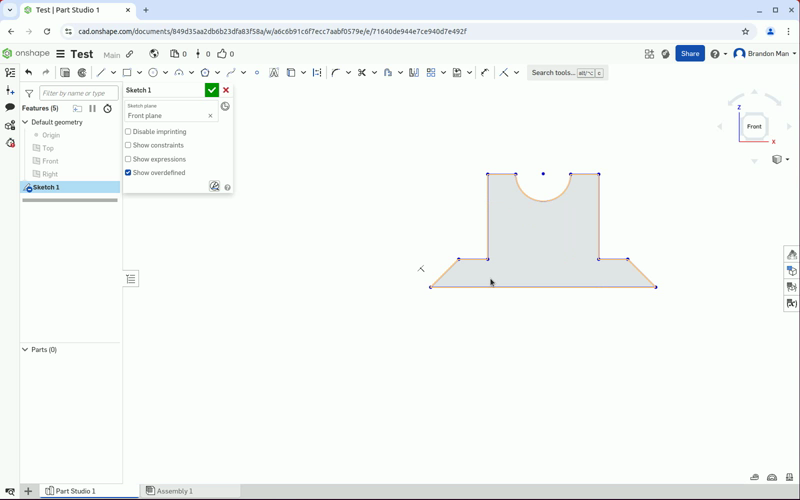
scroll(6)
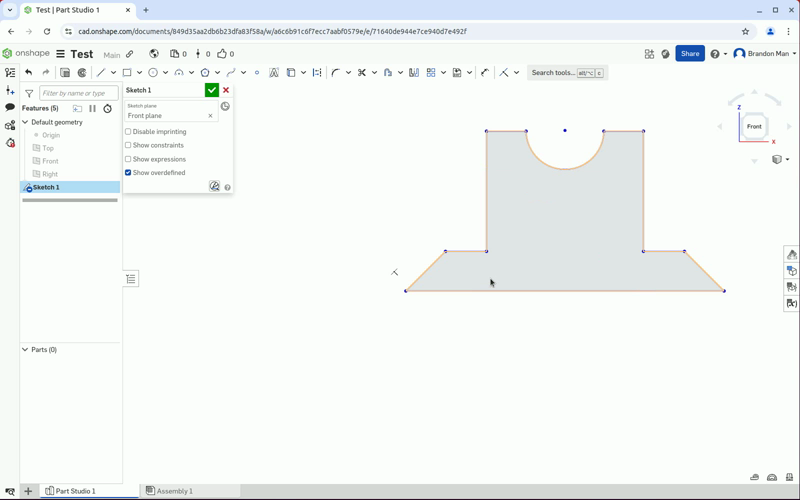
scroll(6)
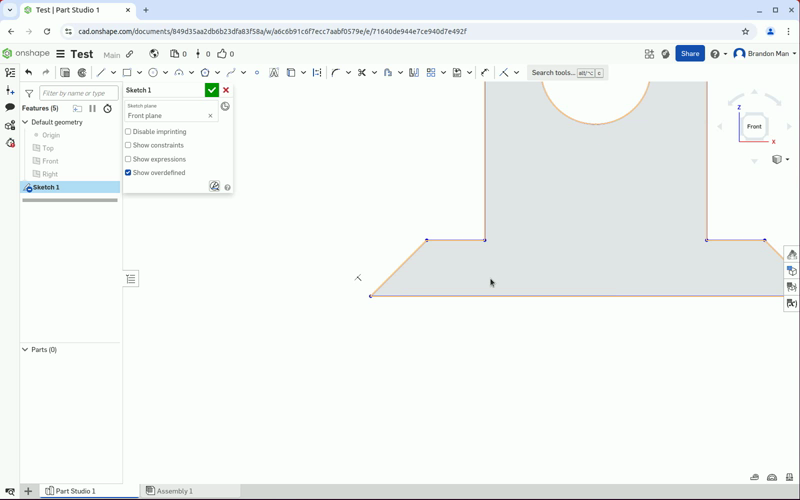
scroll(6)
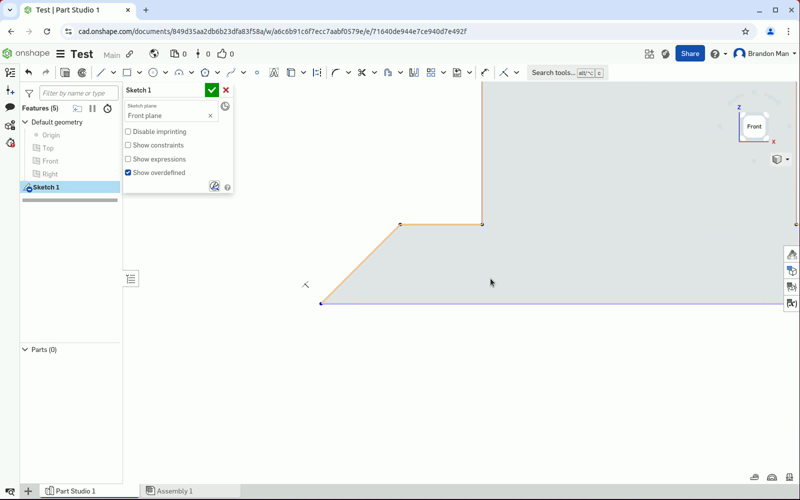
scroll(6)
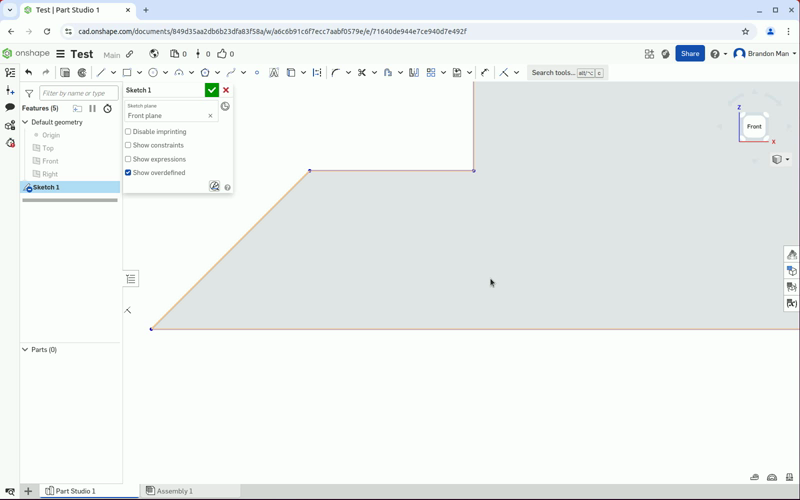
click(490, 278)
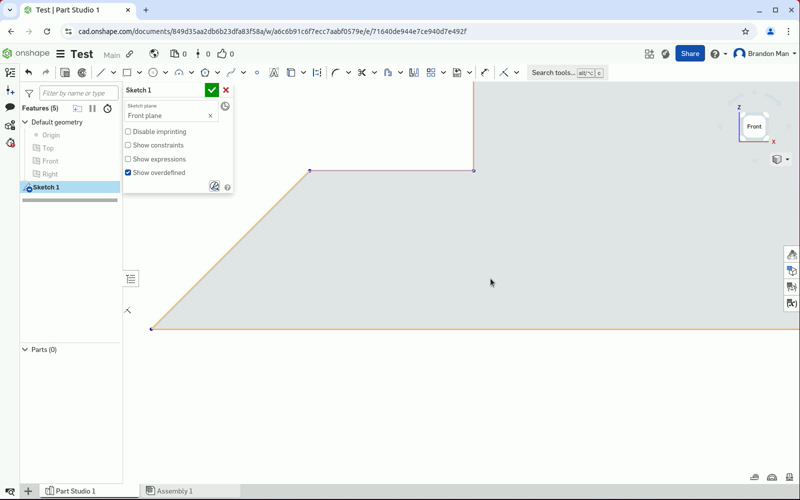
scroll(-6)
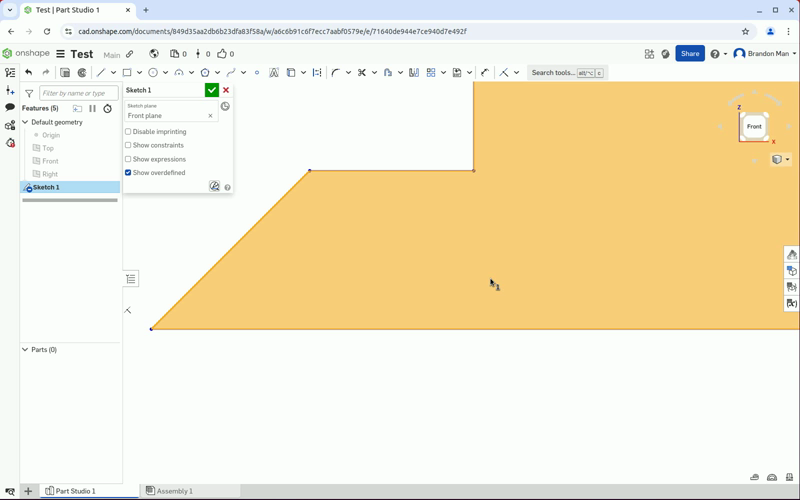
scroll(-6)
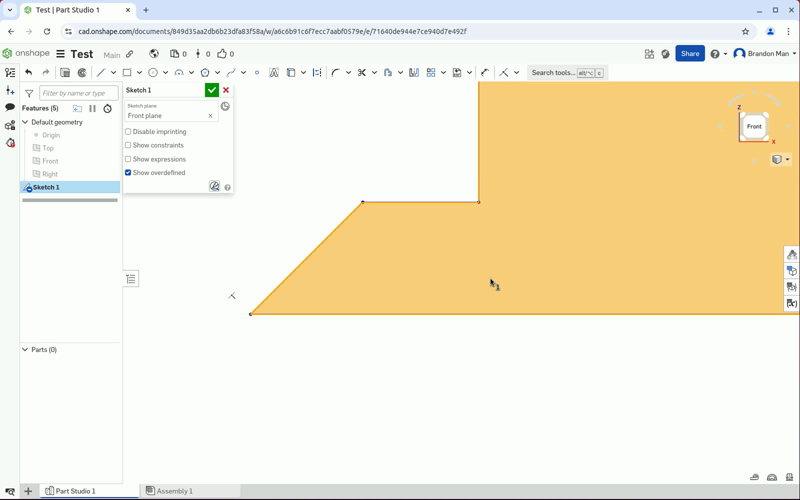
scroll(-6)
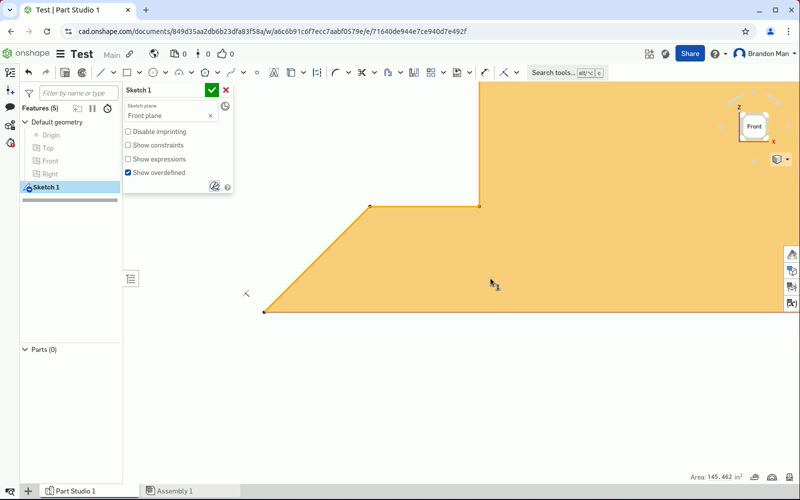
scroll(-6)
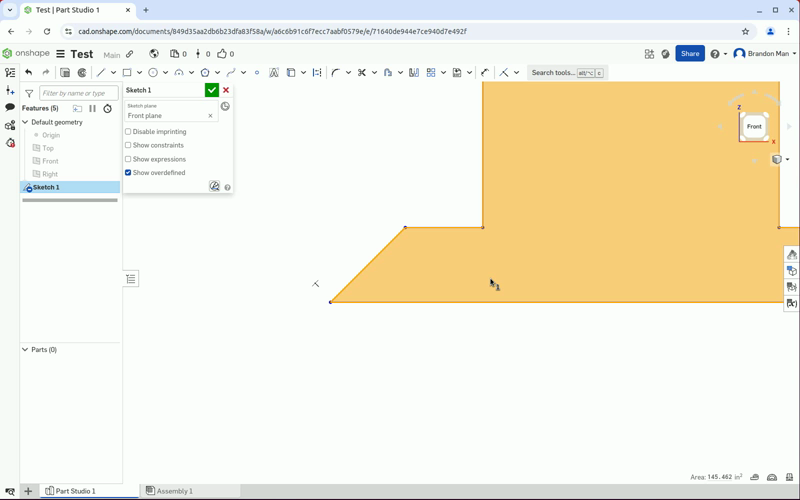
scroll(-6)
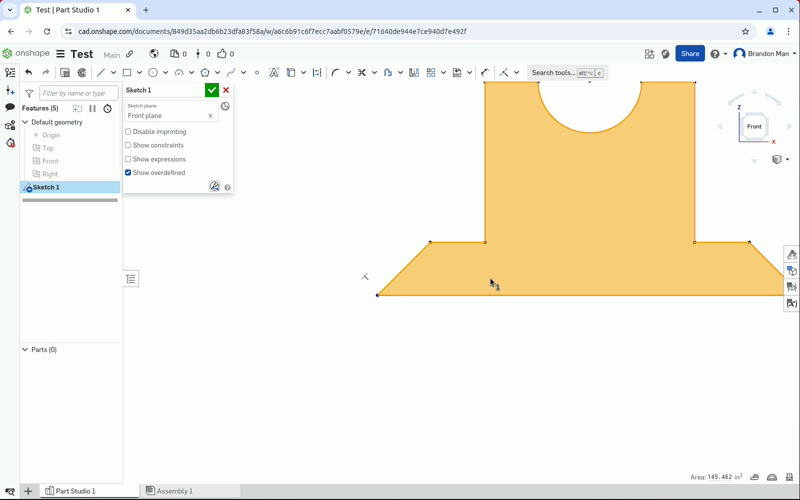
scroll(-6)
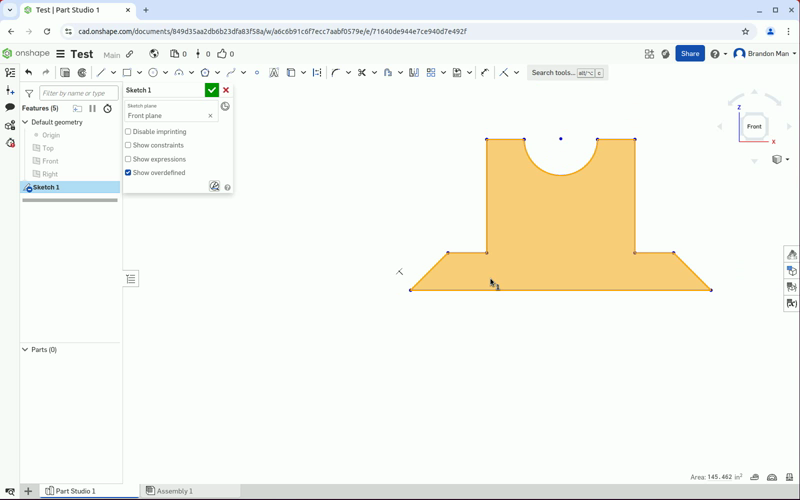
scroll(-6)
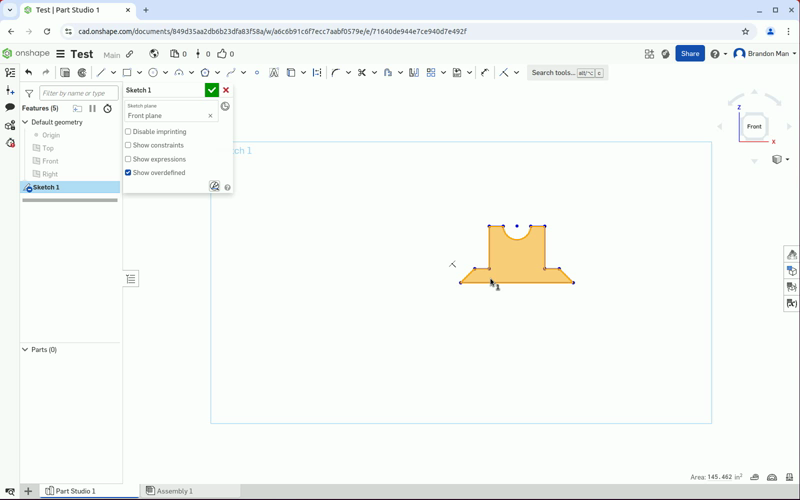
mouse_move(73, 352)
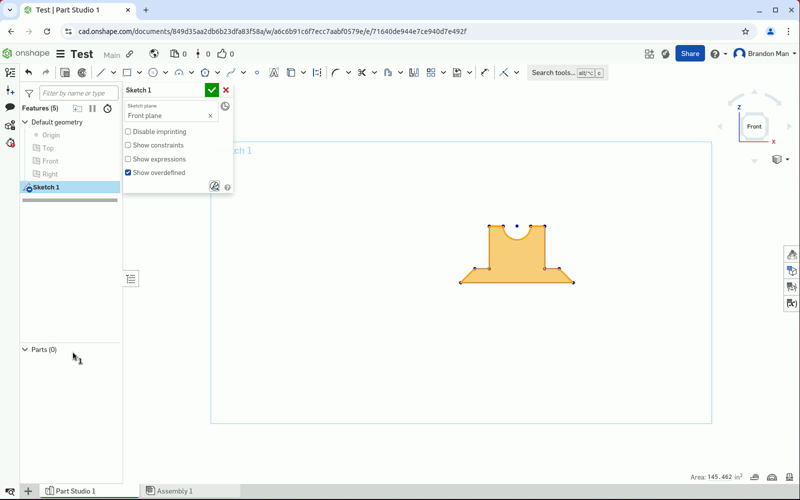
key(shift+y)
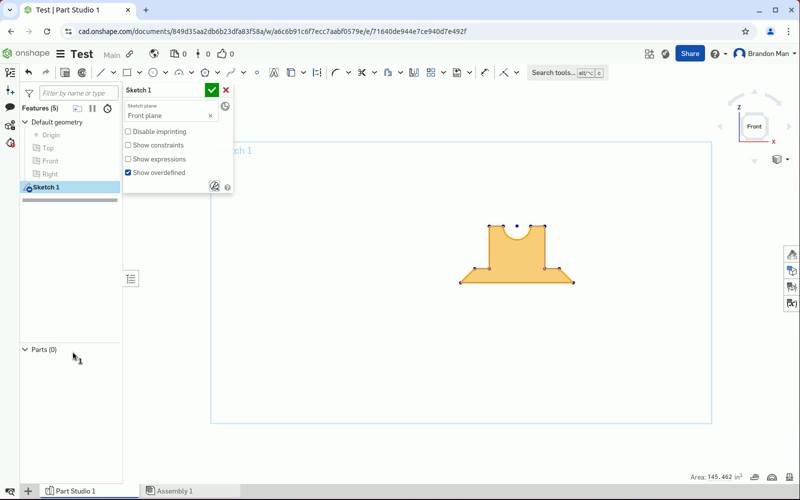
key(shift+e)
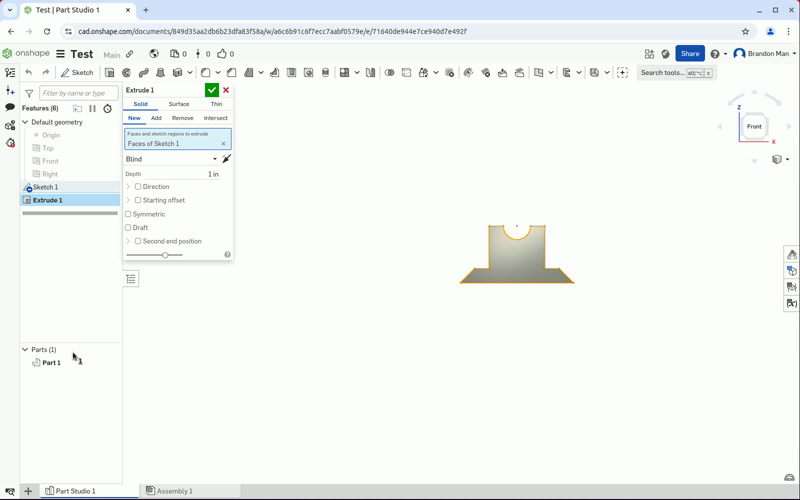
mouse_move(143, 106)
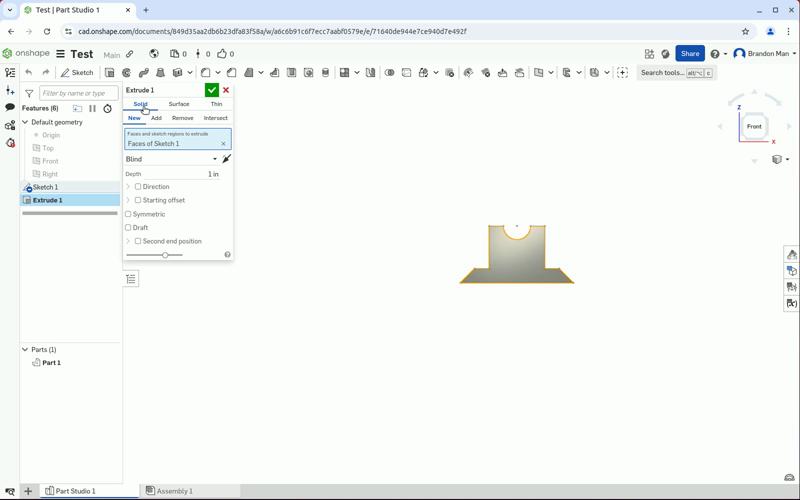
click(143, 106)
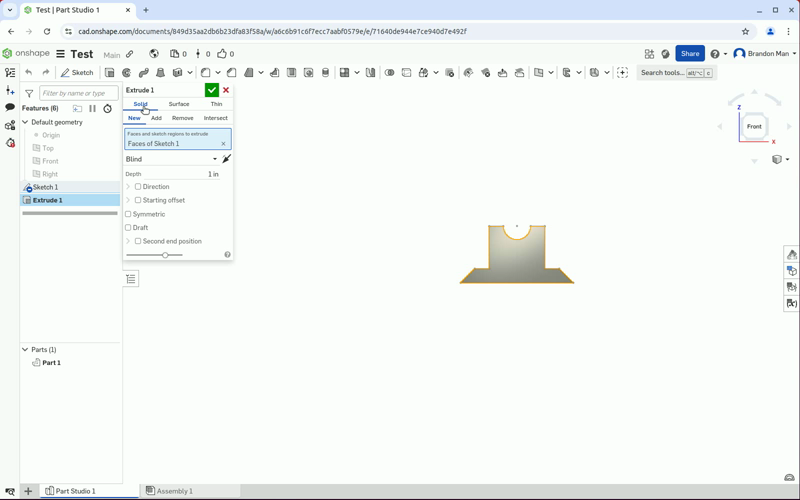
mouse_move(137, 120)
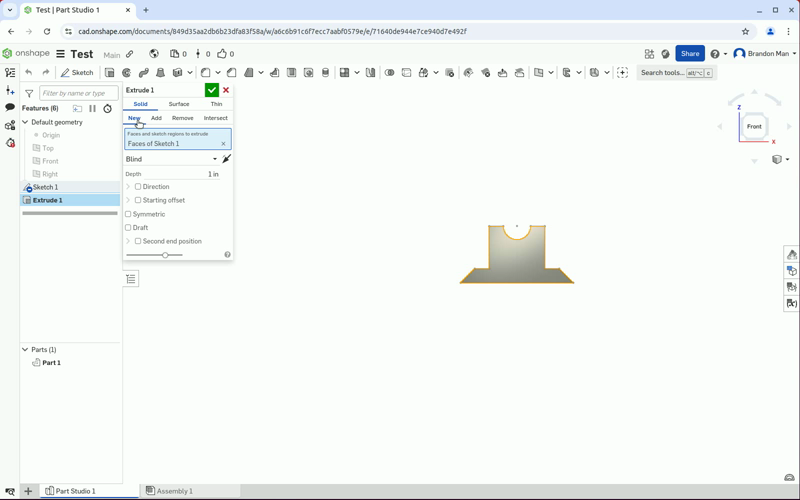
click(137, 120)
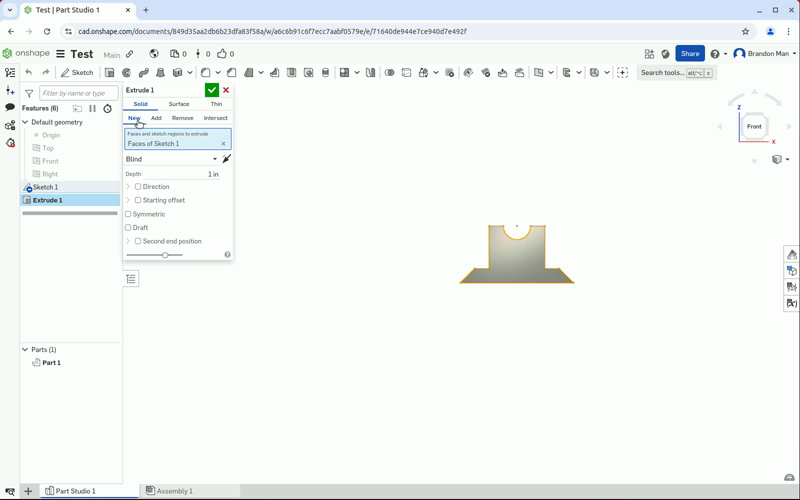
key(tab, 4)
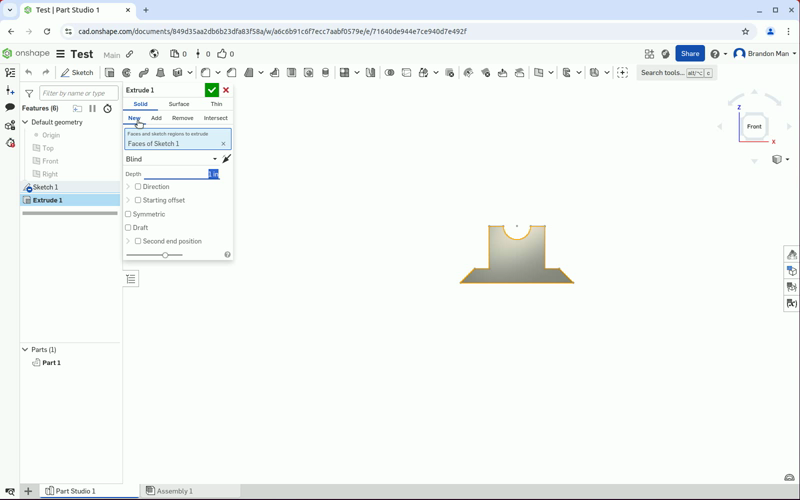
text(8.666)
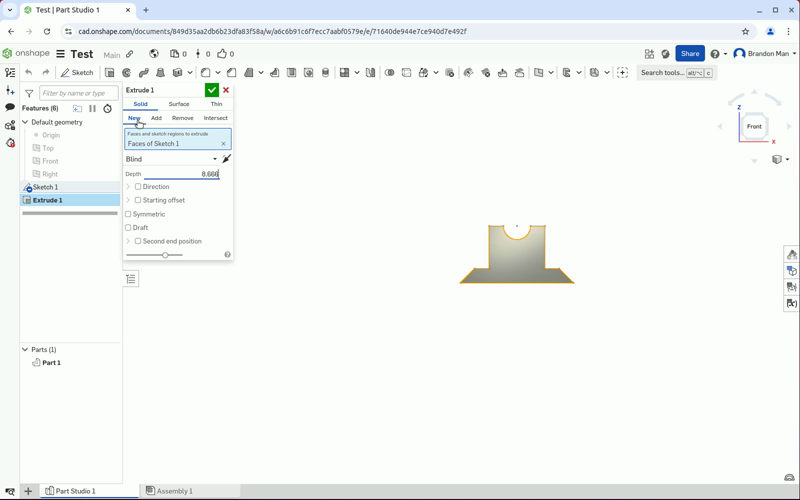
key(enter)
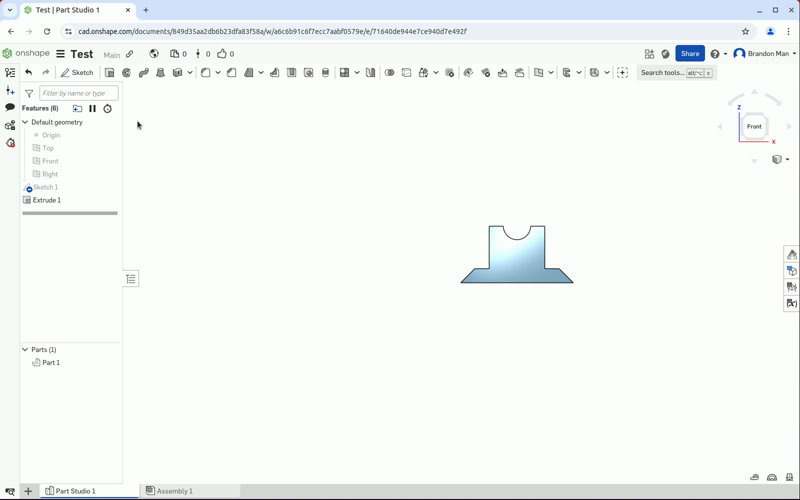
key(shift+h)
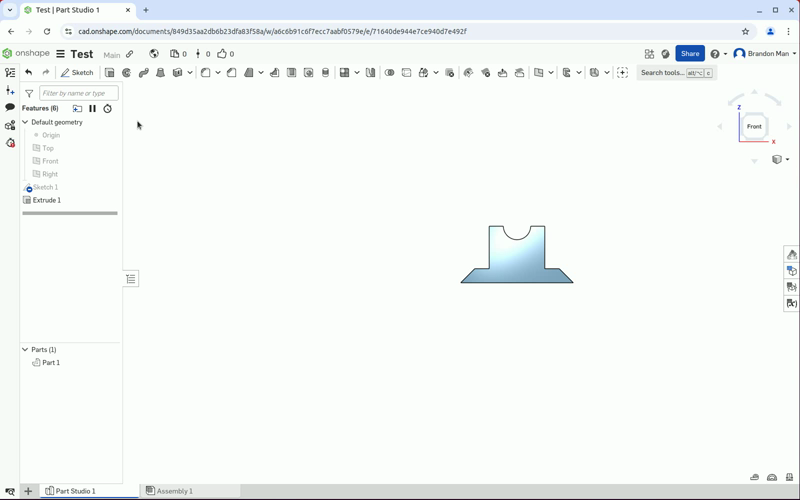
key(shift+h)
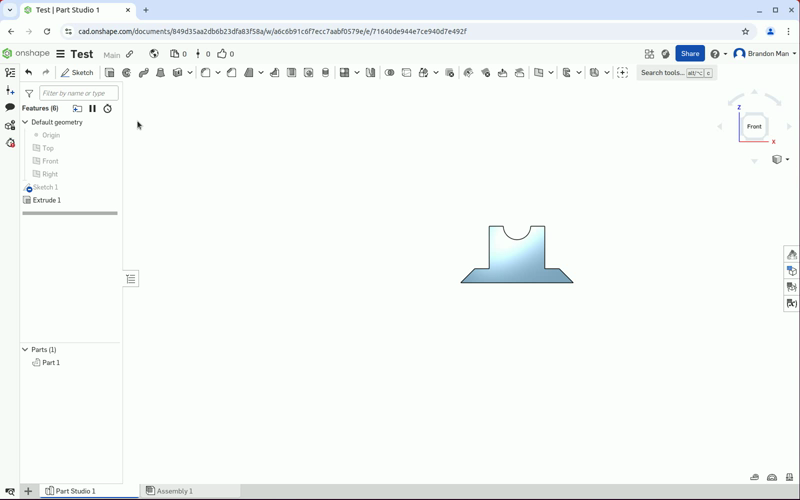
mouse_move(73, 189)
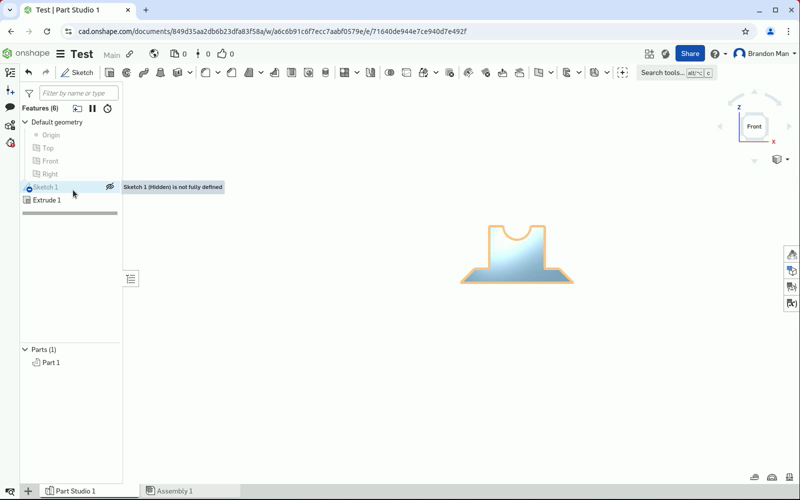
click(73, 189)
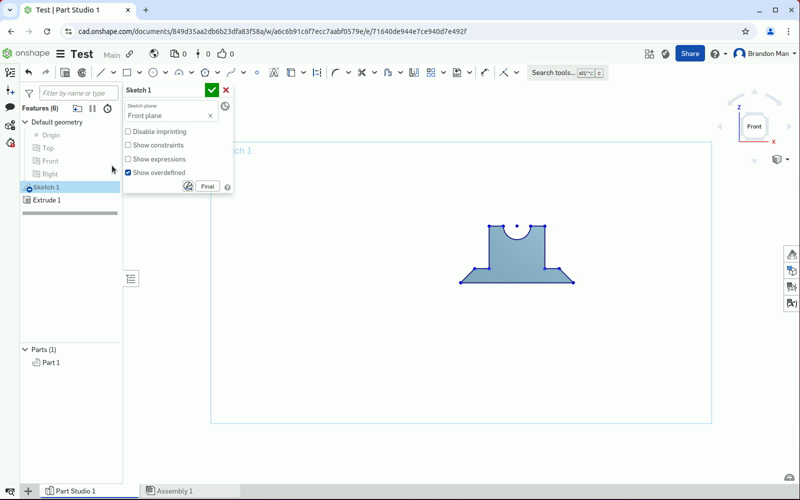
mouse_move(229, 92)
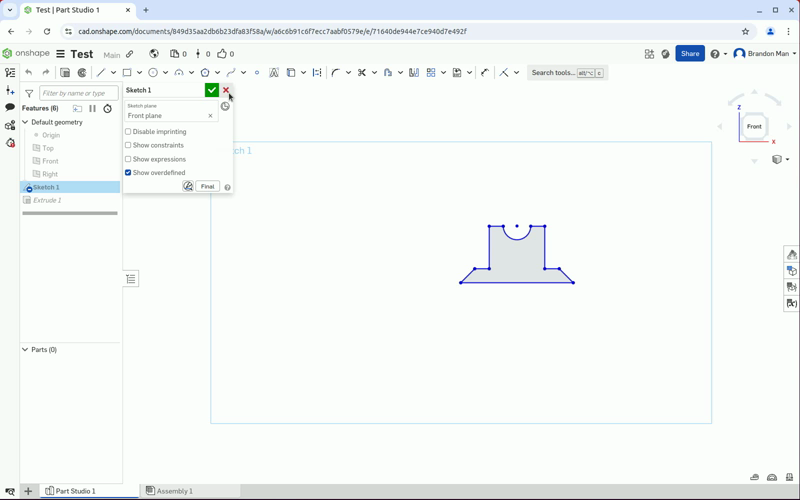
click(229, 92)
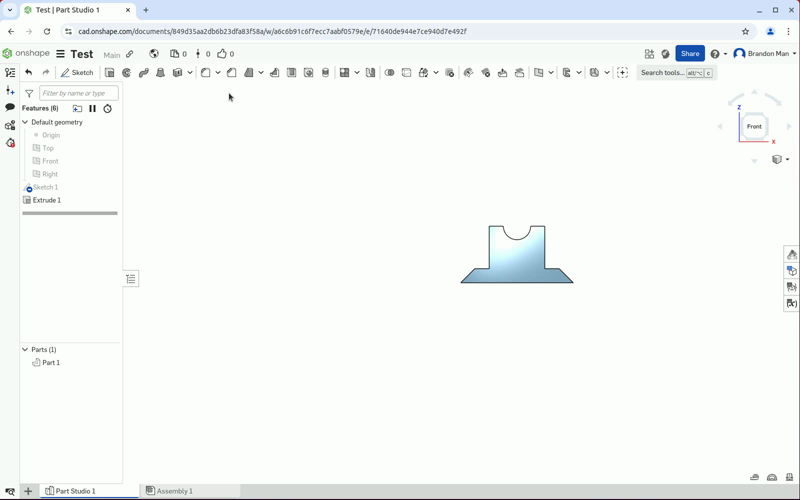
mouse_move(541, 75)
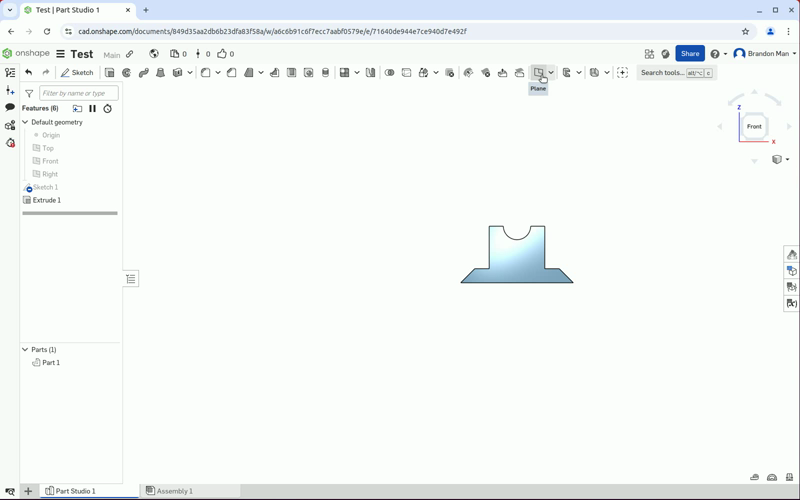
click(541, 75)
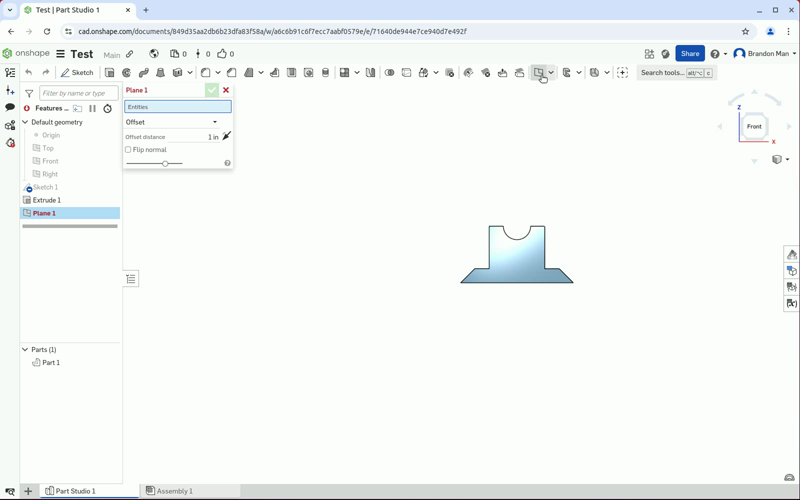
mouse_move(73, 163)
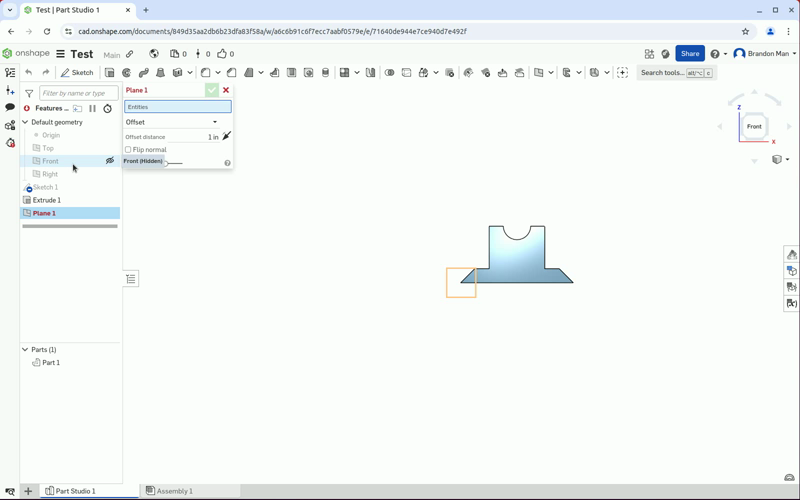
click(73, 163)
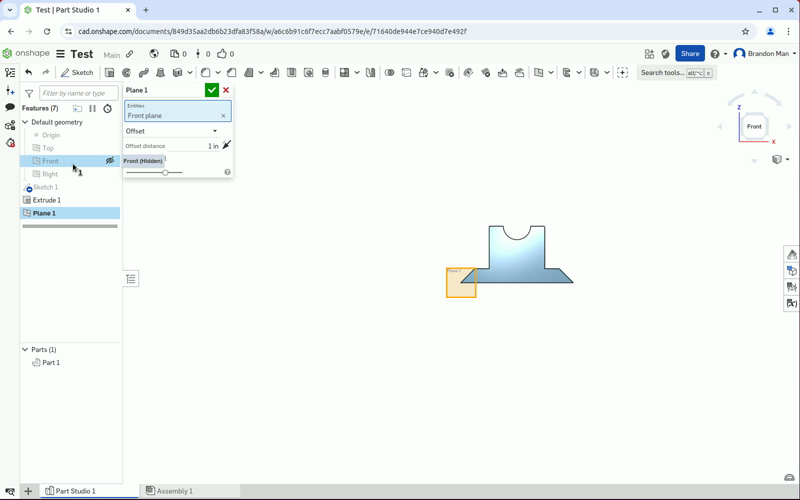
key(tab, 2)
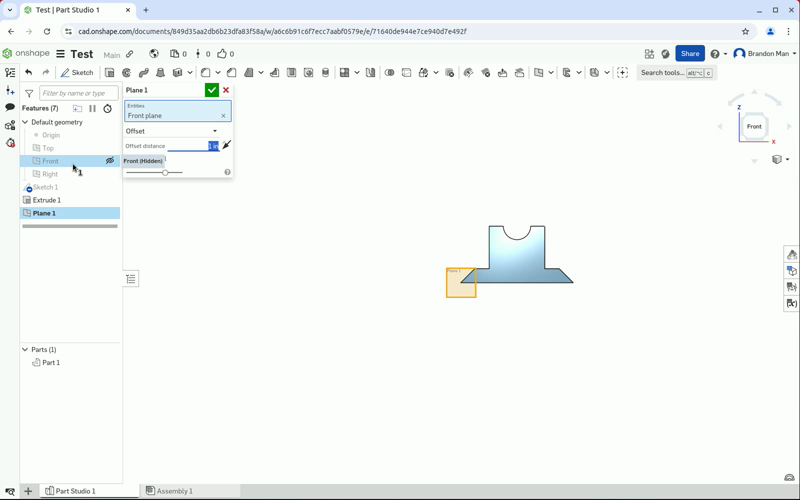
text(8.658)
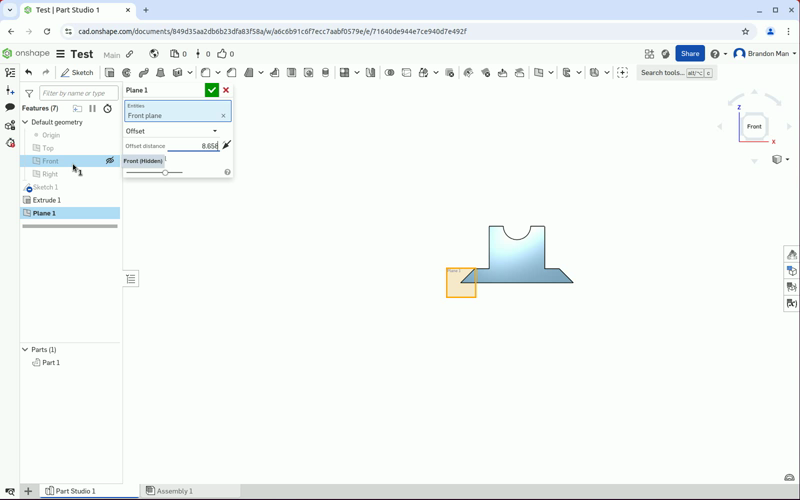
key(enter, 2)
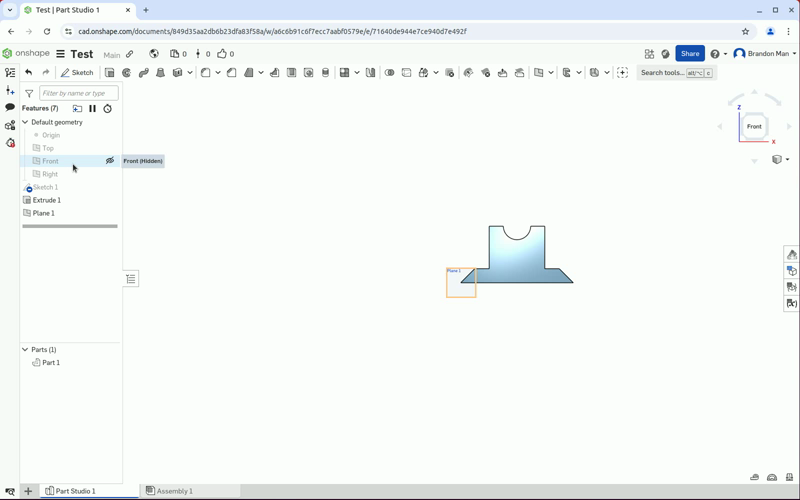
key(shift+s)
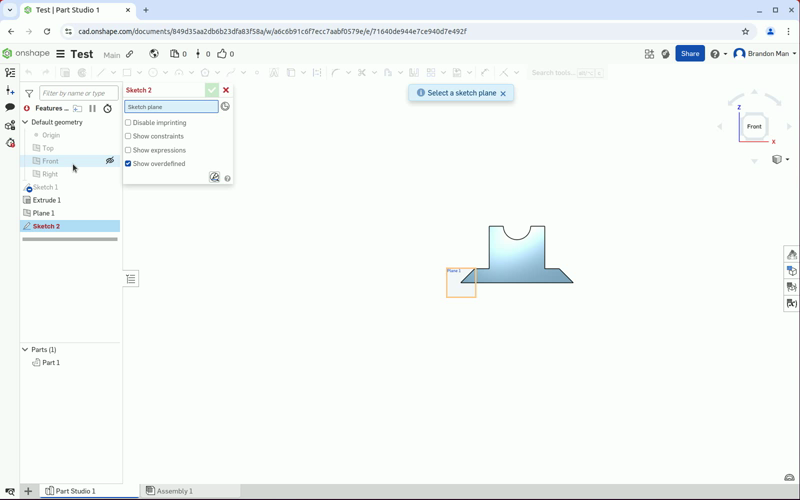
mouse_move(73, 215)
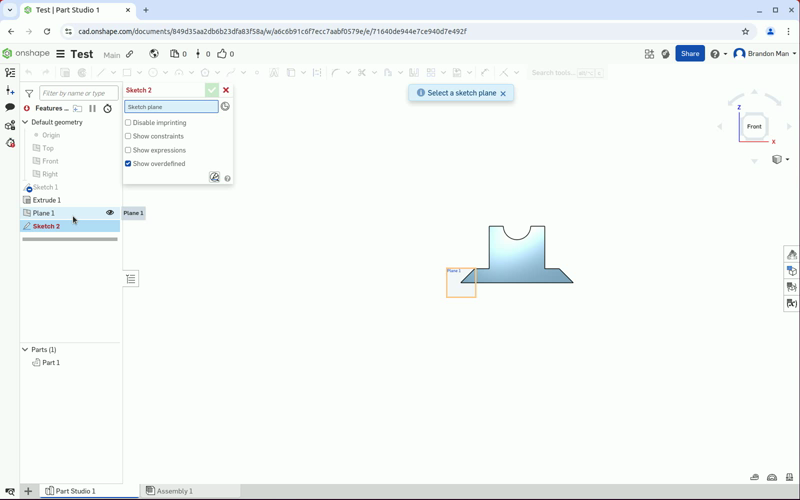
click(73, 215)
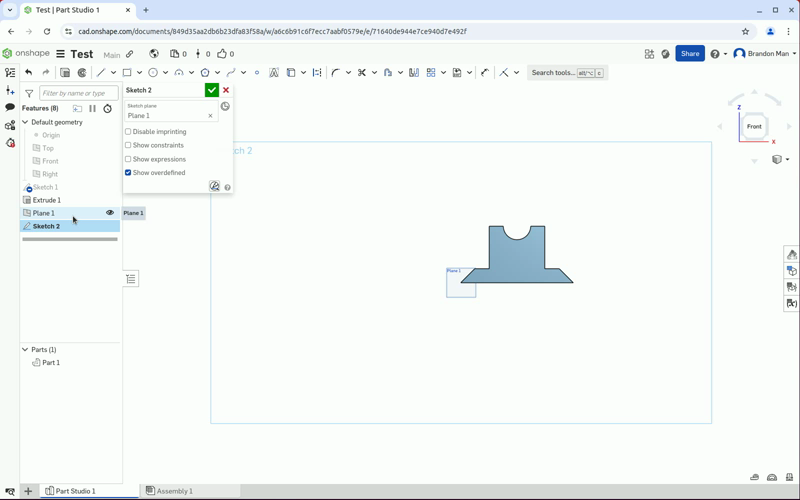
mouse_move(73, 352)
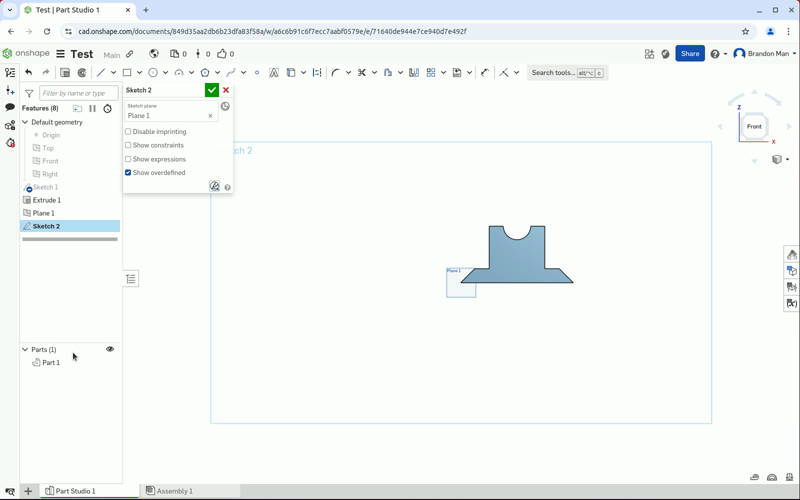
key(y)
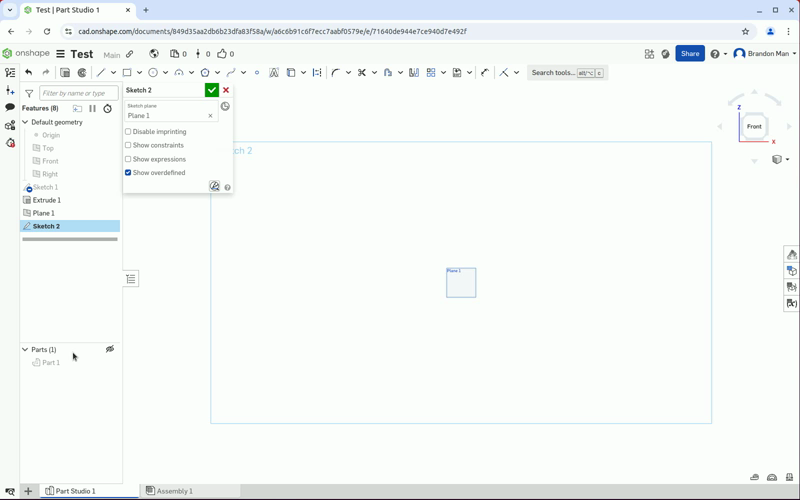
key(a)
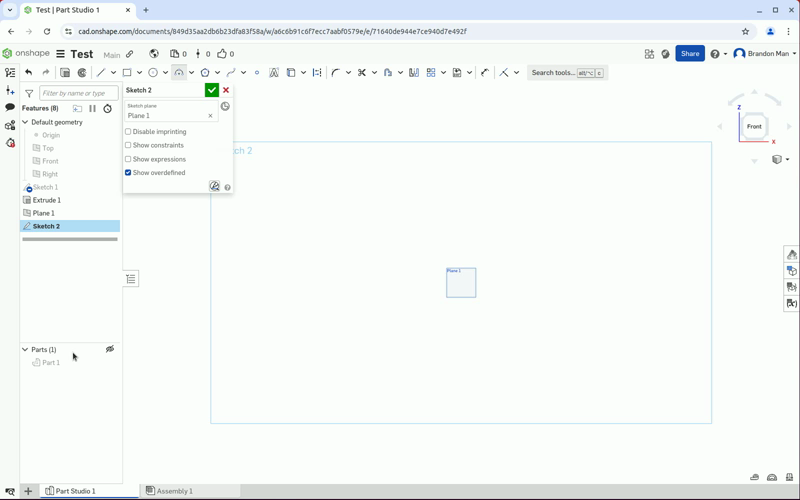
key_down(shift)
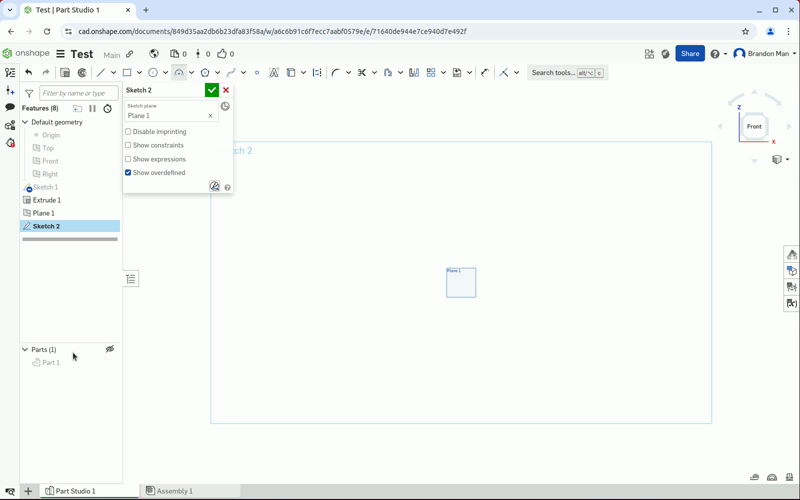
mouse_move(489, 226)
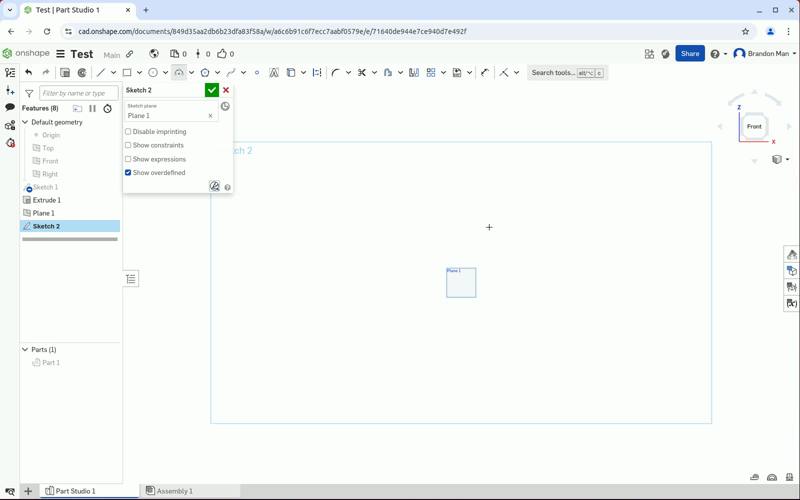
click(489, 226)
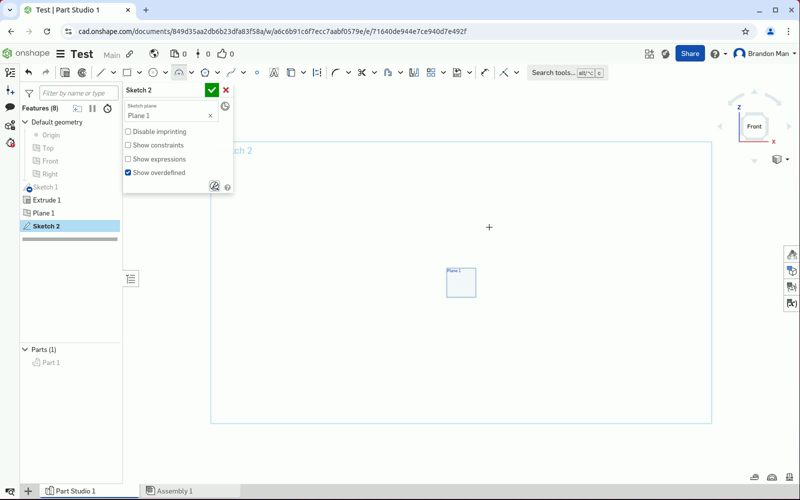
key_up(shift)
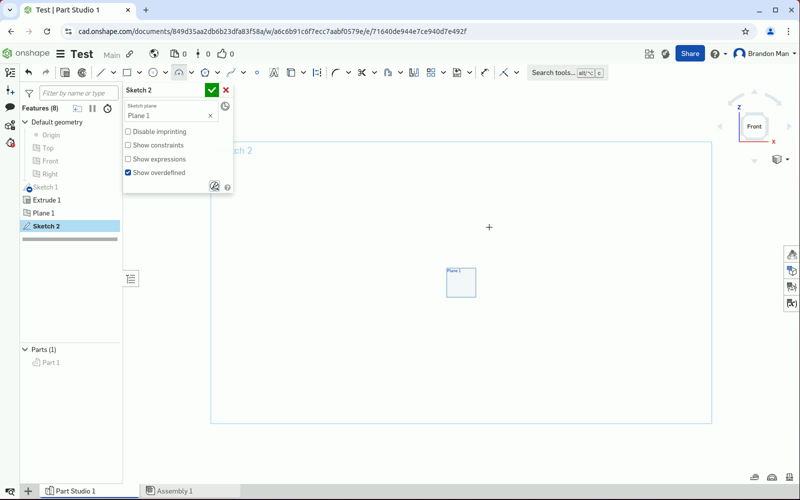
key_down(shift)
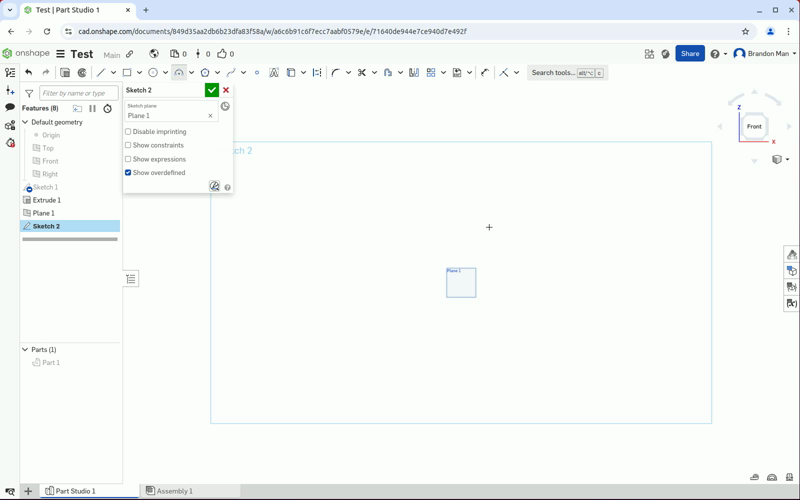
mouse_move(545, 226)
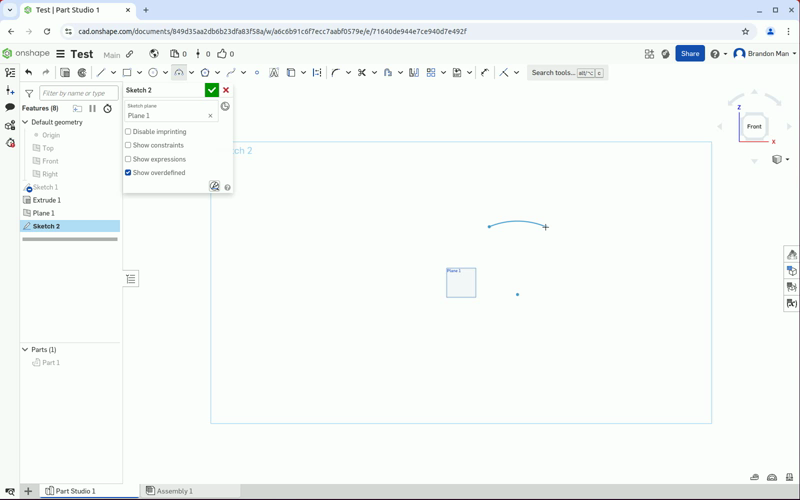
click(545, 226)
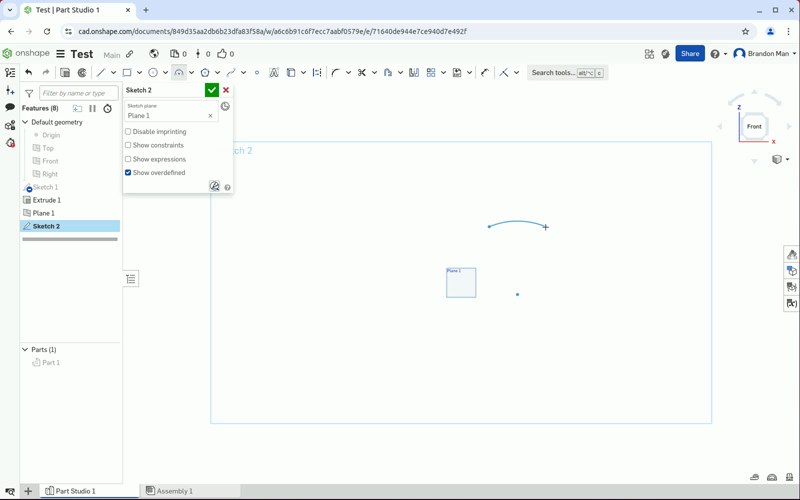
mouse_move(517, 255)
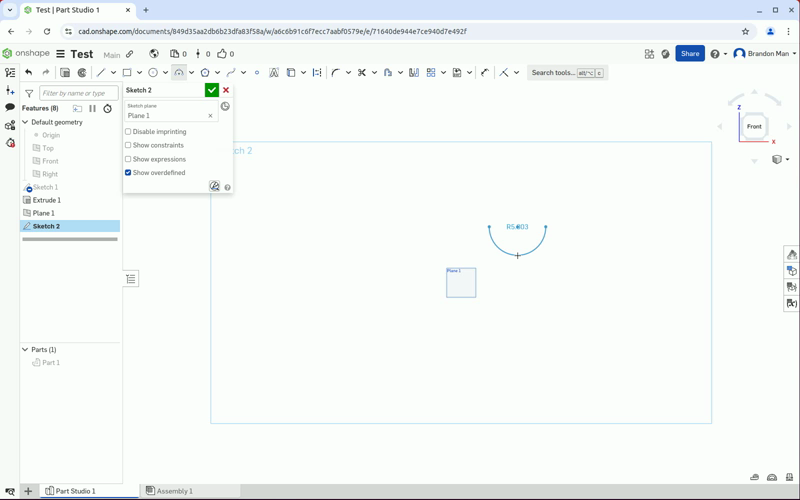
click(517, 255)
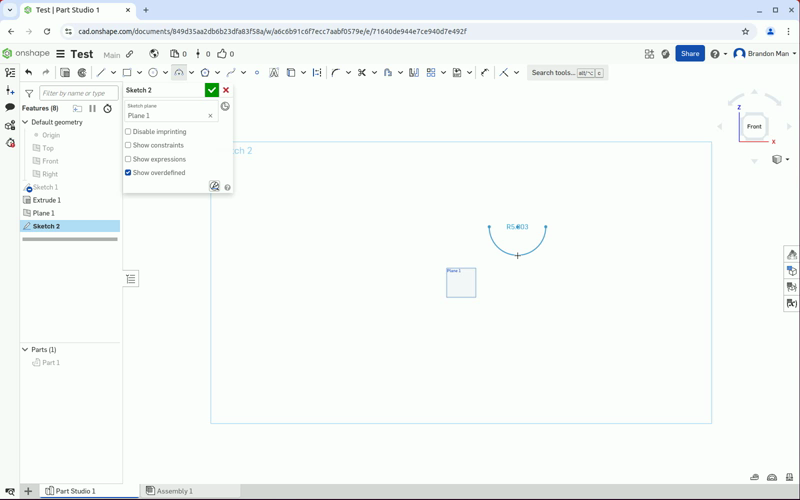
key_up(shift)
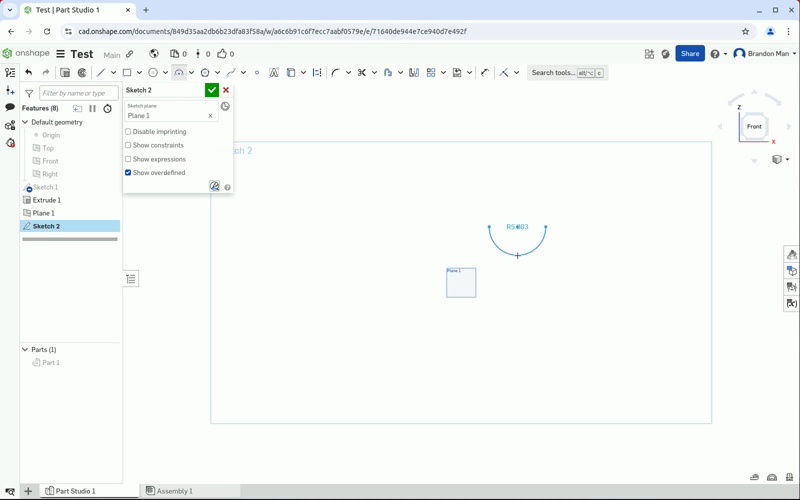
key(esc)
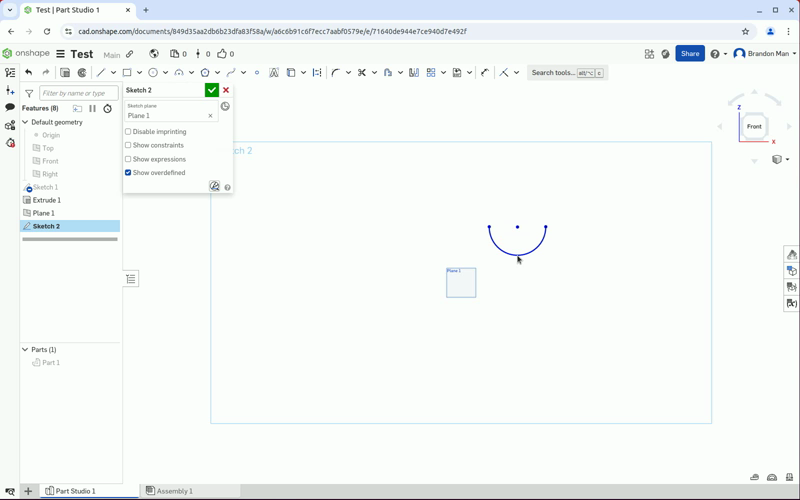
key(l)
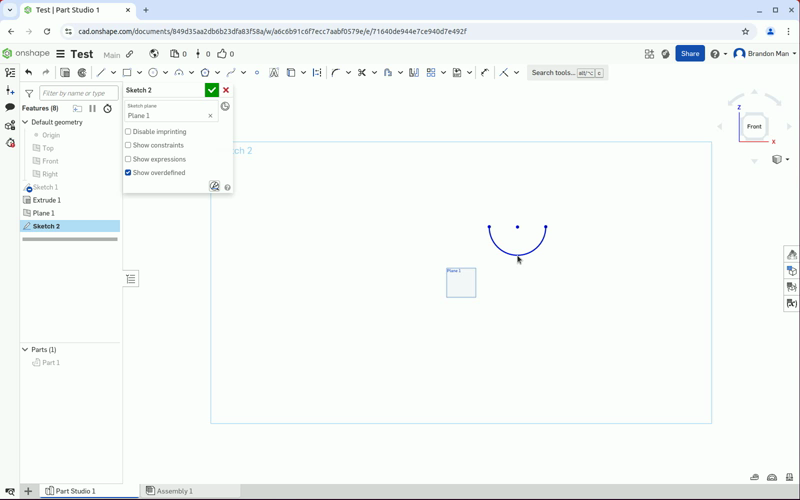
mouse_move(545, 226)
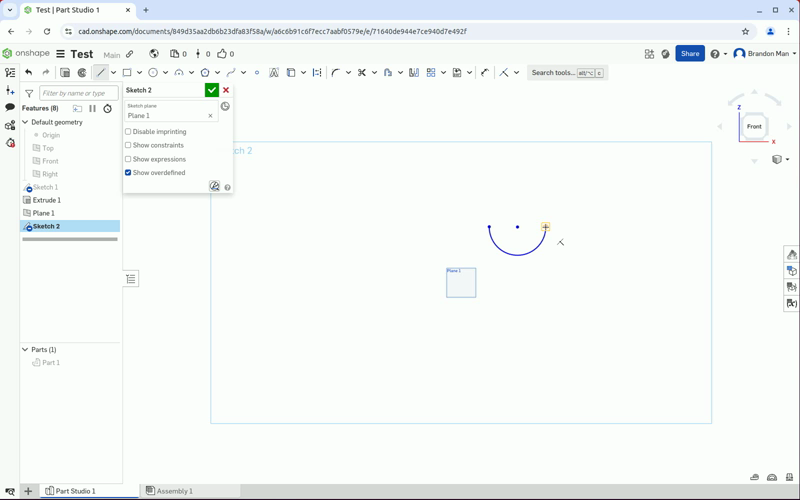
click(545, 226)
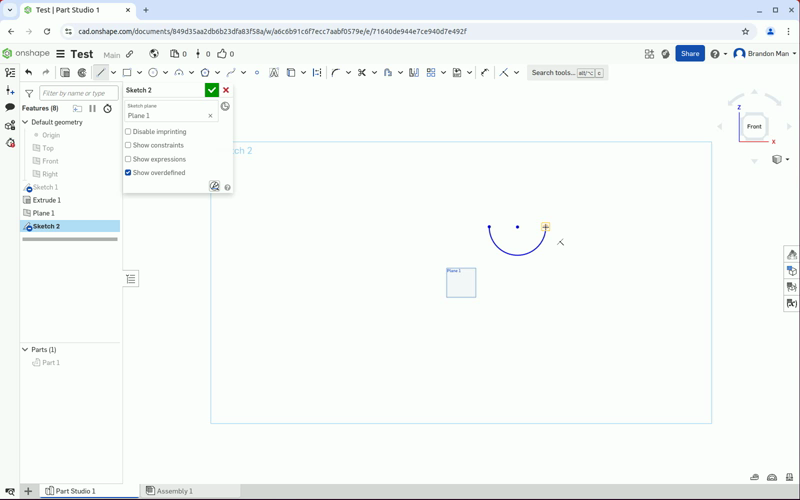
key_down(shift)
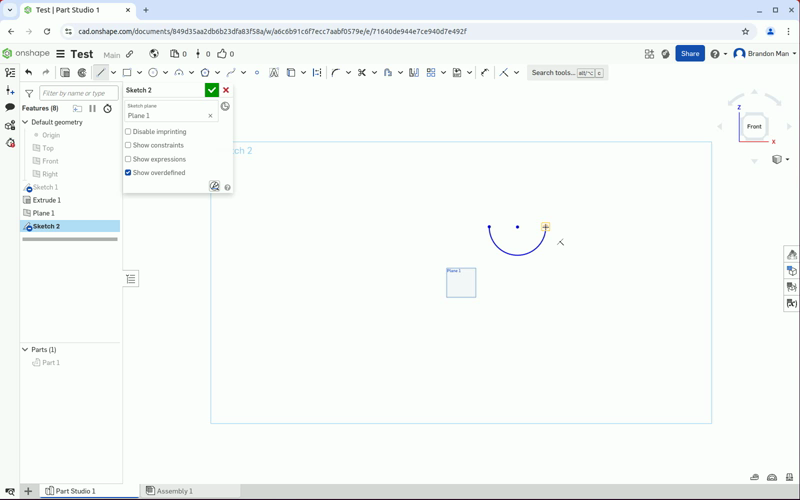
mouse_move(575, 226)
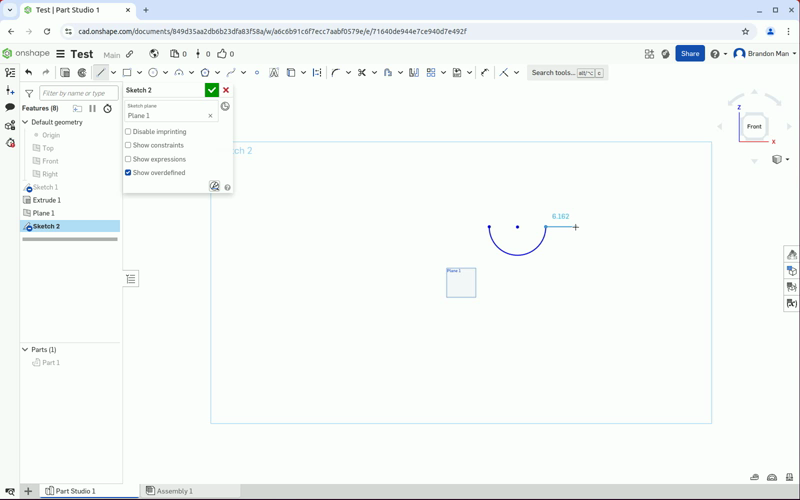
mouse_move(531, 226)
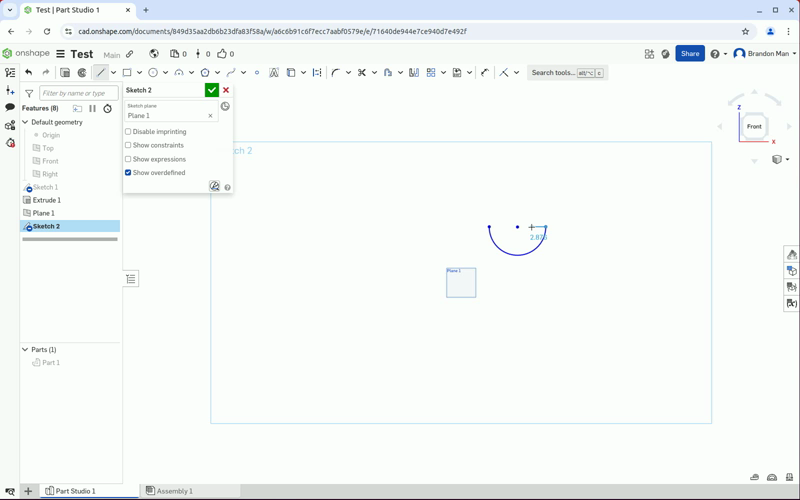
click(531, 226)
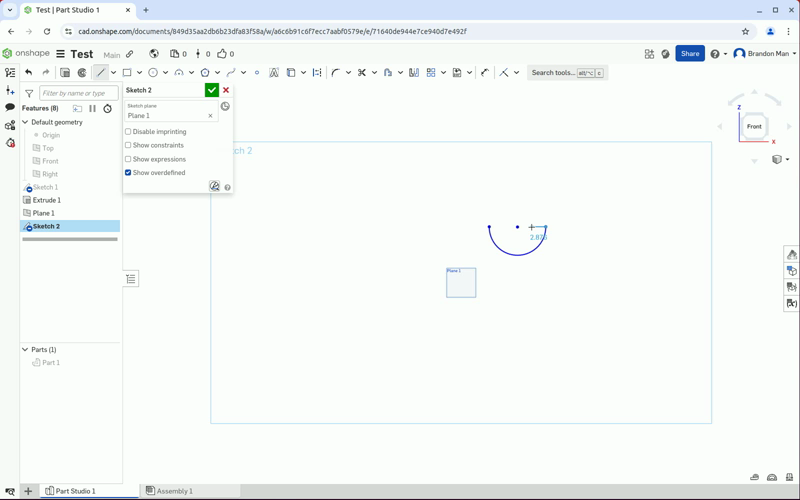
key_up(shift)
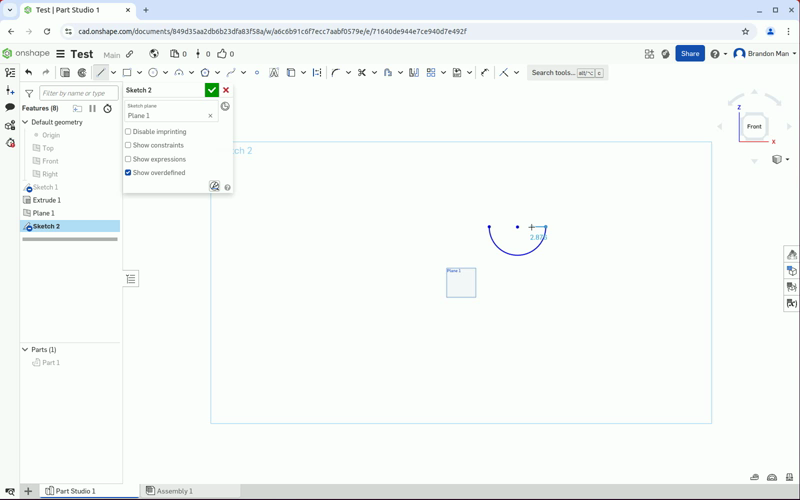
key(esc)
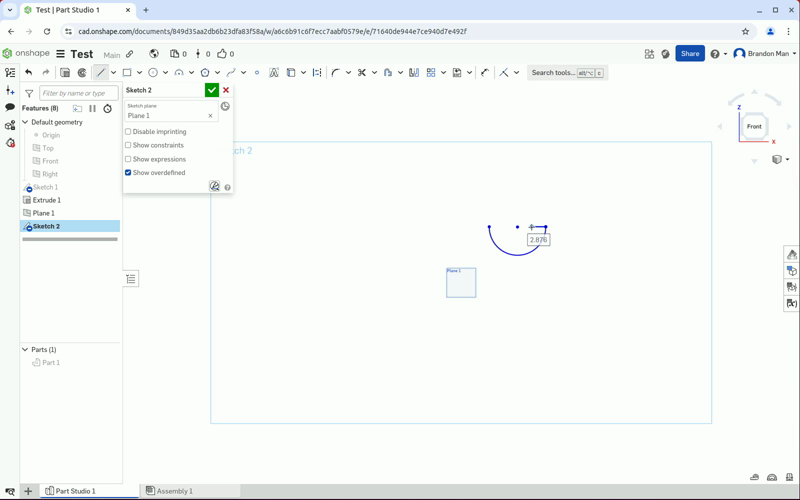
key(a)
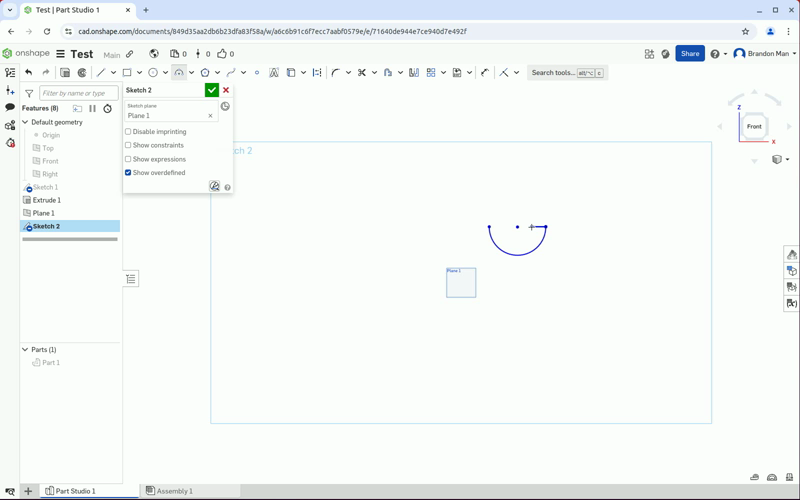
mouse_move(531, 226)
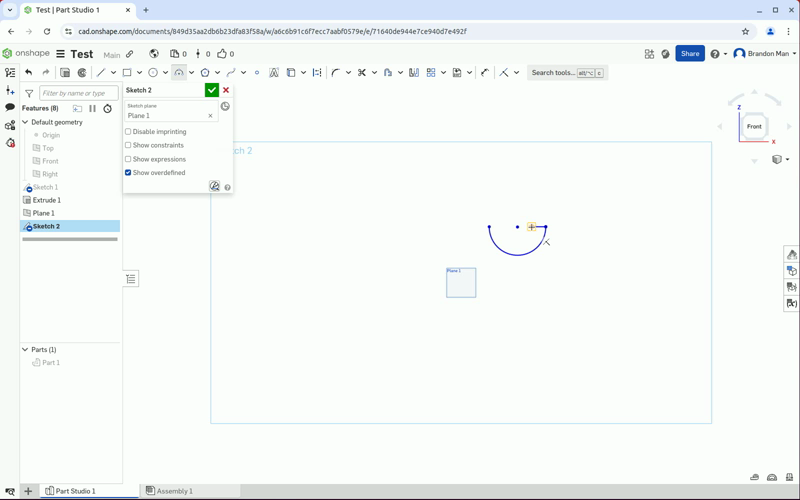
click(531, 226)
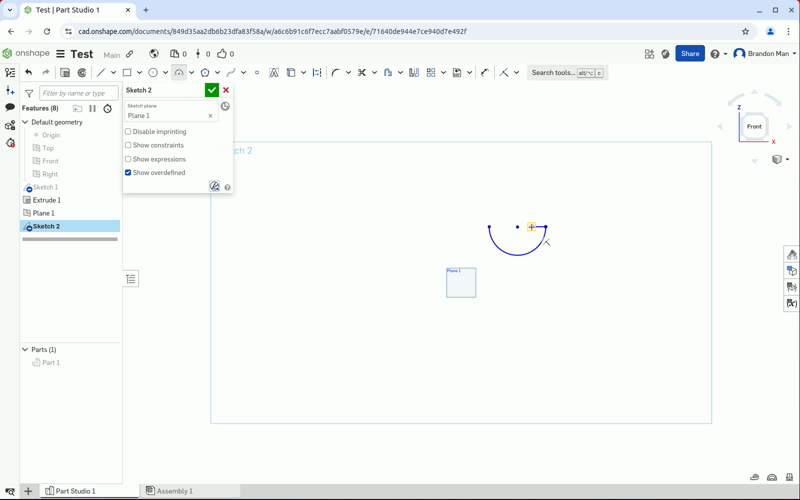
key_down(shift)
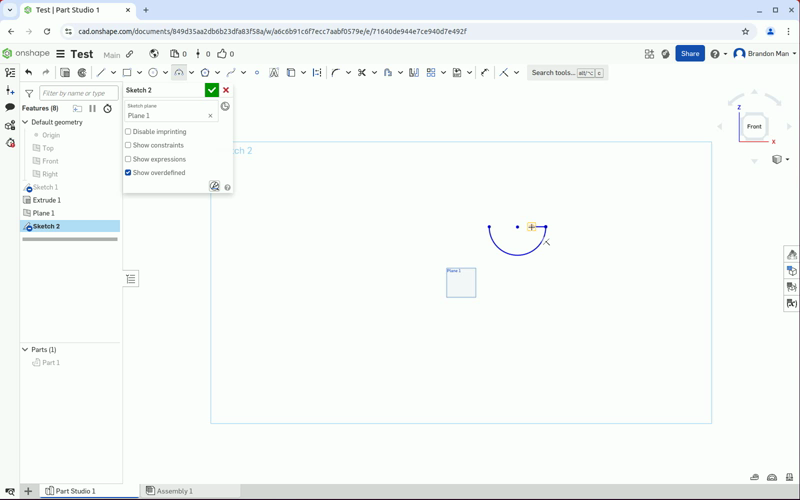
mouse_move(503, 226)
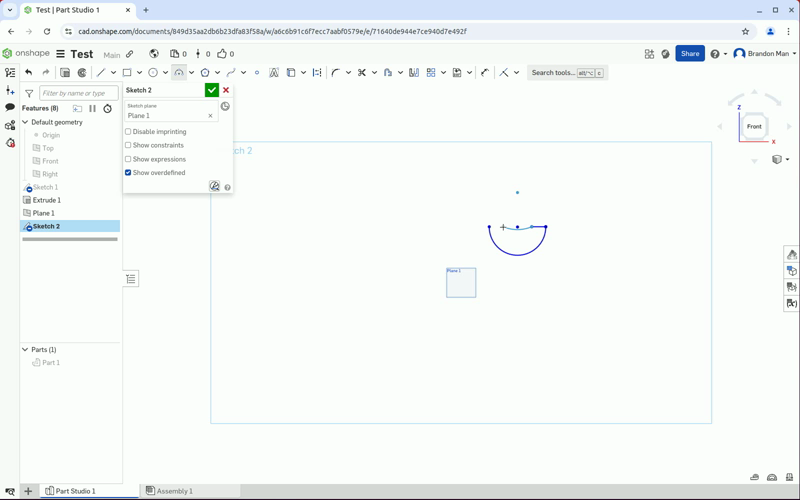
click(503, 226)
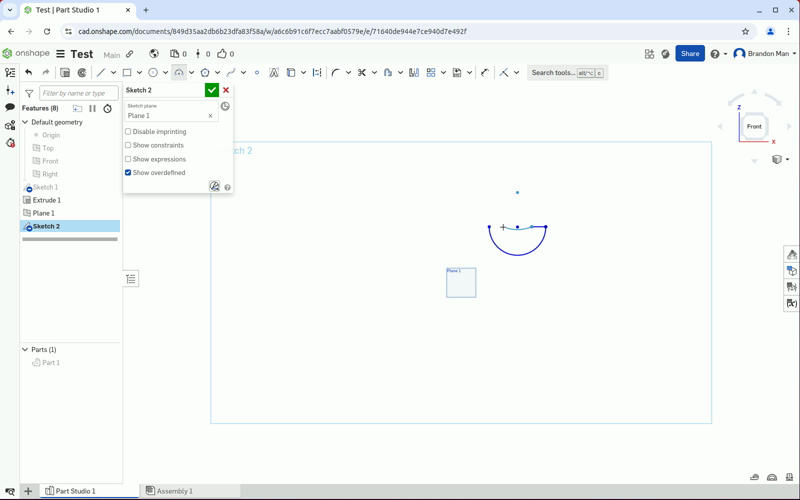
mouse_move(517, 240)
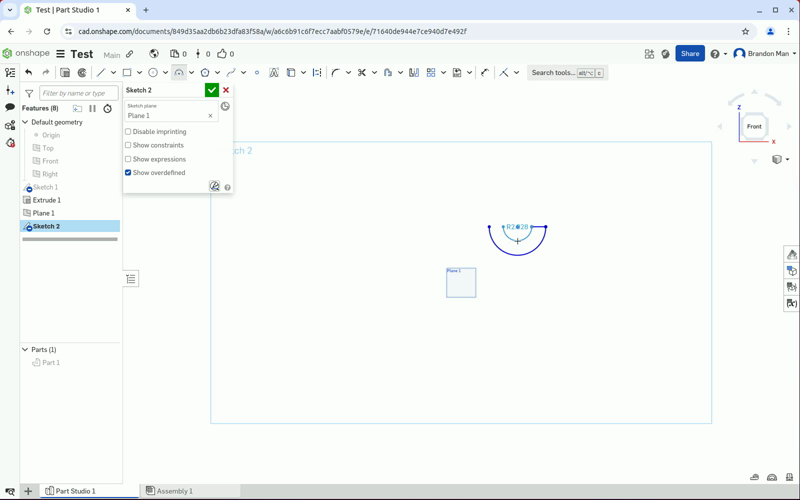
click(517, 240)
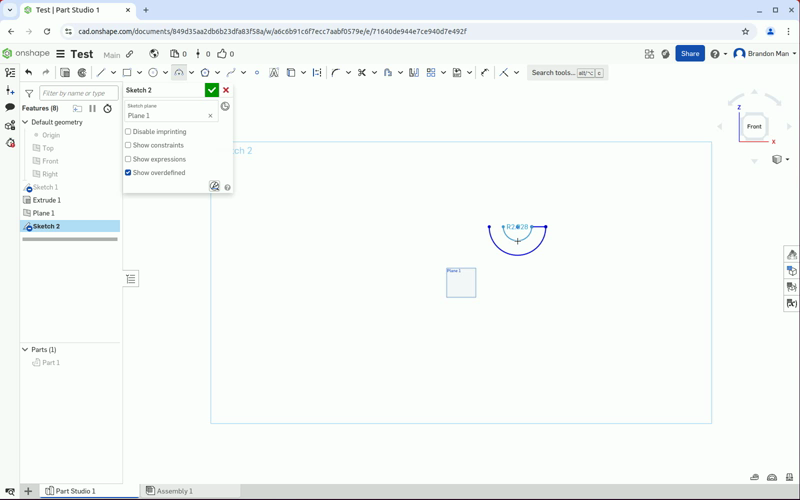
key_up(shift)
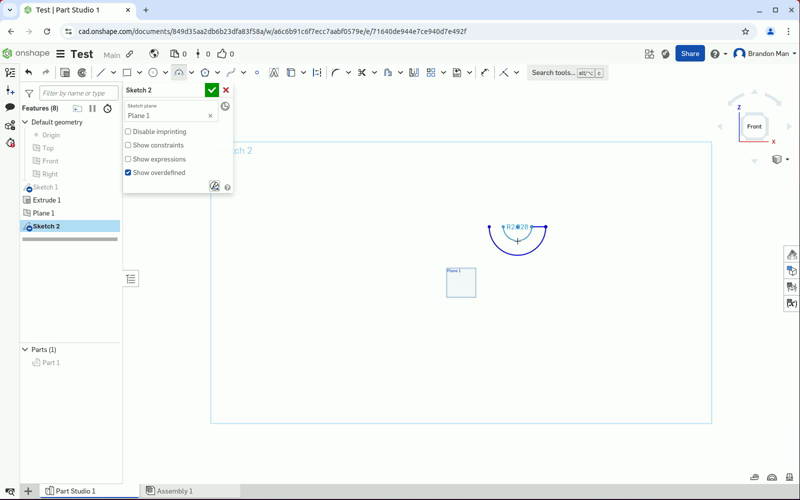
key(esc)
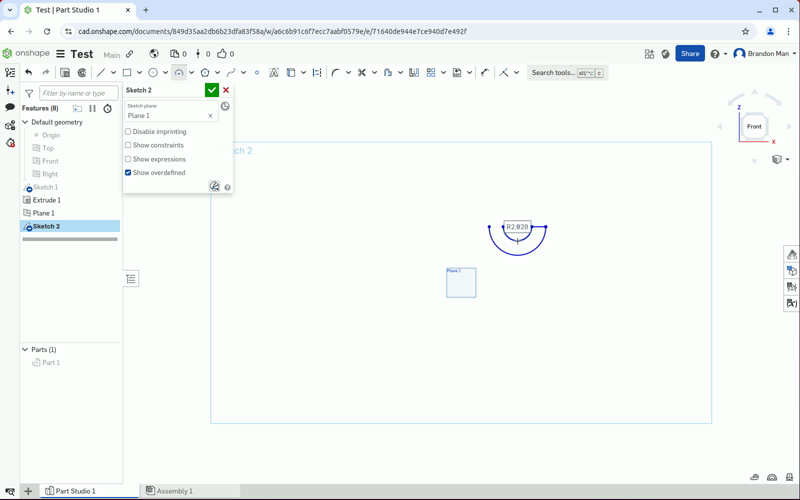
key(l)
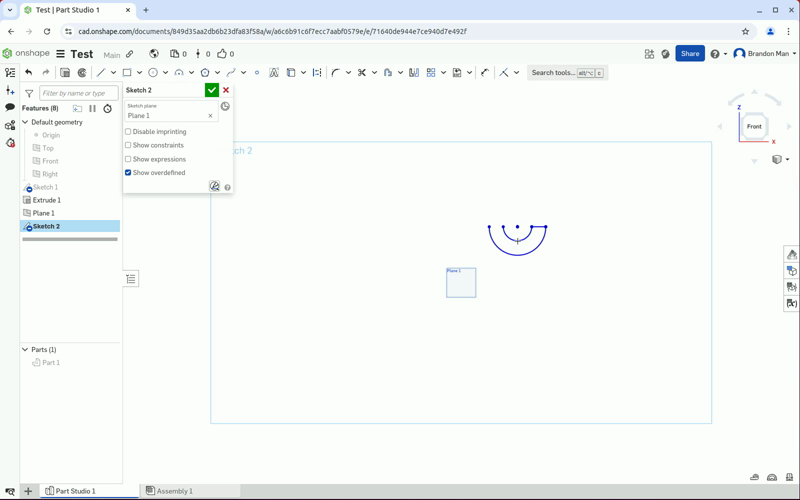
mouse_move(503, 226)
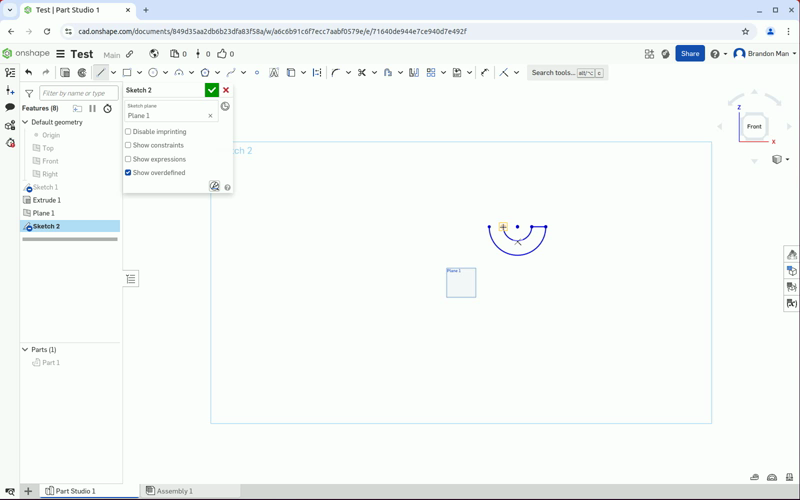
click(503, 226)
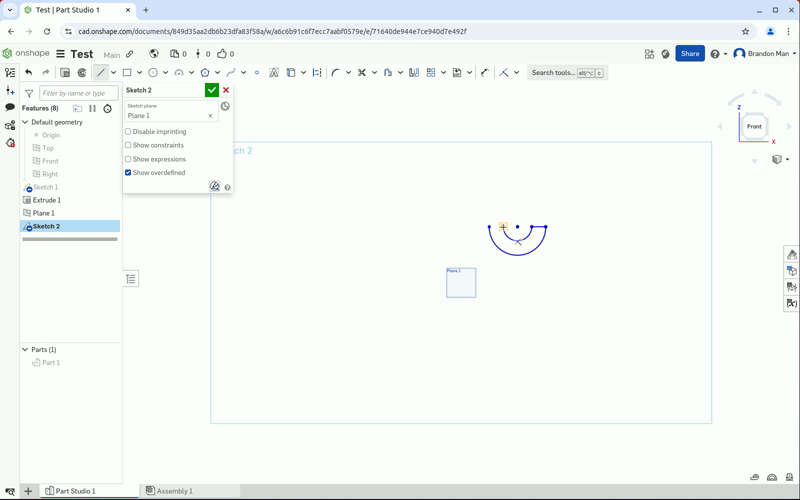
mouse_move(533, 226)
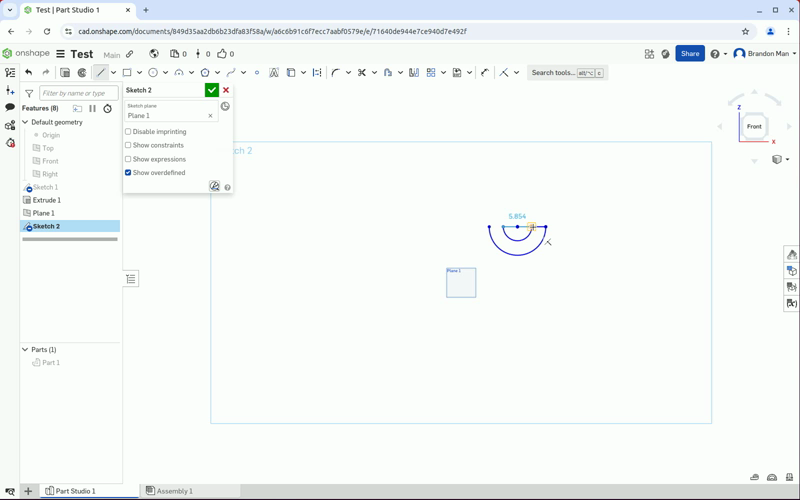
key_down(shift)
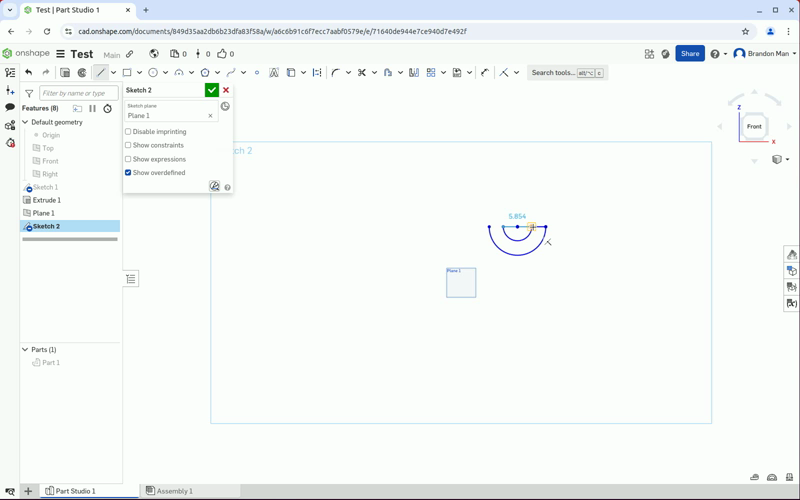
mouse_move(489, 226)
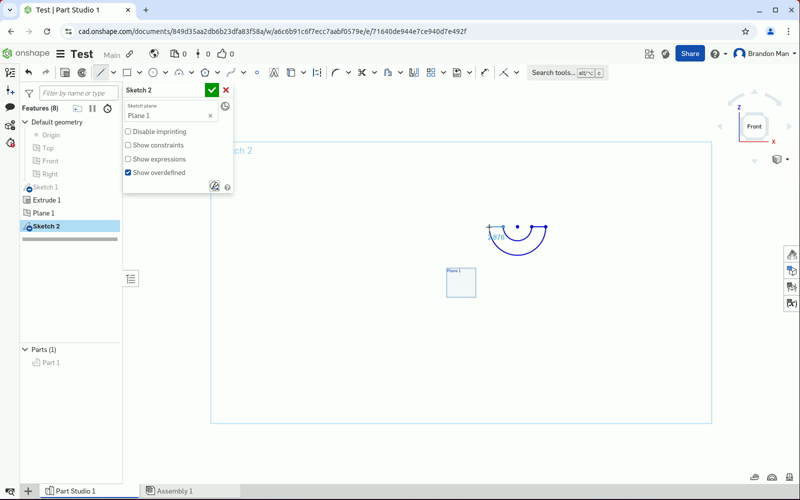
key_up(shift)
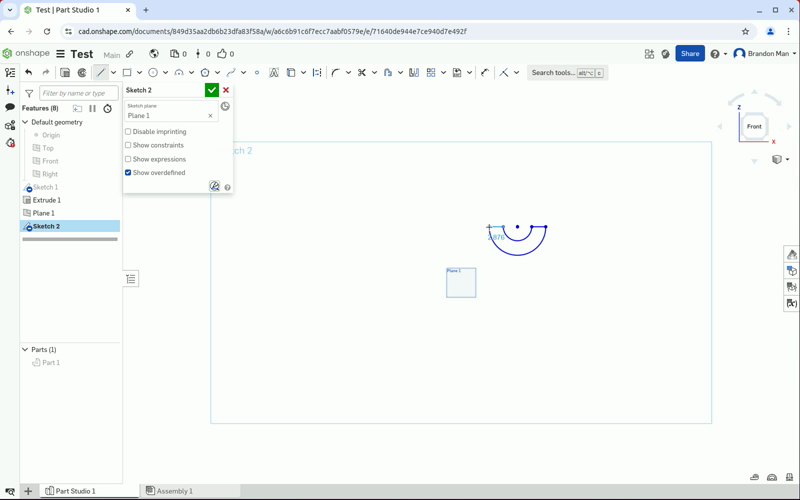
click(489, 226)
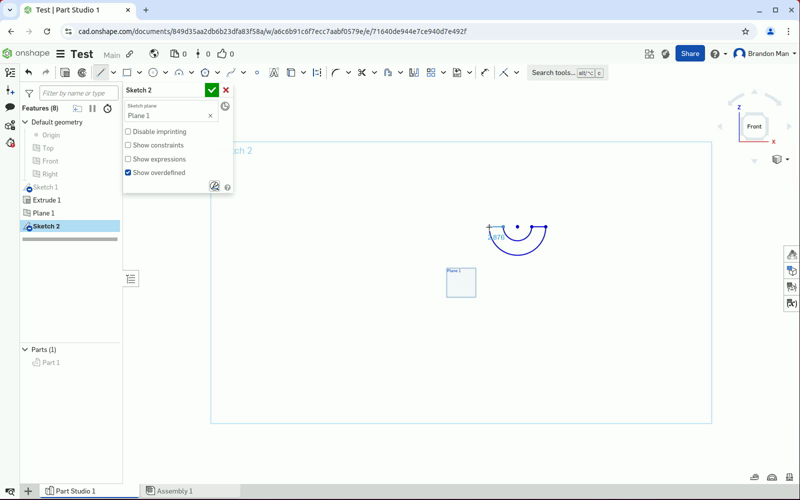
key(esc)
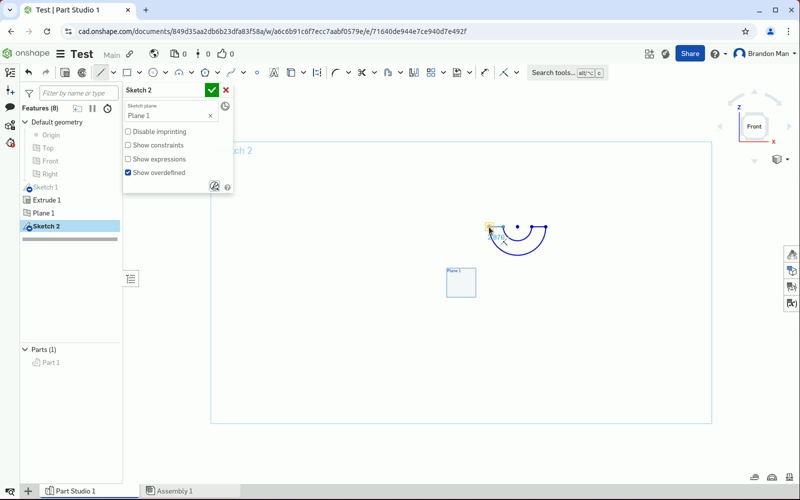
mouse_move(521, 240)
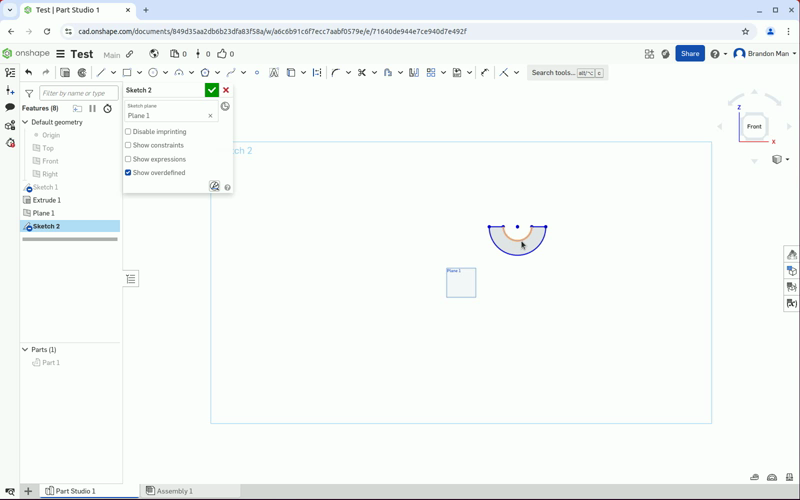
scroll(6)
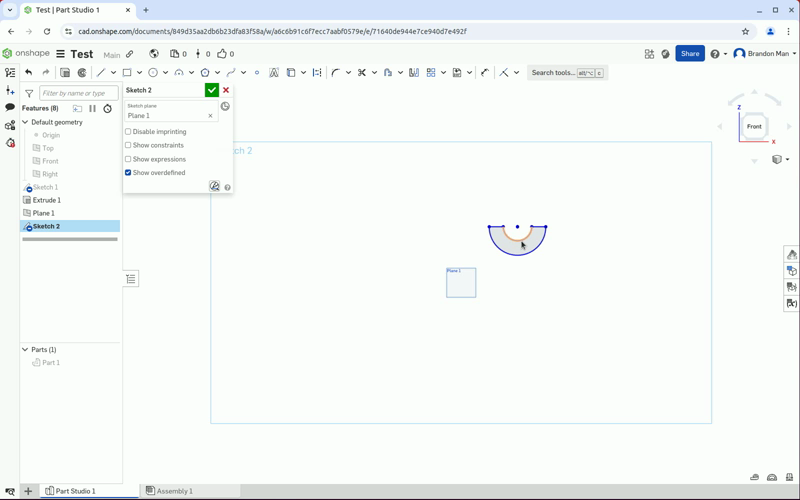
scroll(6)
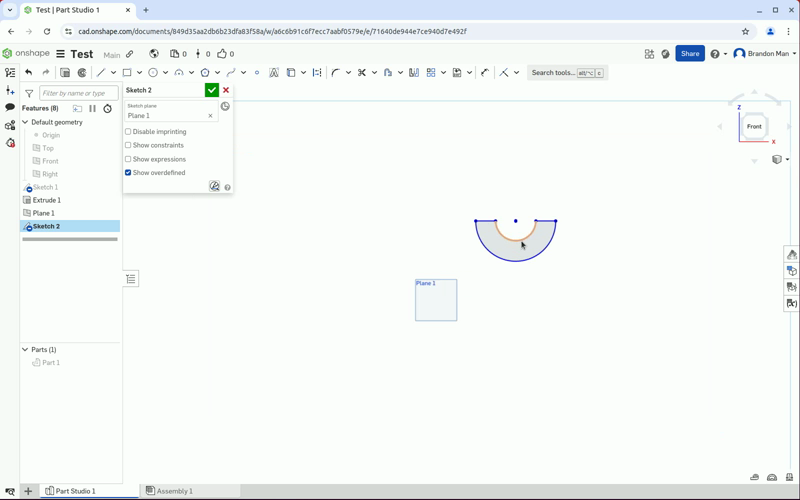
scroll(6)
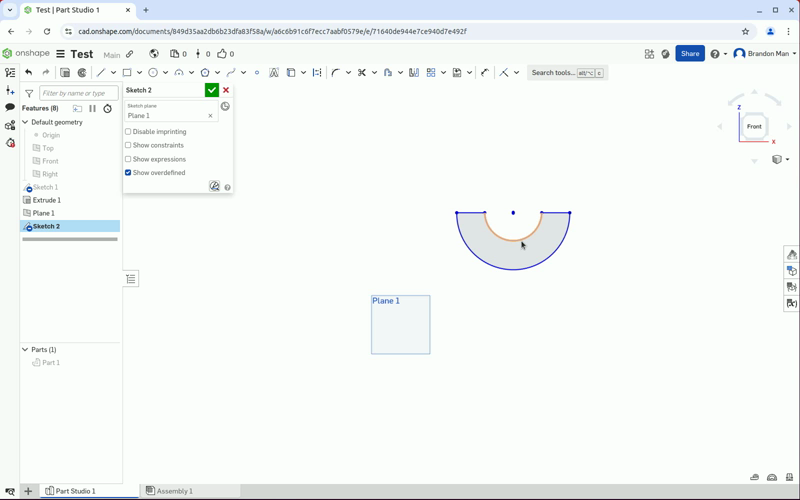
scroll(6)
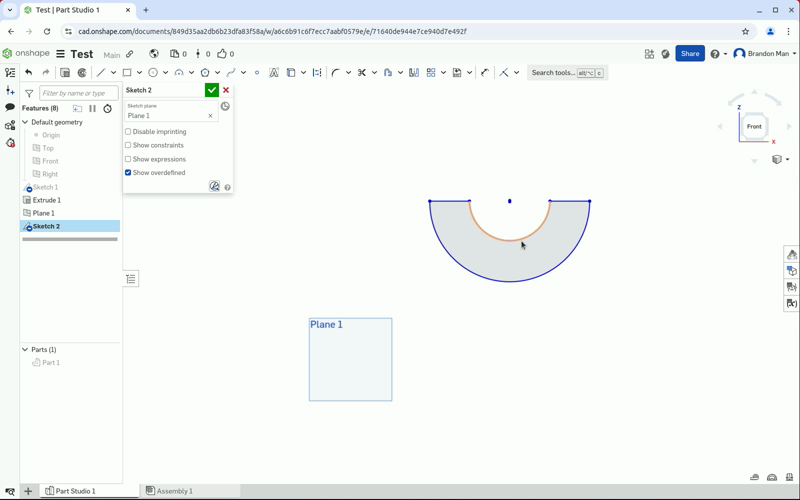
scroll(6)
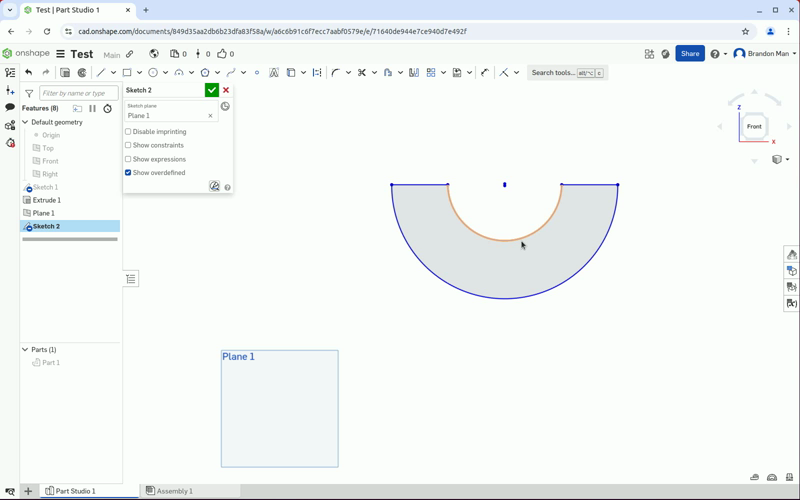
scroll(6)
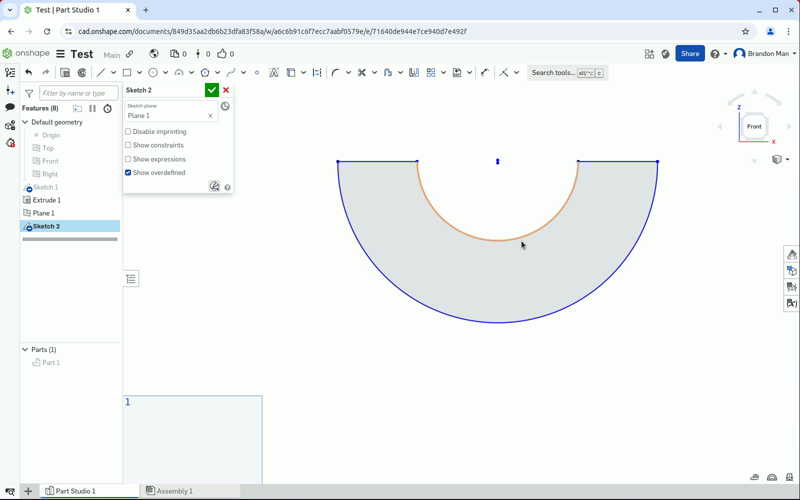
scroll(6)
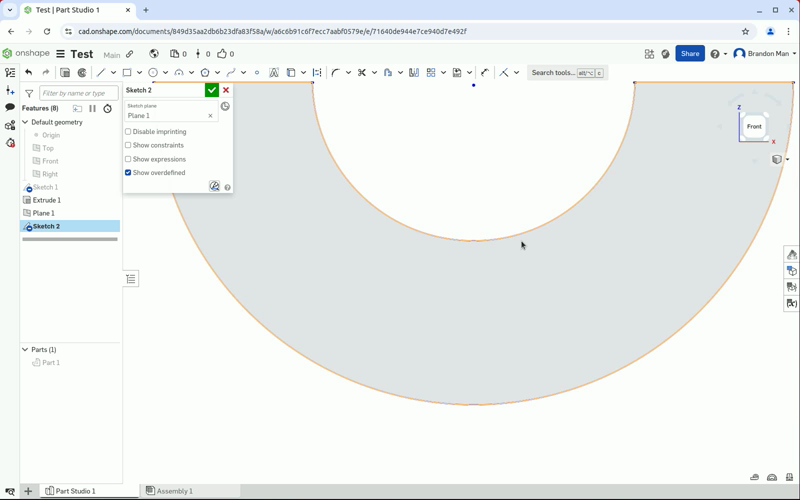
click(521, 240)
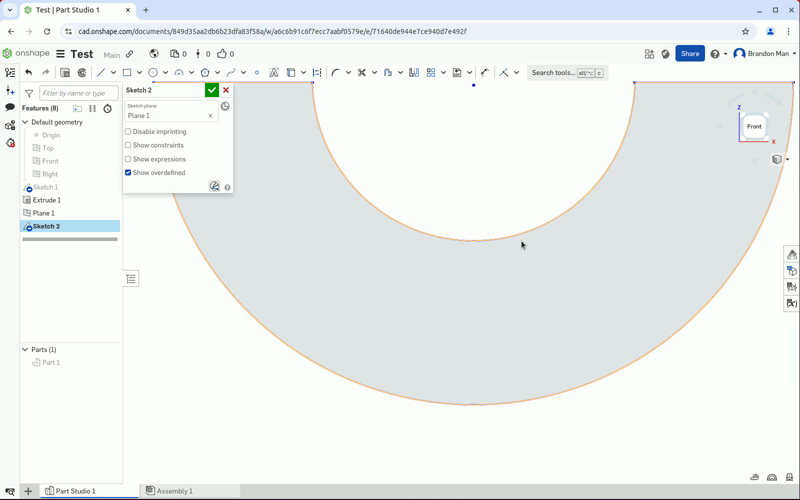
scroll(-6)
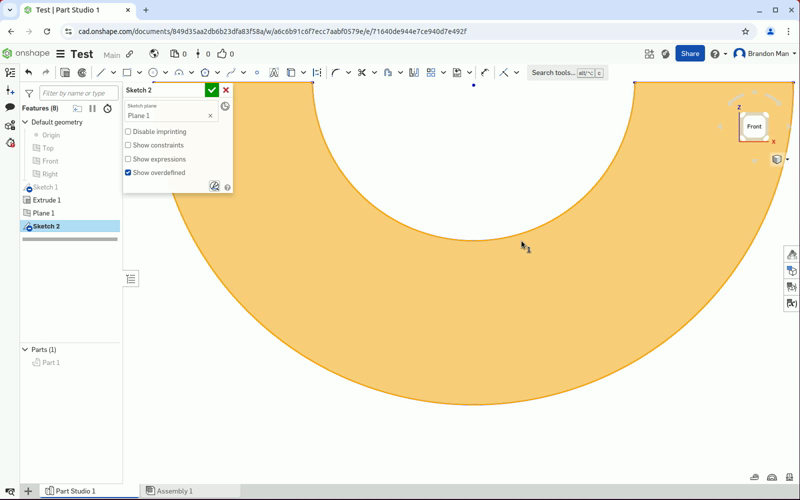
scroll(-6)
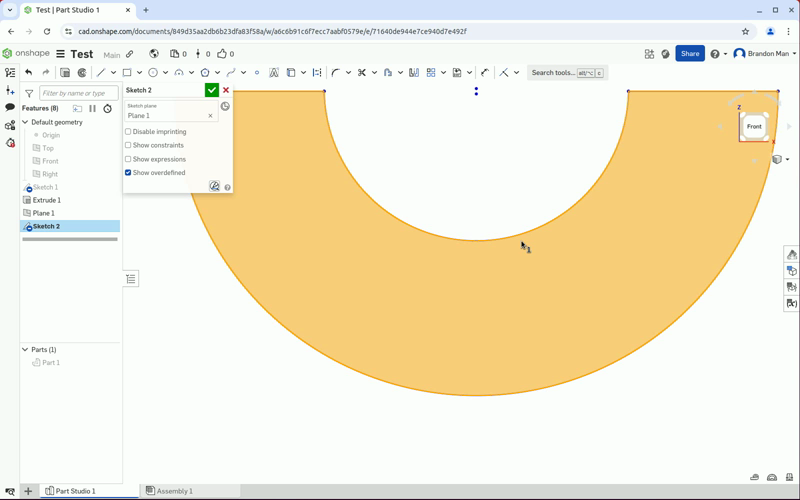
scroll(-6)
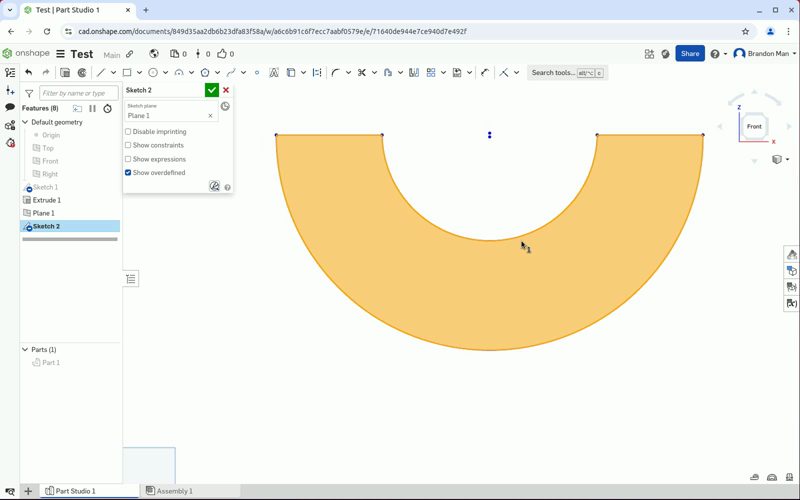
scroll(-6)
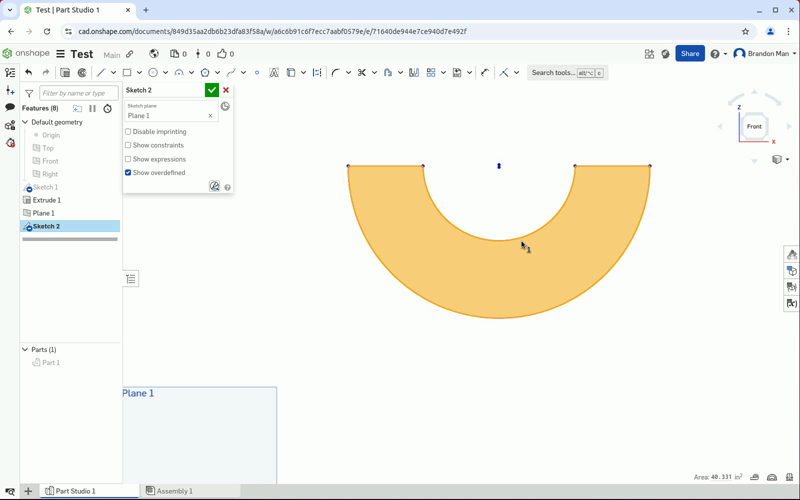
scroll(-6)
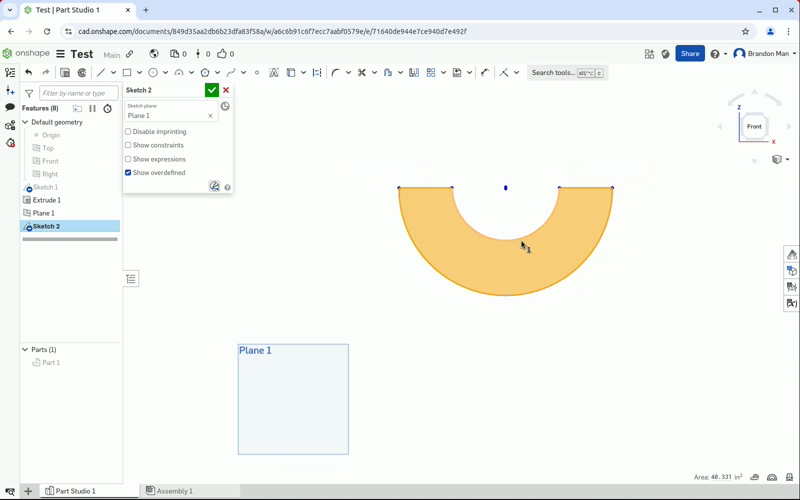
scroll(-6)
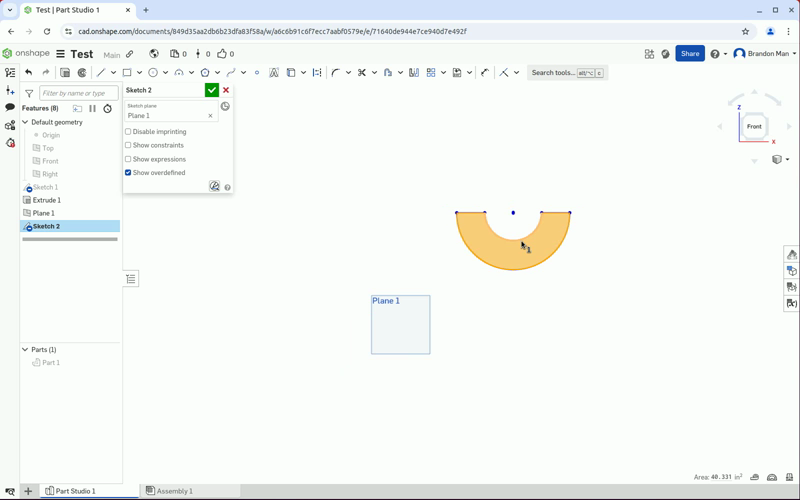
scroll(-6)
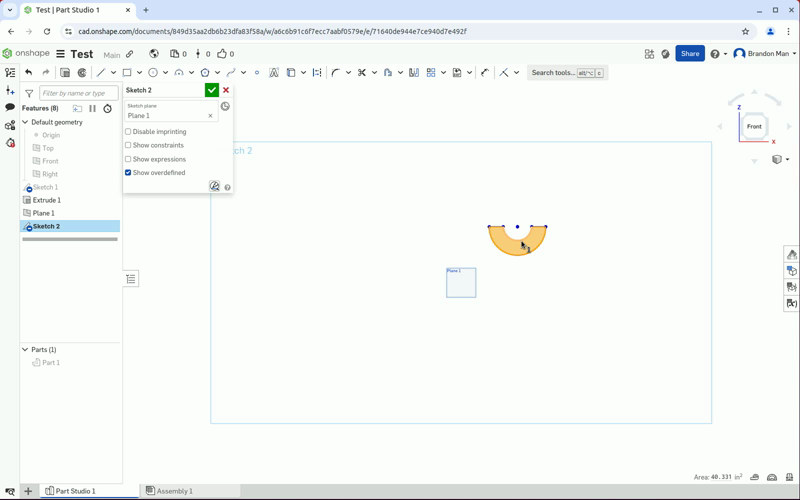
mouse_move(73, 352)
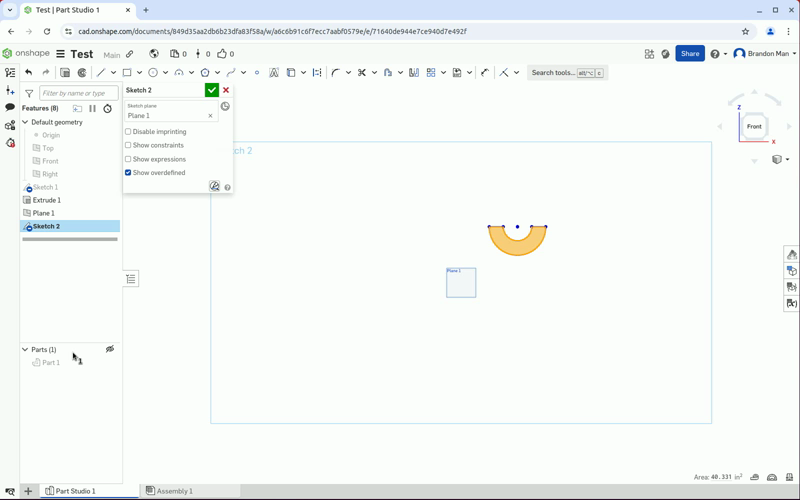
key(shift+y)
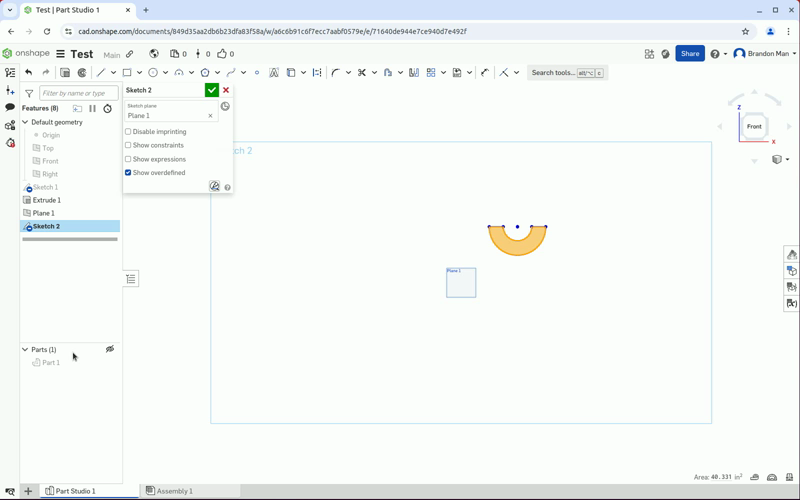
key(shift+e)
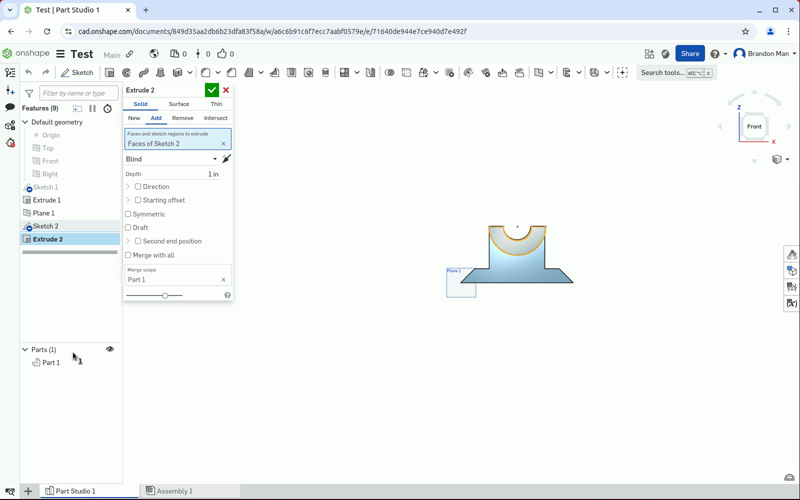
mouse_move(143, 106)
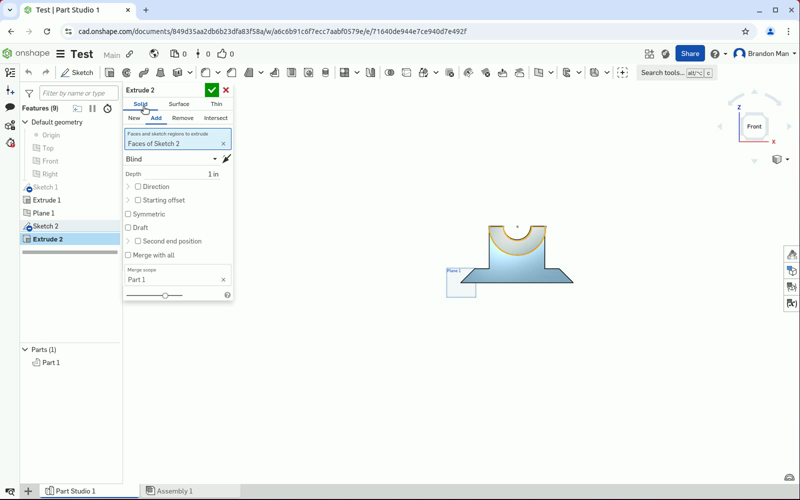
click(143, 106)
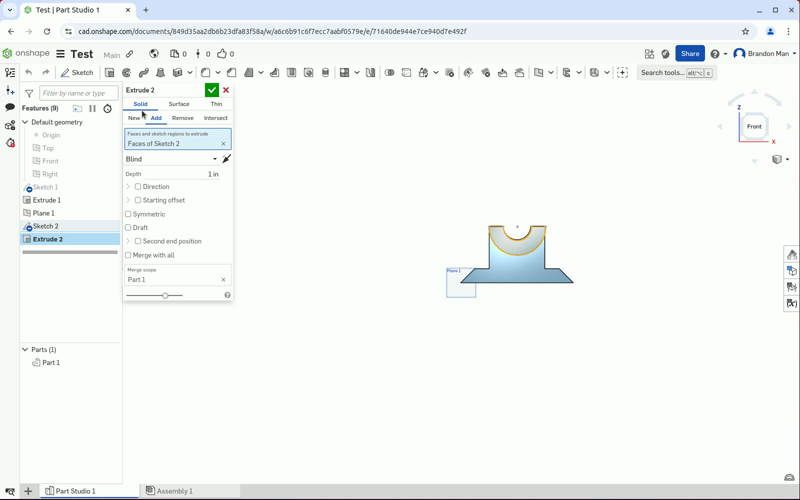
mouse_move(137, 120)
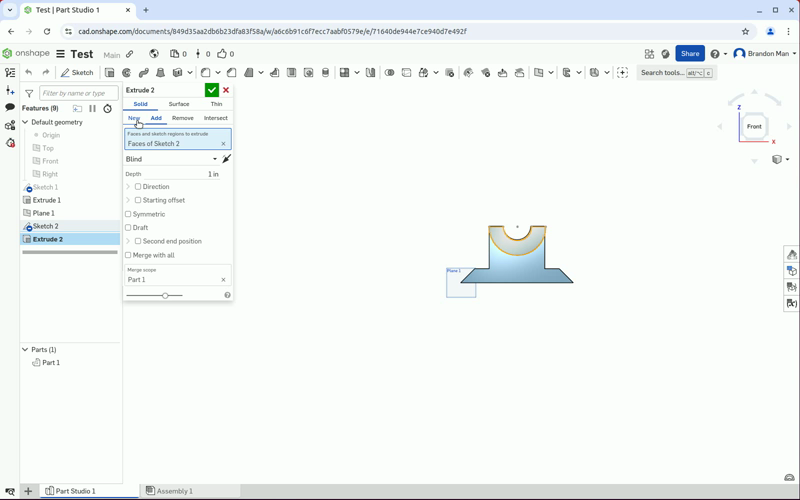
click(137, 120)
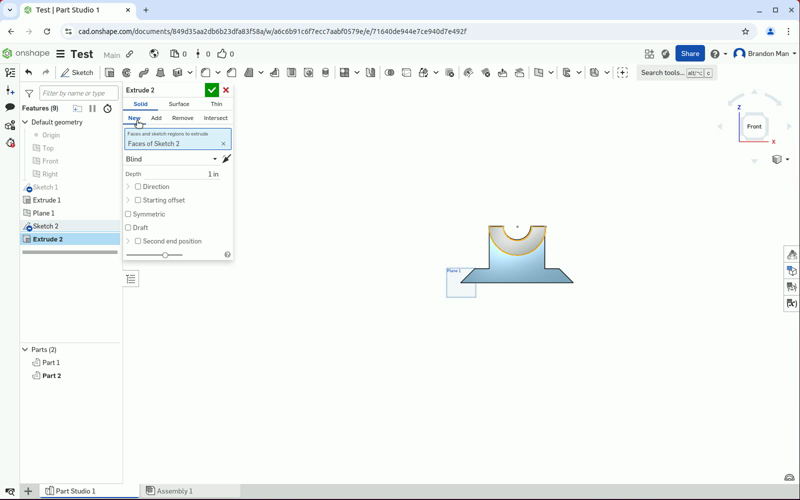
key(tab, 4)
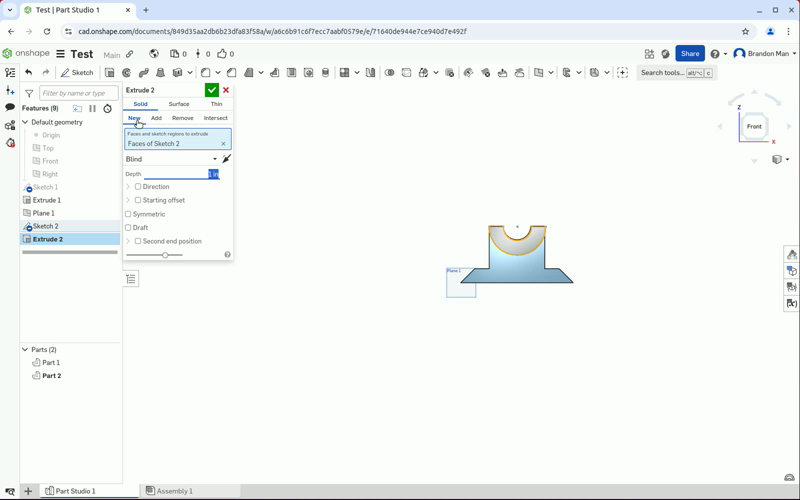
text(2.889)
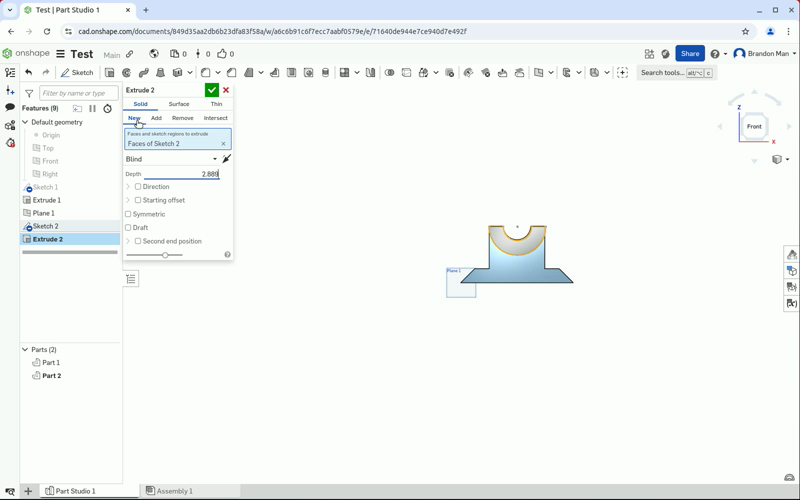
key(enter)
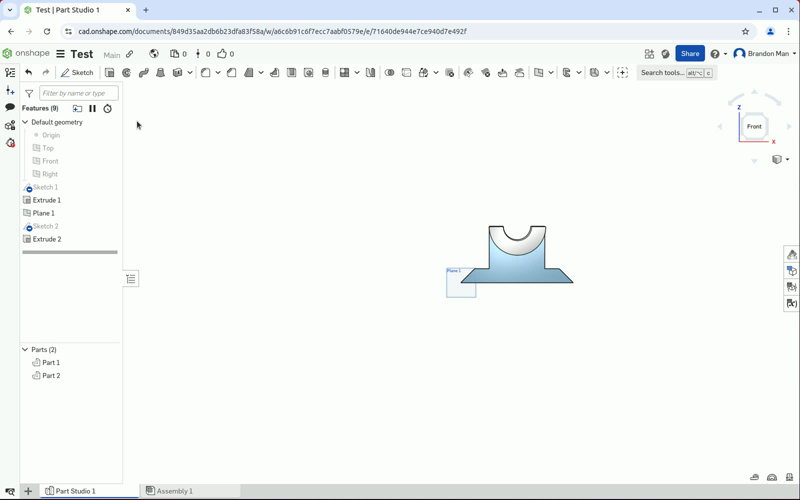
key(shift+h)
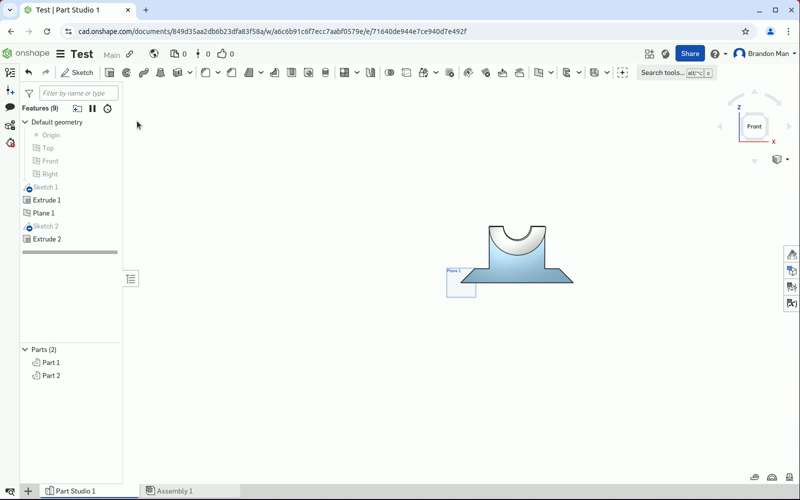
key(shift+h)
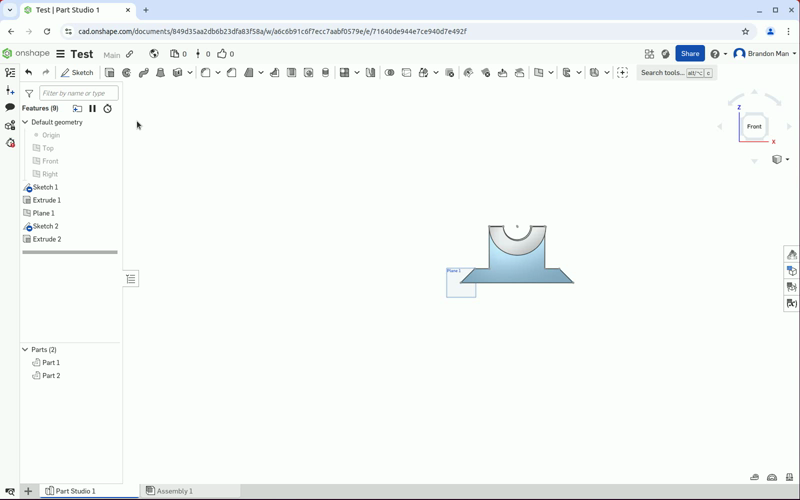
key(shift+7)
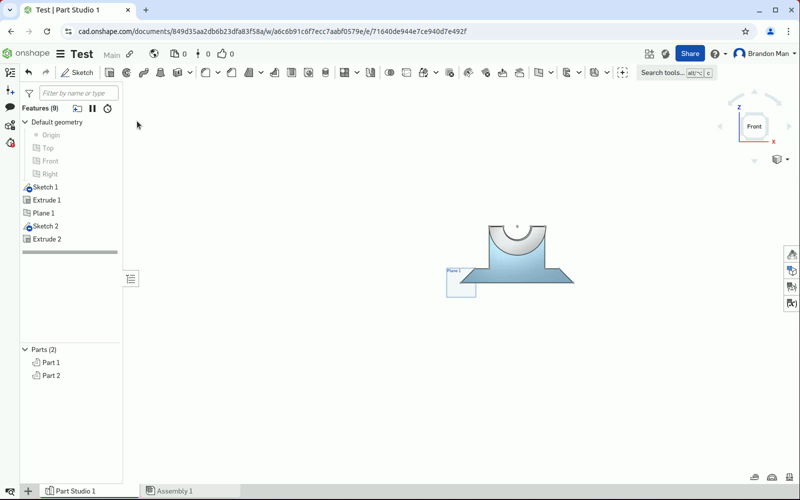
key(left, 2)
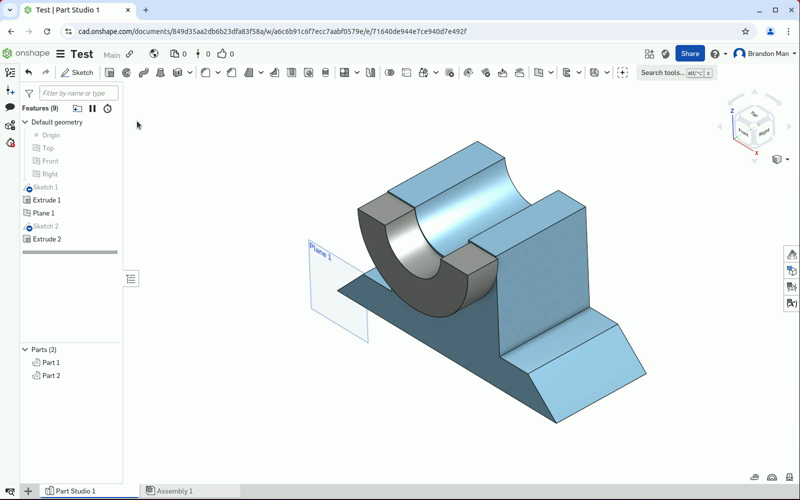
key(down, 2)
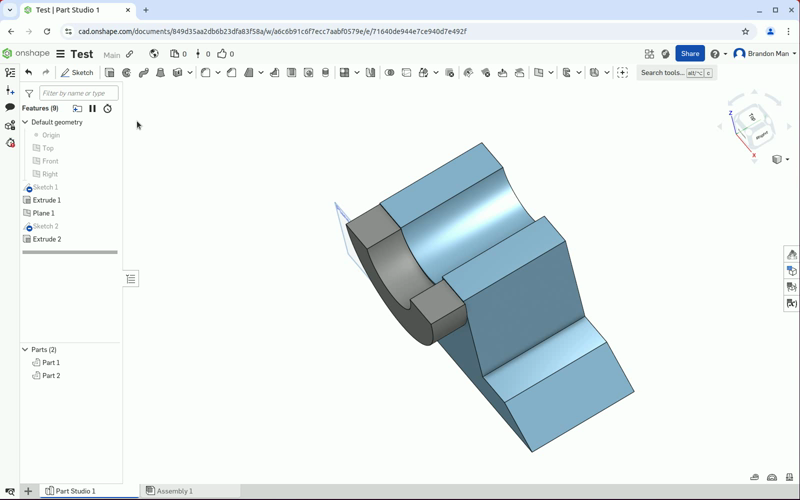
key(up, 2)
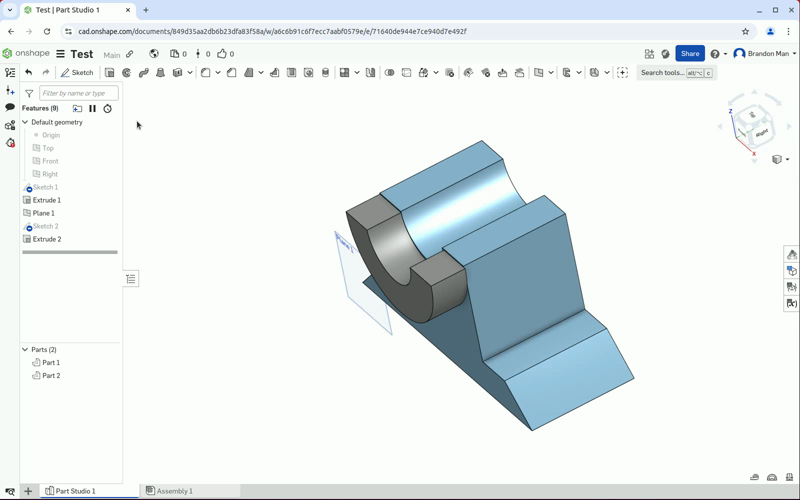
key(right, 2)
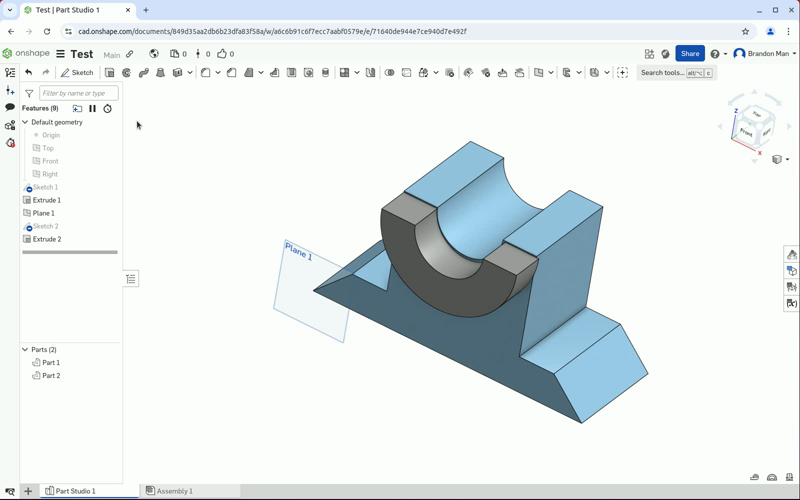
mouse_move(73, 189)
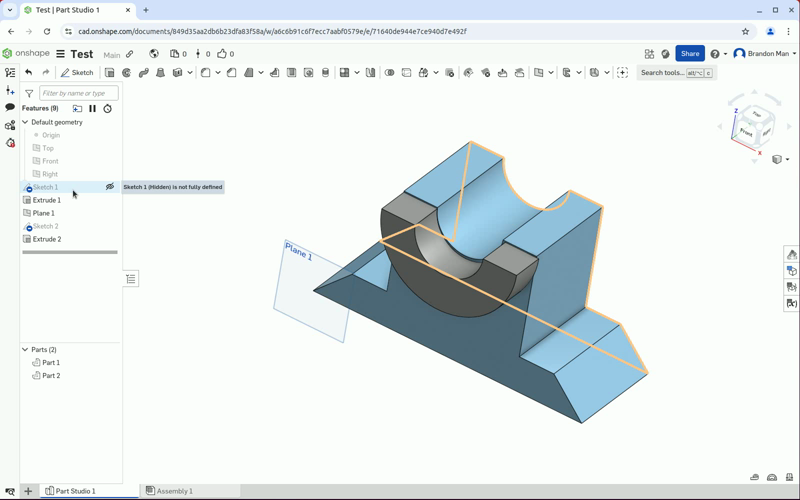
click(73, 189)